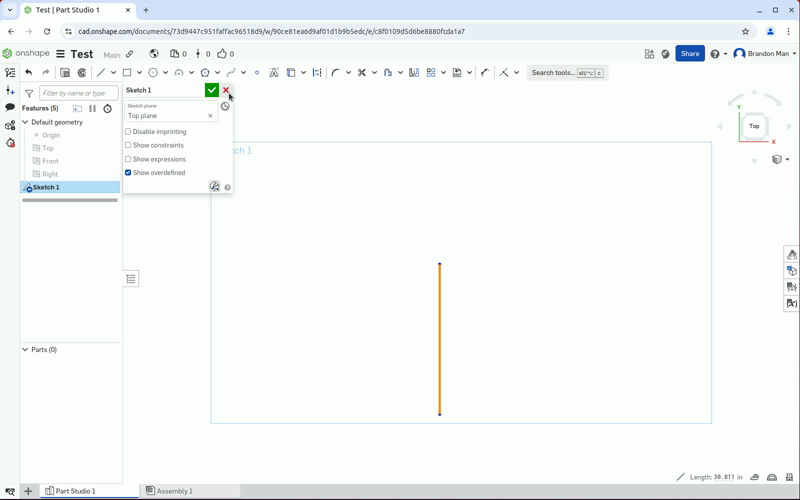
key(shift+h)
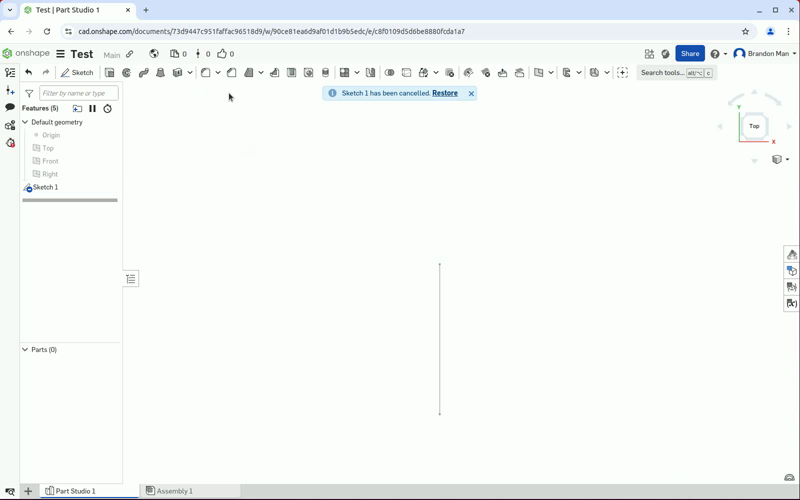
key(shift+s)
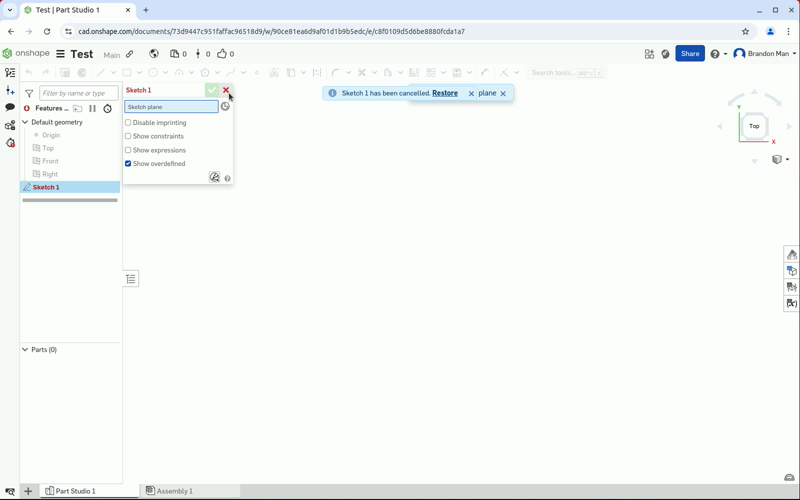
mouse_move(73, 150)
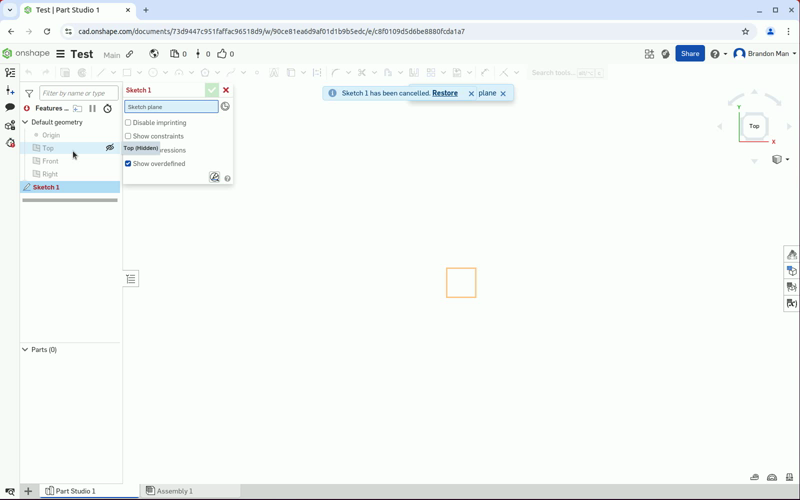
click(73, 150)
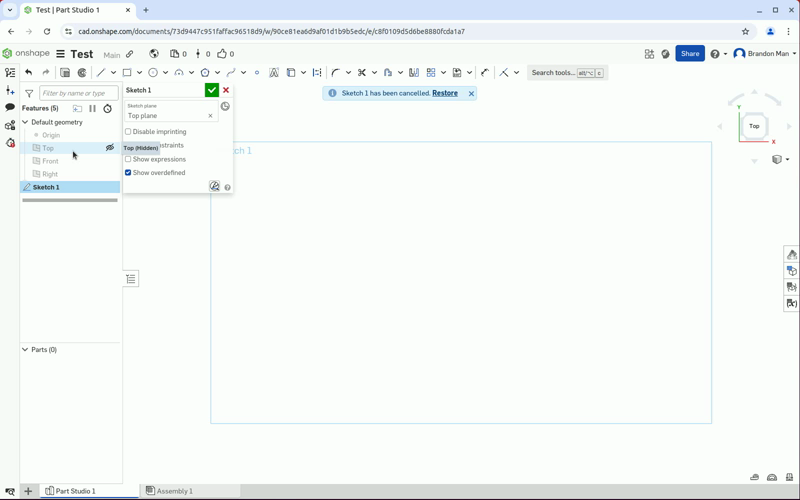
mouse_move(73, 352)
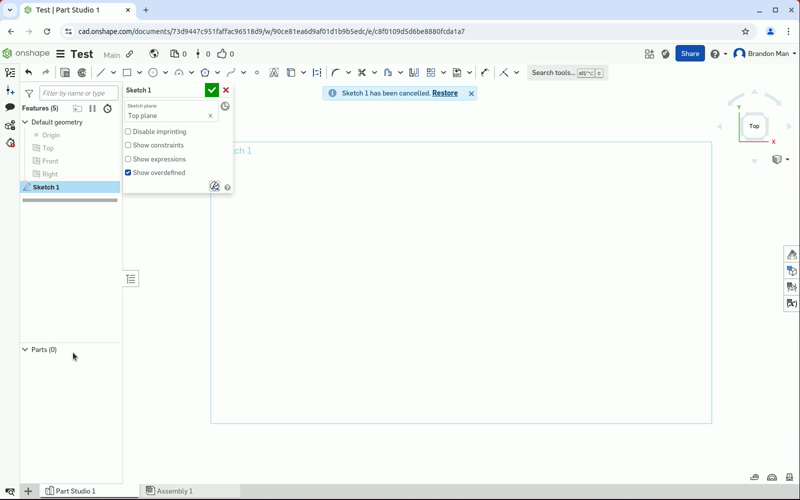
key(y)
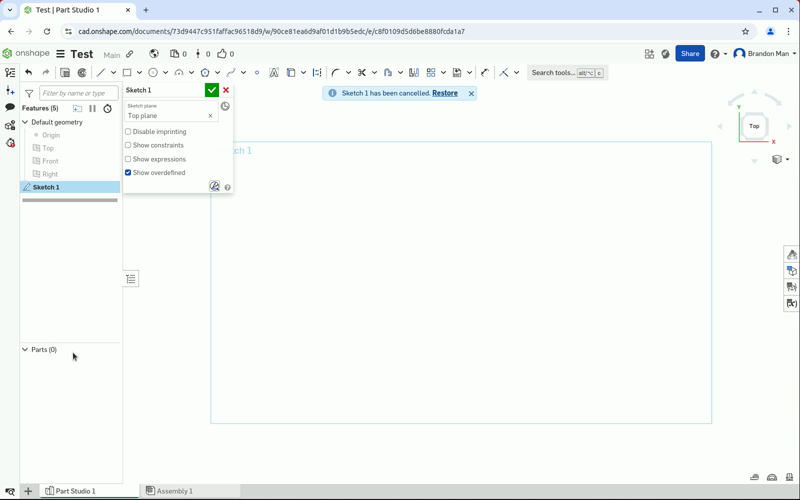
key(a)
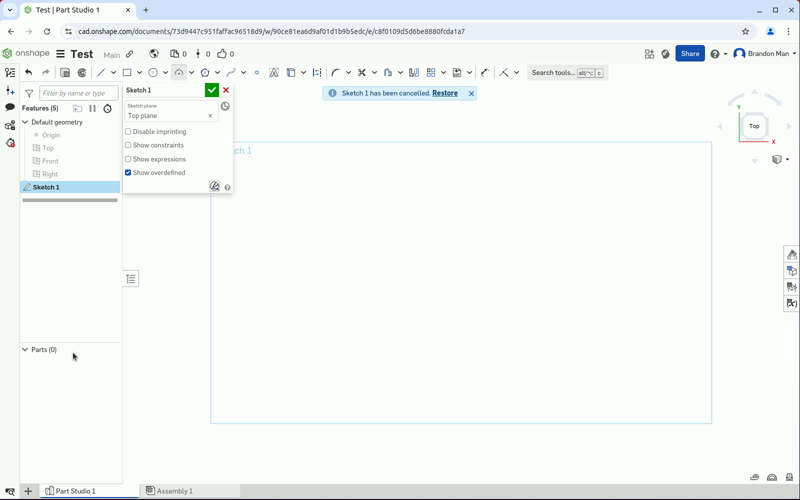
key_down(shift)
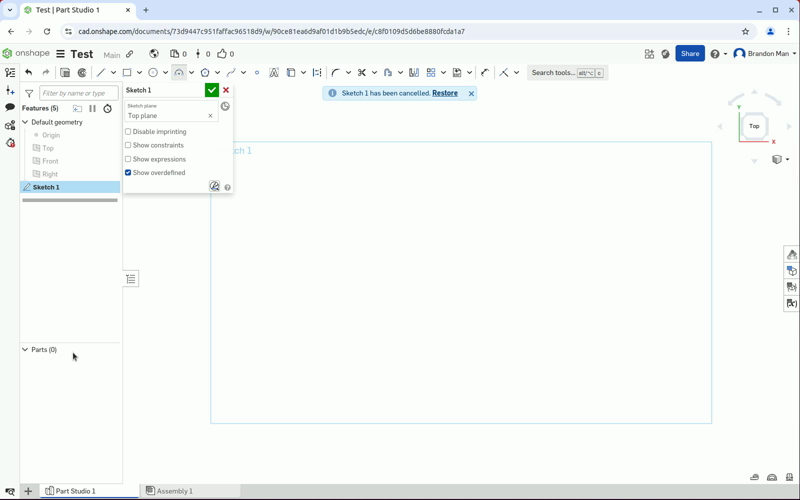
mouse_move(501, 224)
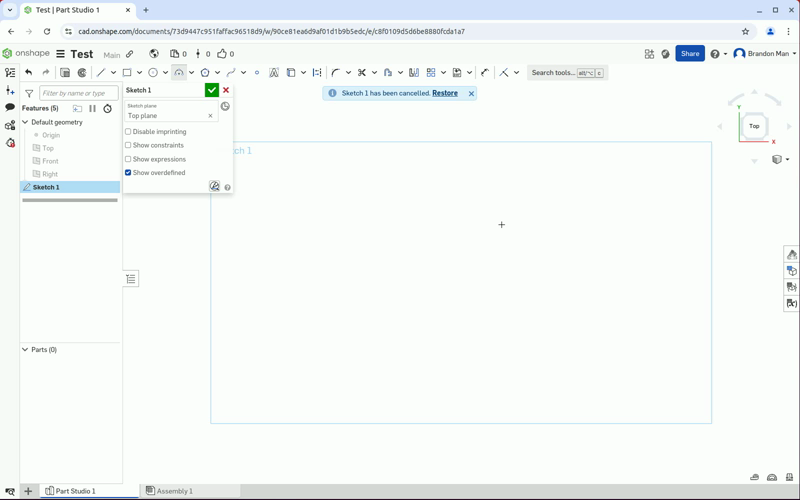
click(501, 224)
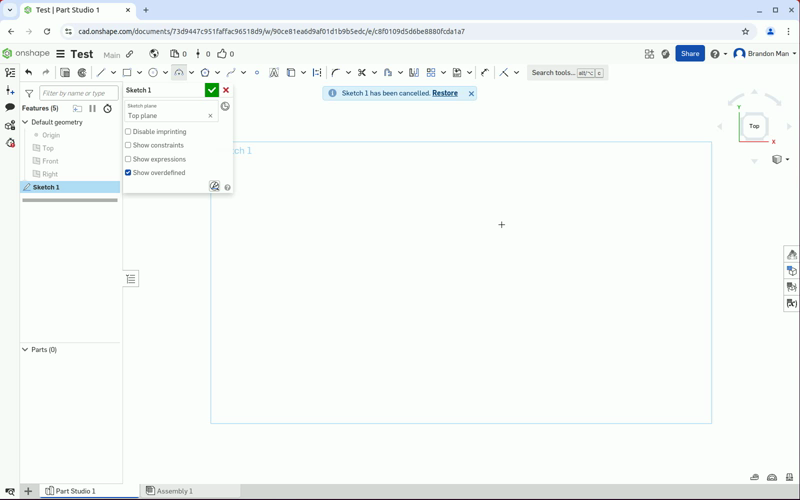
key_up(shift)
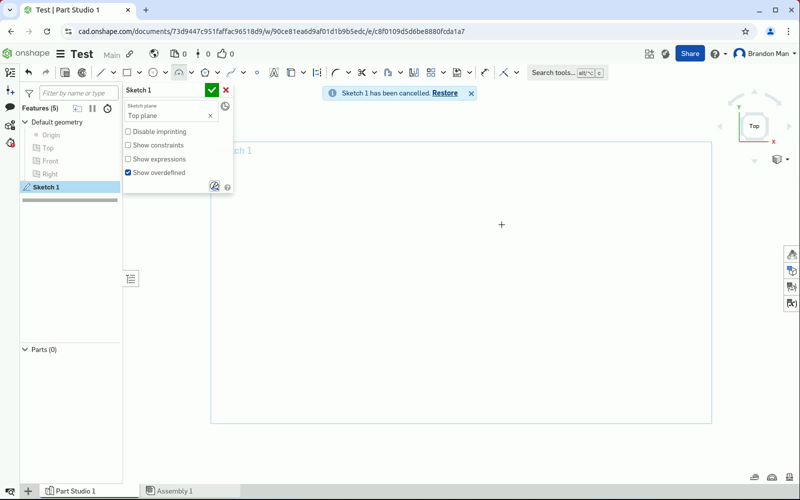
key_down(shift)
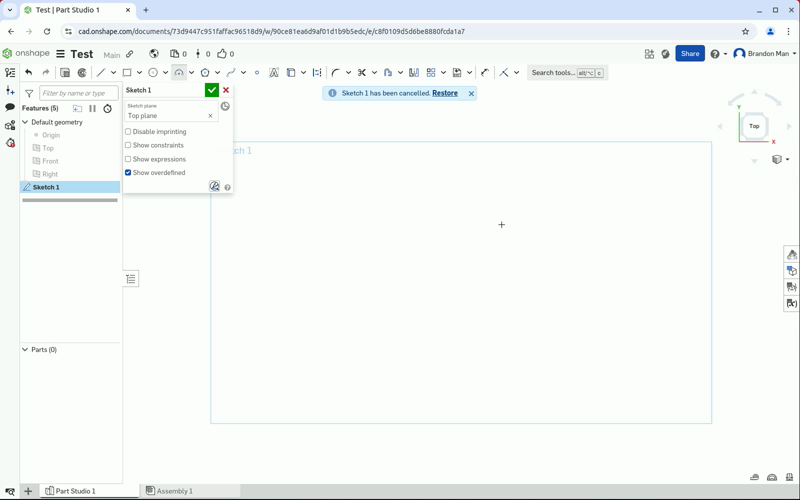
mouse_move(505, 227)
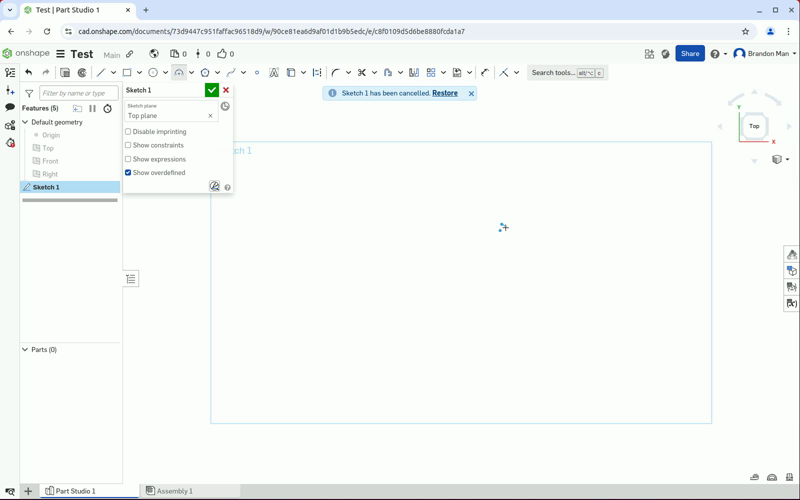
scroll(6)
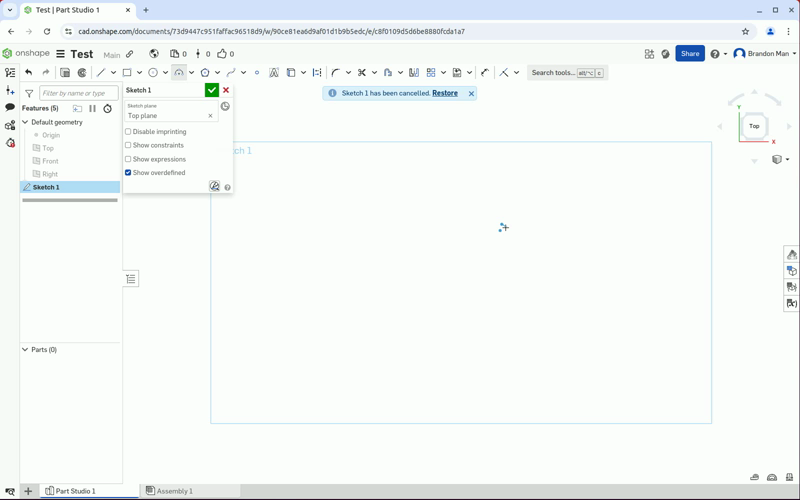
scroll(6)
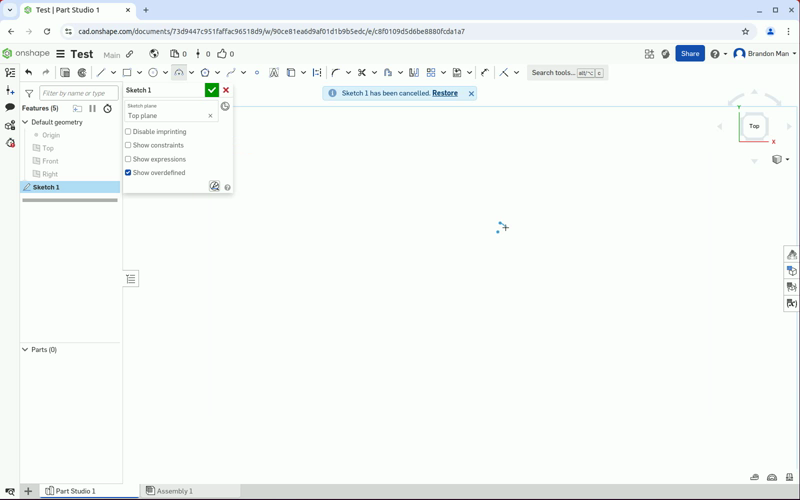
scroll(6)
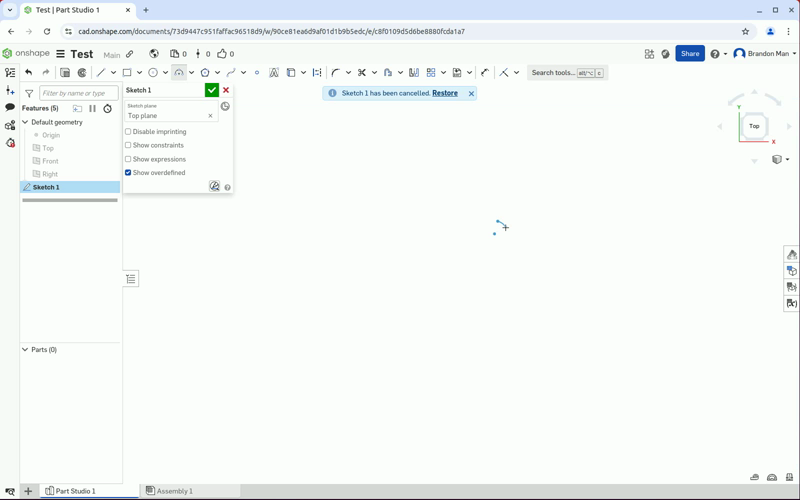
scroll(6)
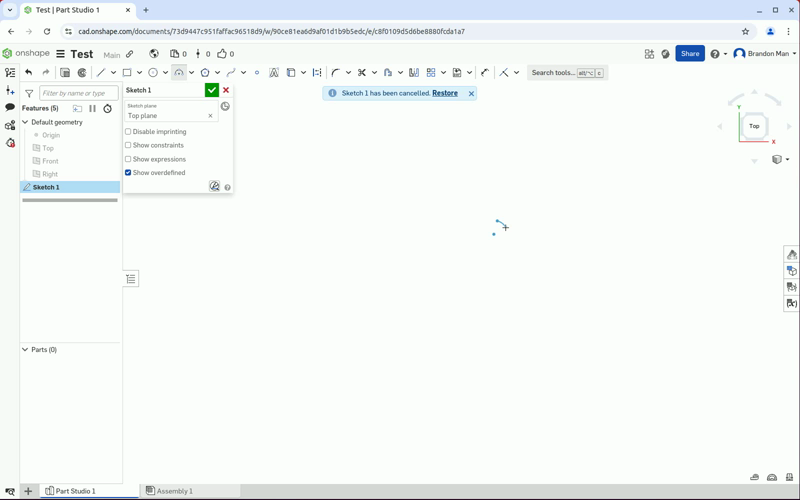
scroll(6)
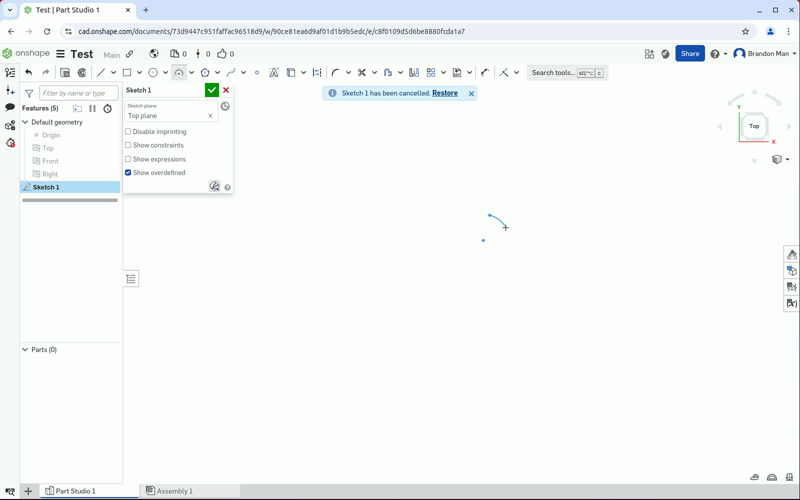
scroll(6)
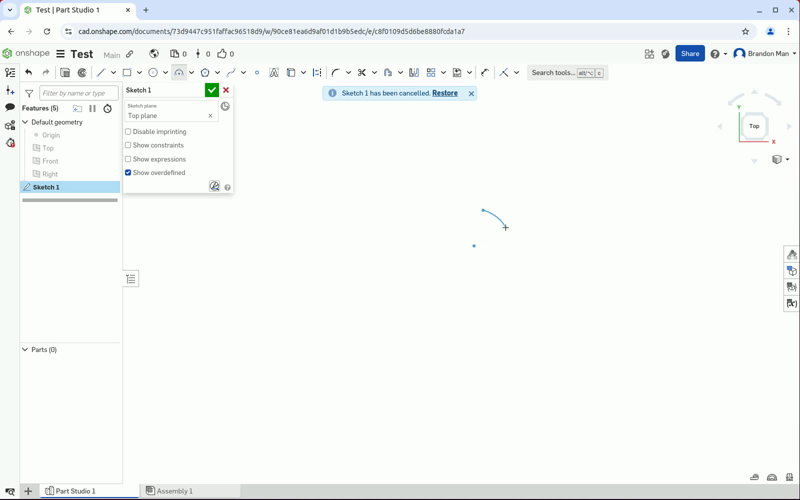
scroll(6)
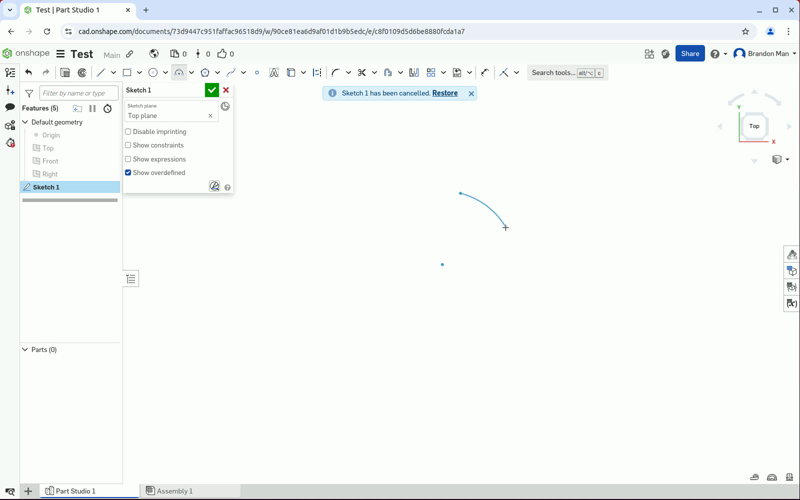
click(505, 227)
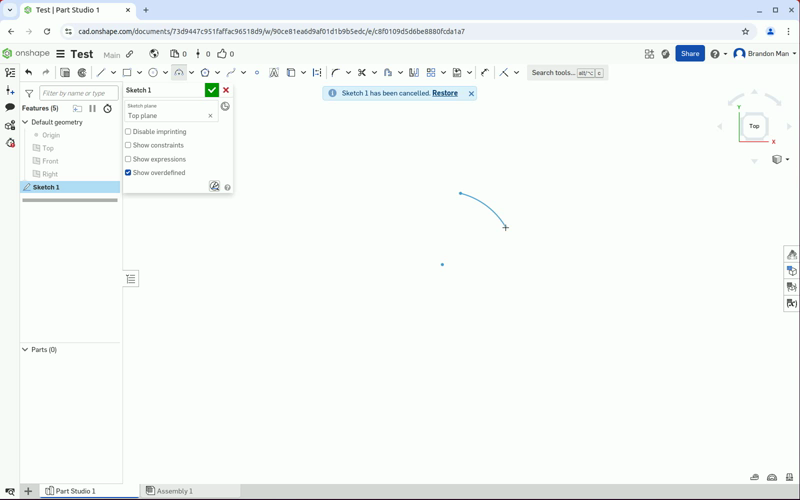
scroll(-6)
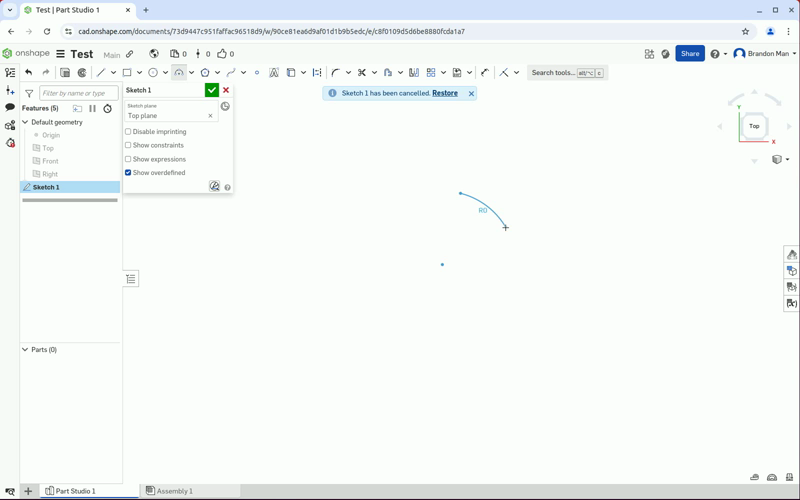
scroll(-6)
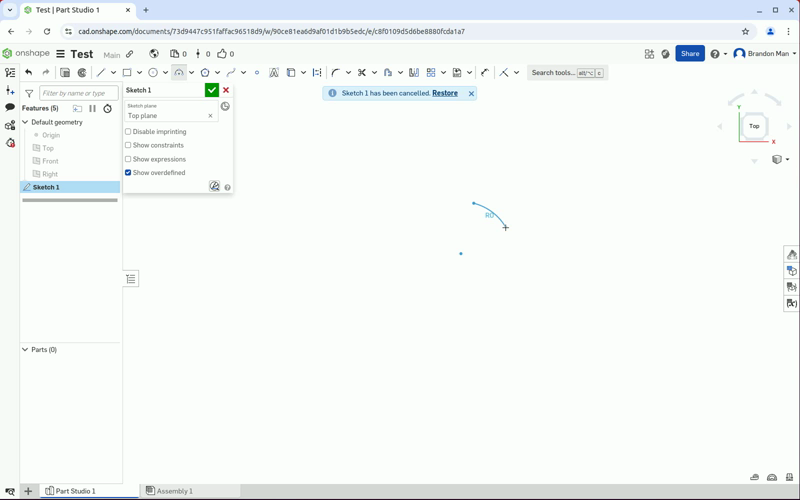
scroll(-6)
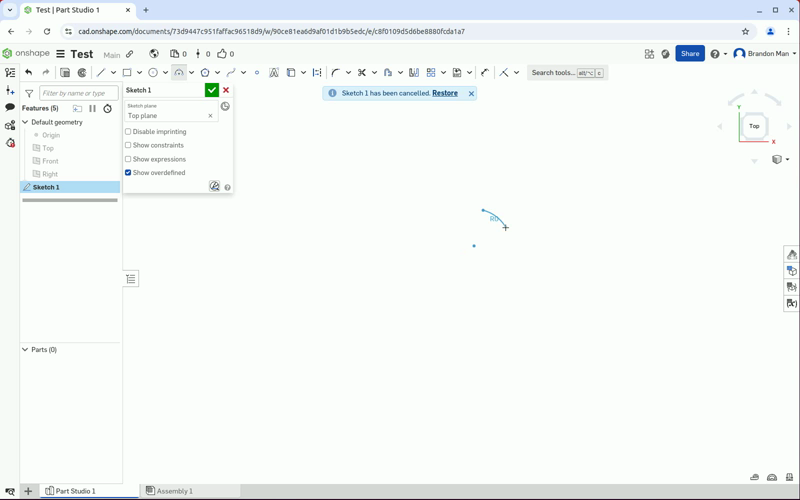
scroll(-6)
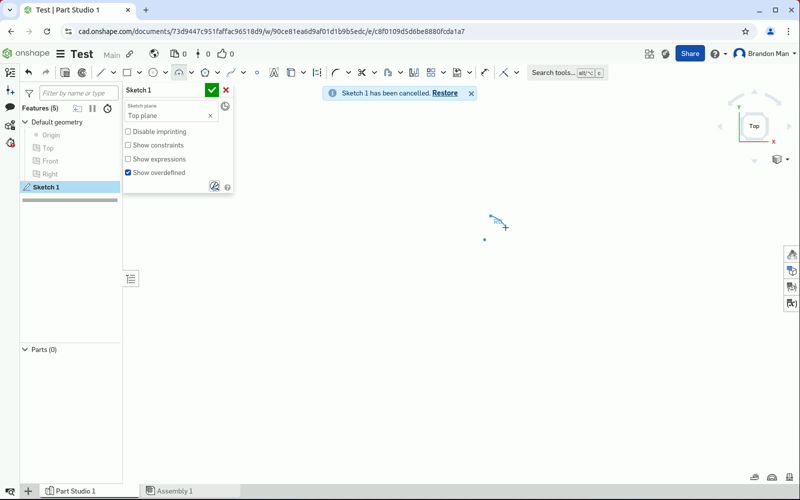
scroll(-6)
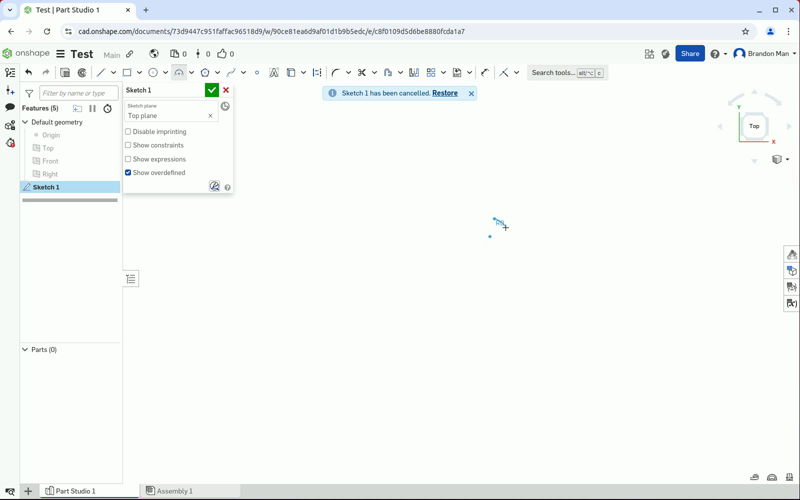
scroll(-6)
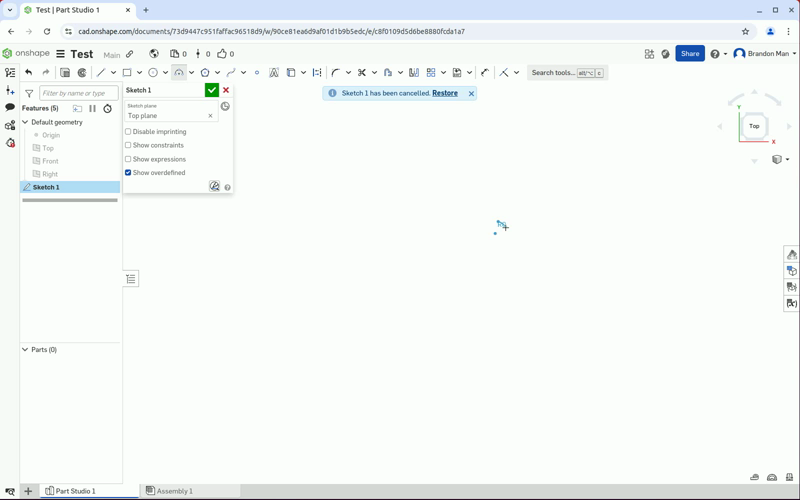
scroll(-6)
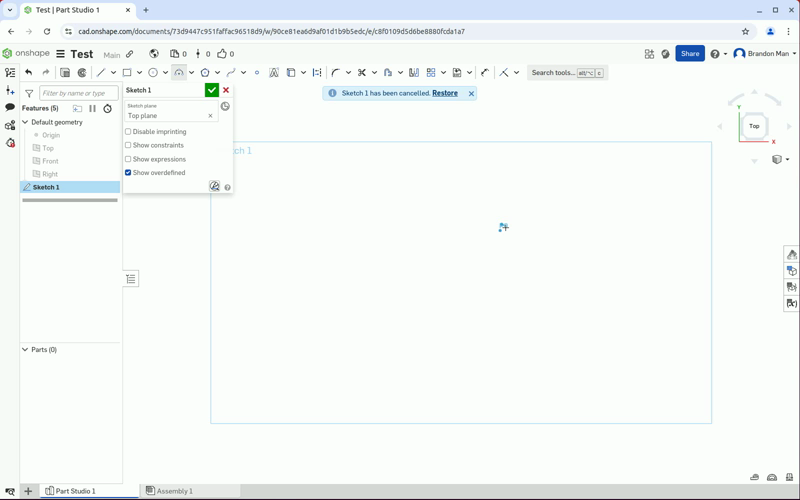
mouse_move(429, 336)
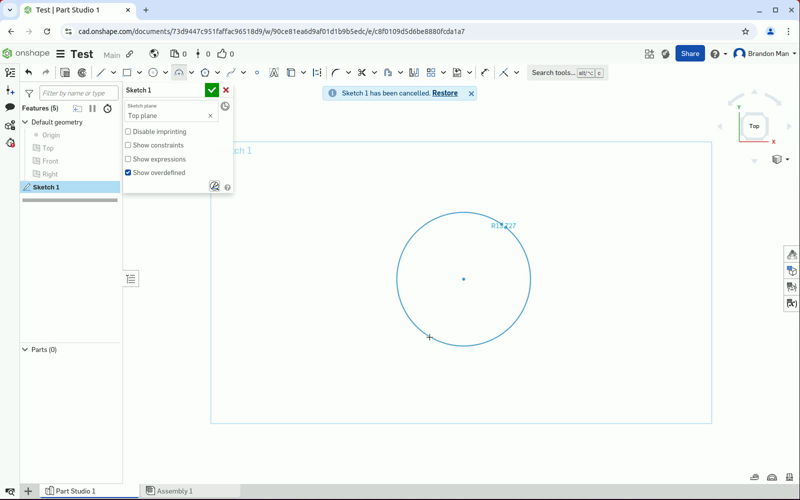
scroll(6)
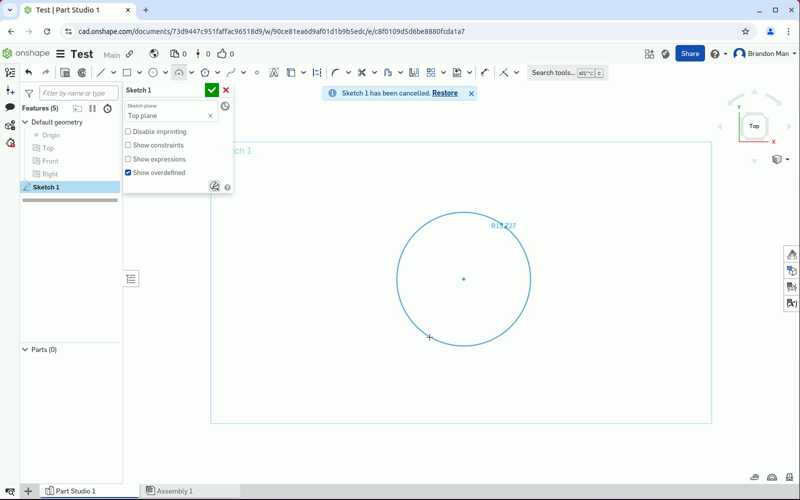
scroll(6)
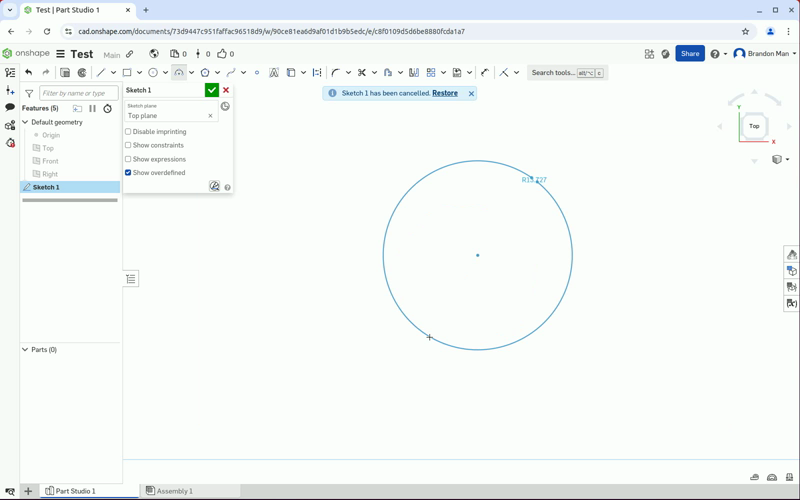
scroll(6)
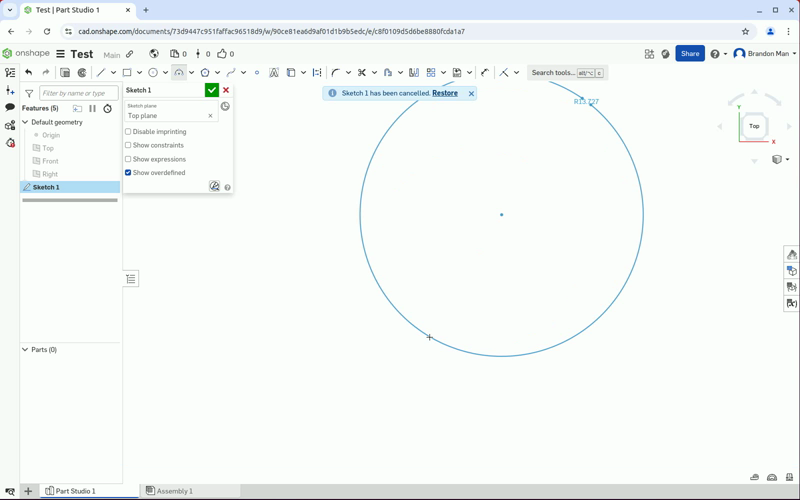
scroll(6)
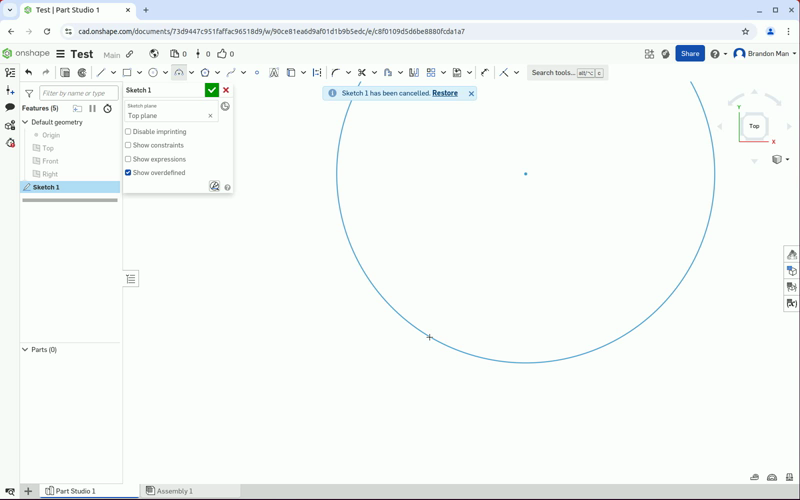
scroll(6)
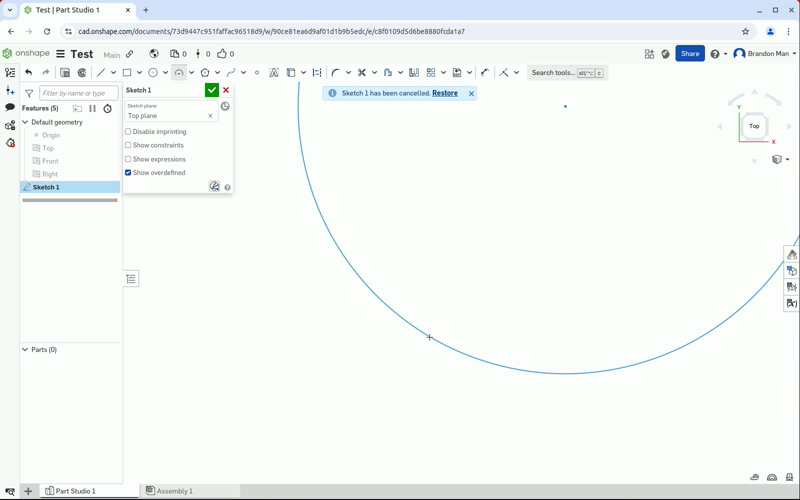
scroll(6)
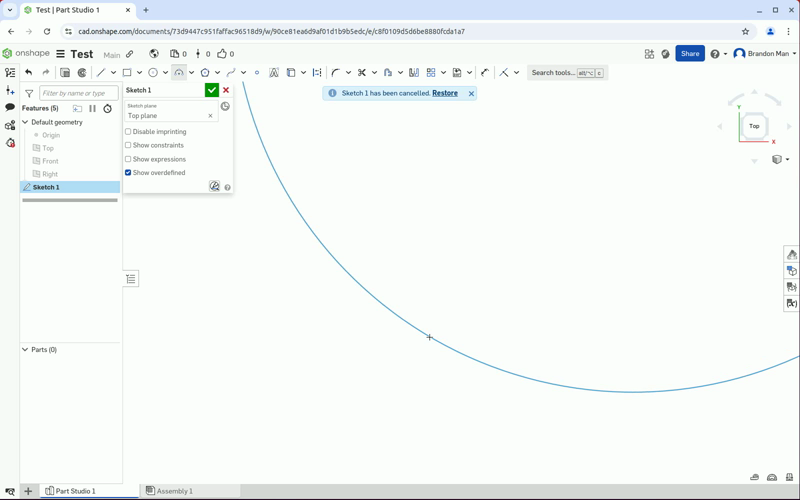
scroll(6)
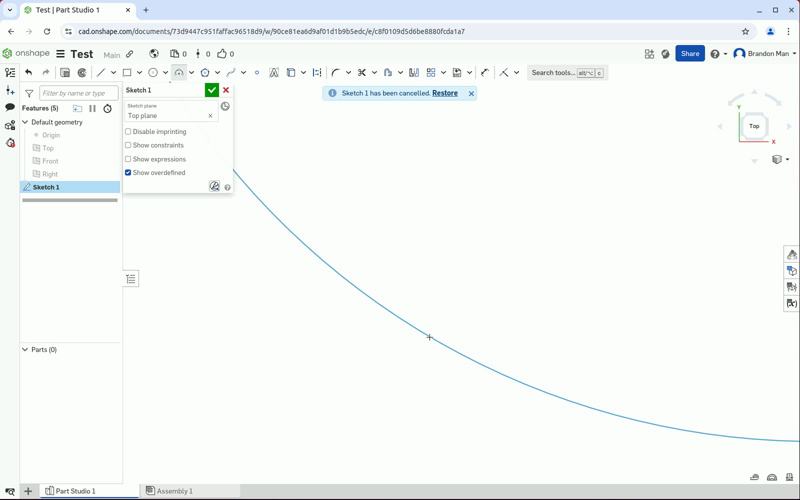
click(429, 336)
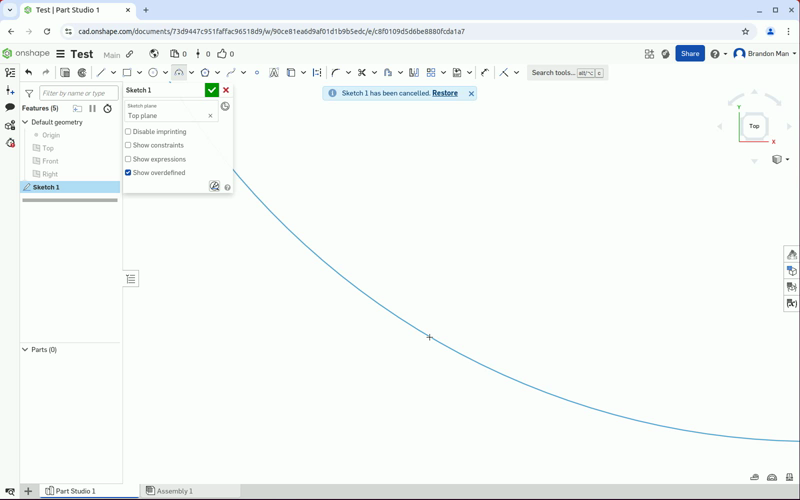
scroll(-6)
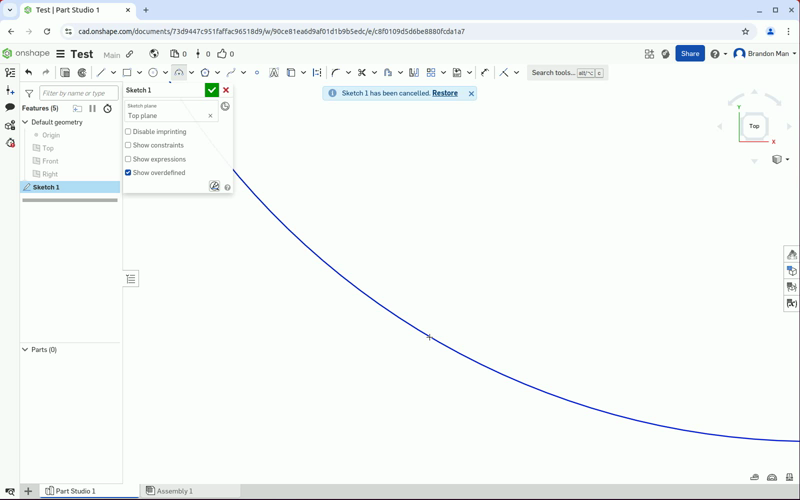
scroll(-6)
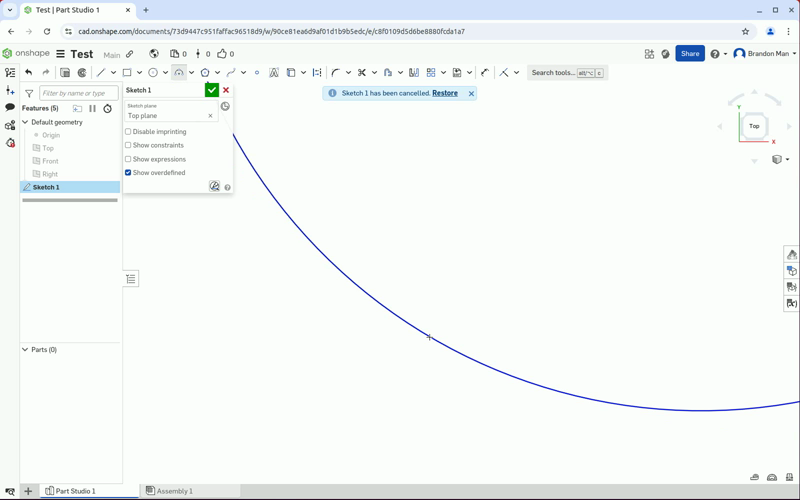
scroll(-6)
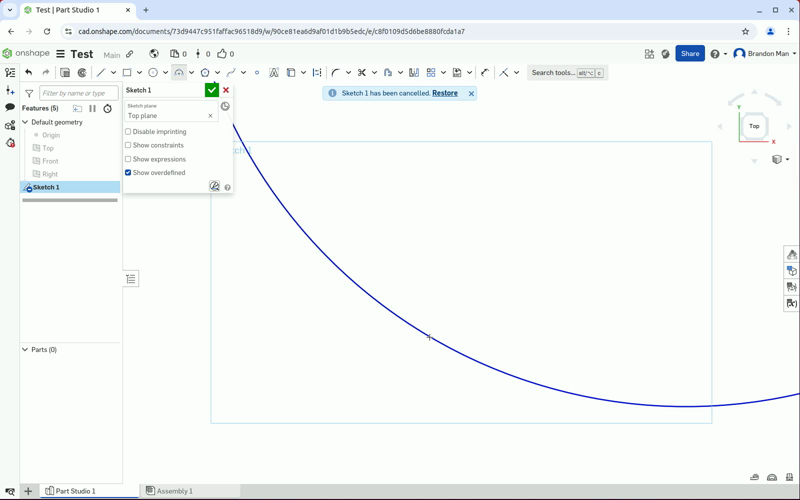
scroll(-6)
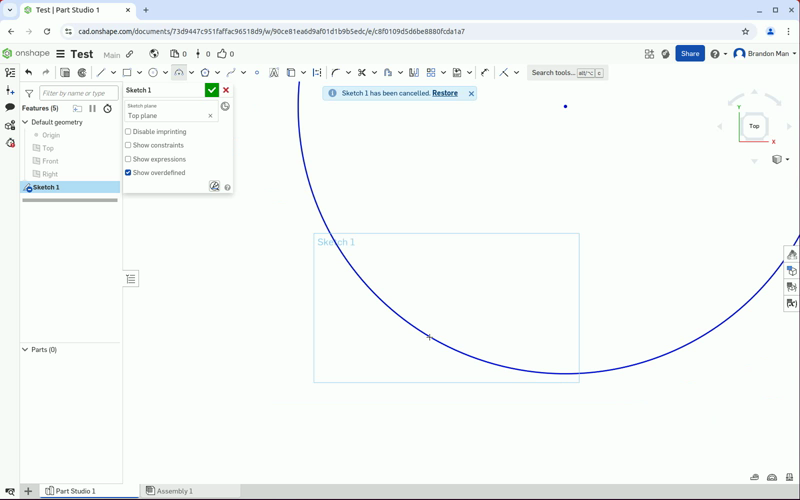
scroll(-6)
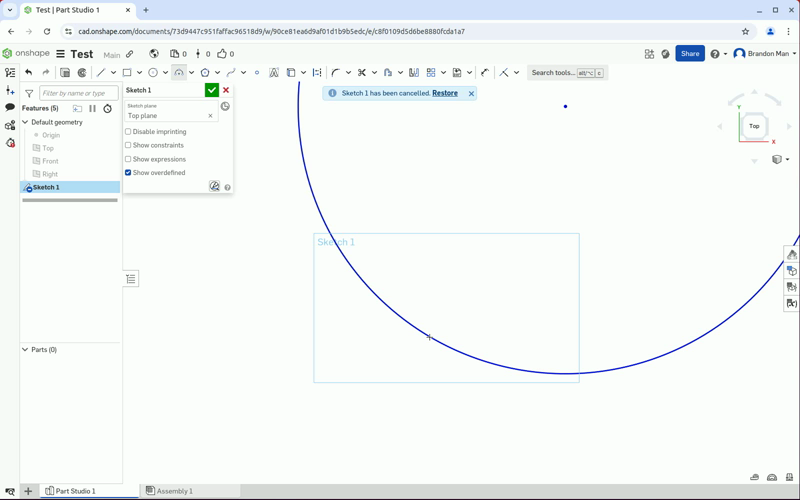
scroll(-6)
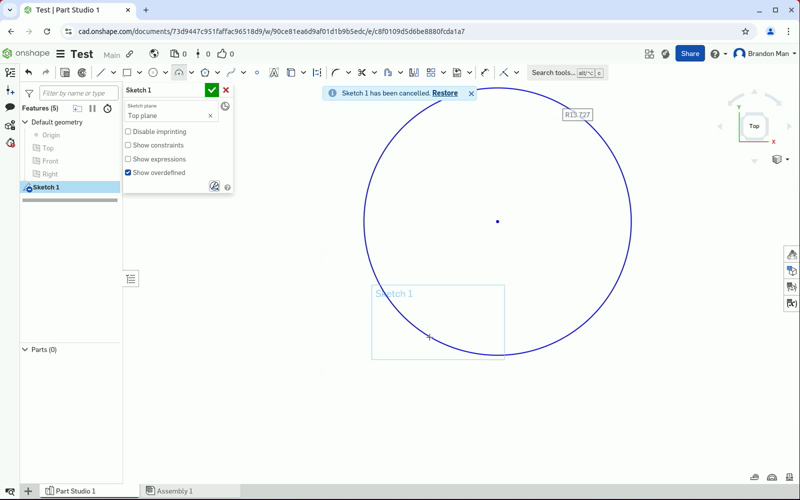
scroll(-6)
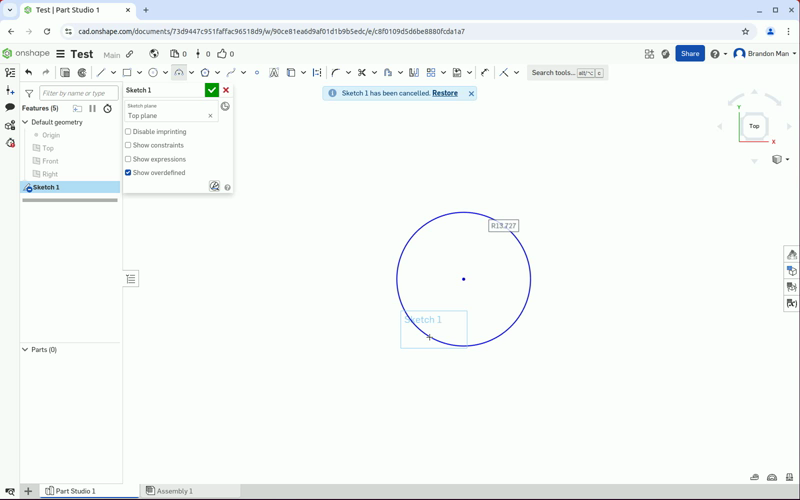
key_up(shift)
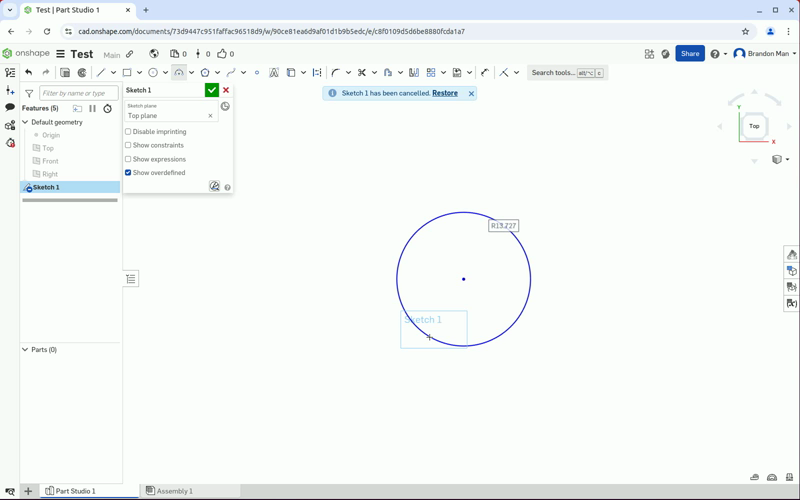
mouse_move(505, 227)
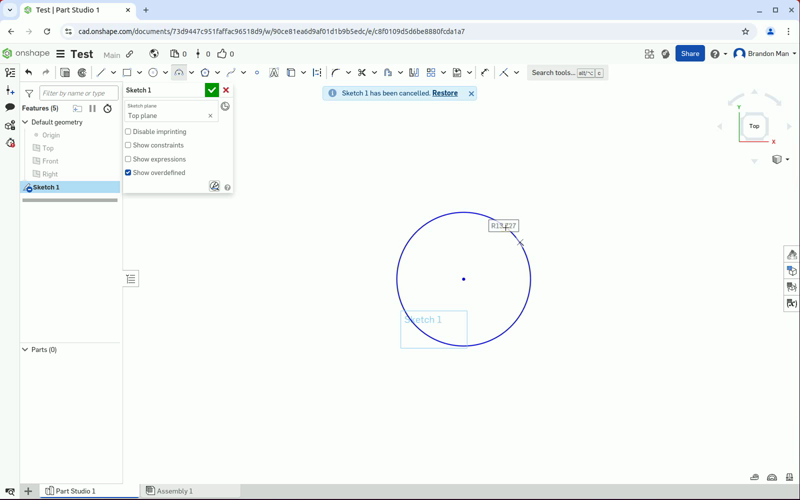
click(505, 227)
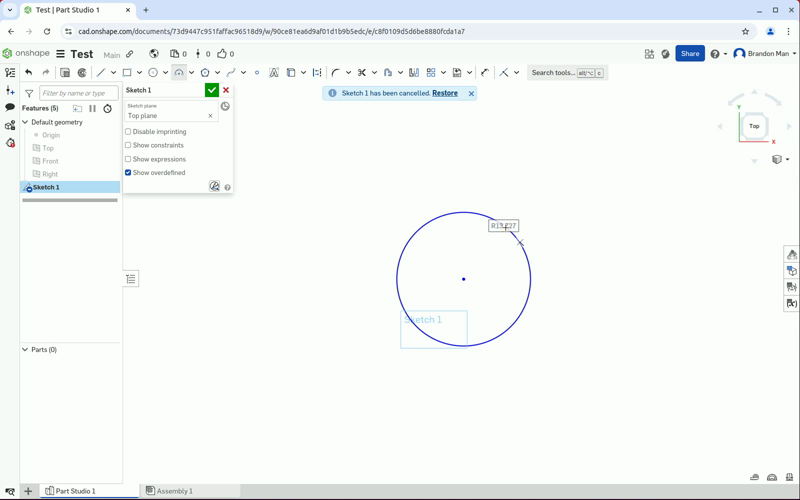
mouse_move(501, 224)
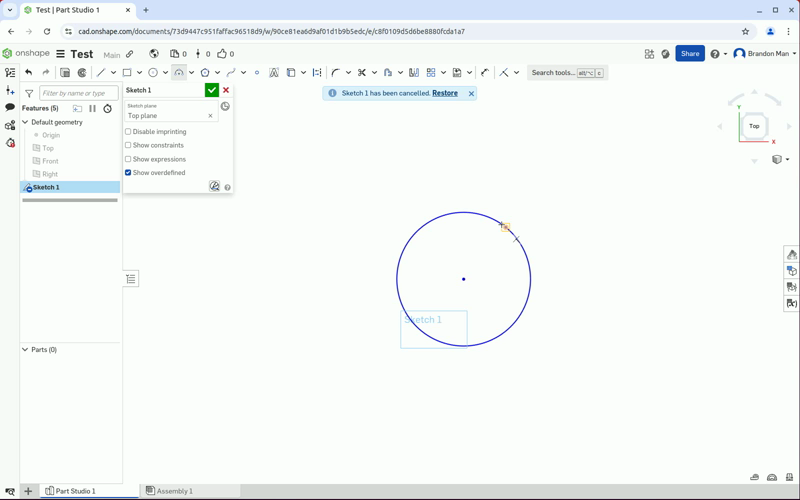
scroll(6)
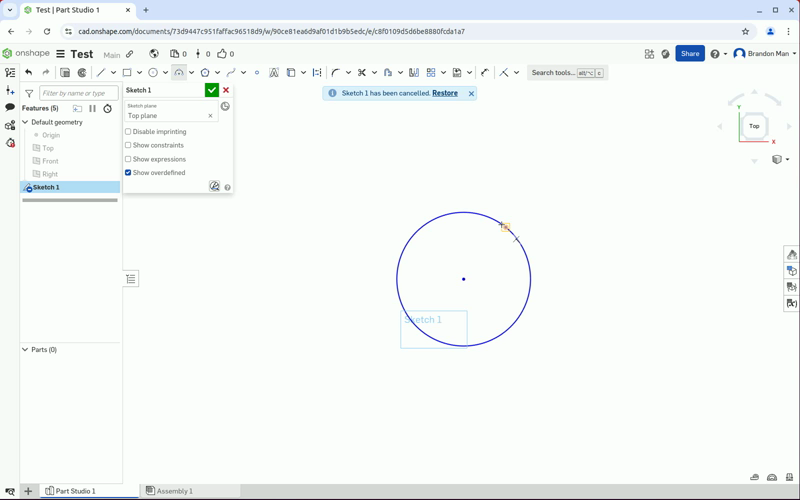
scroll(6)
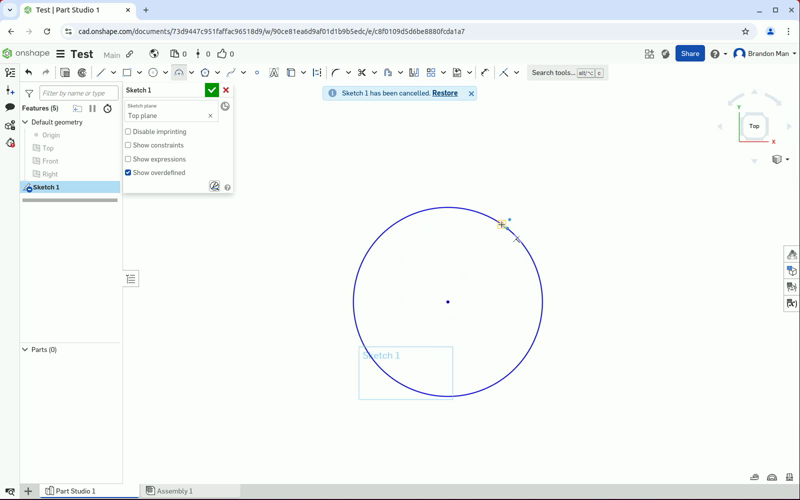
scroll(6)
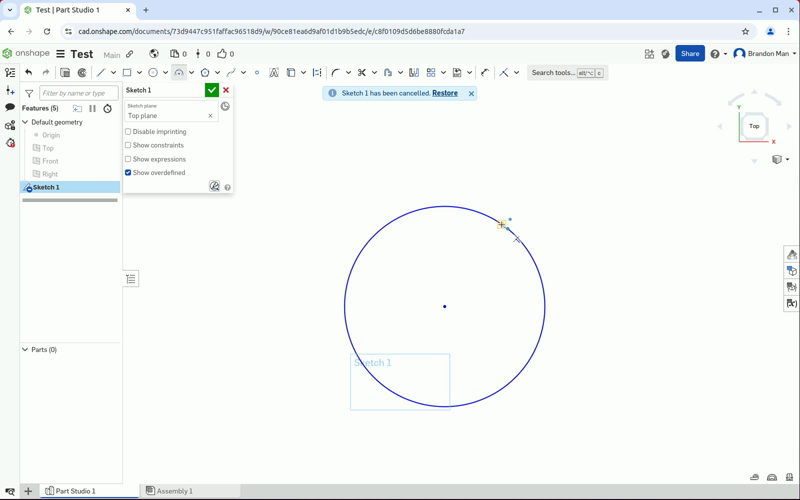
scroll(6)
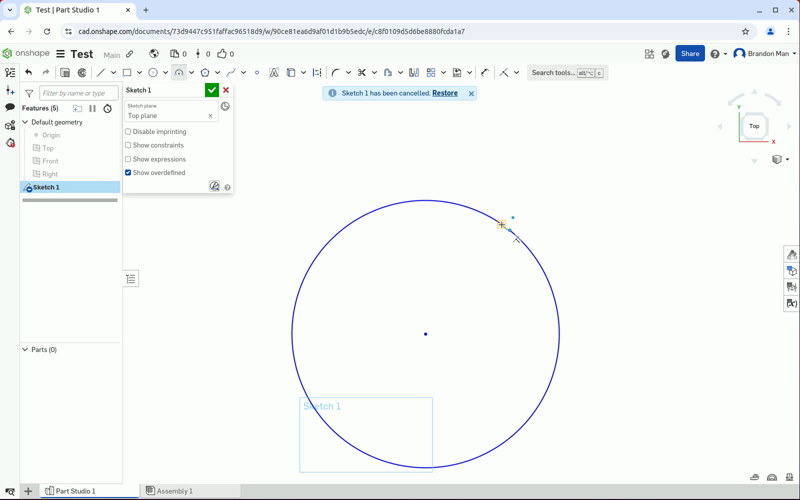
scroll(6)
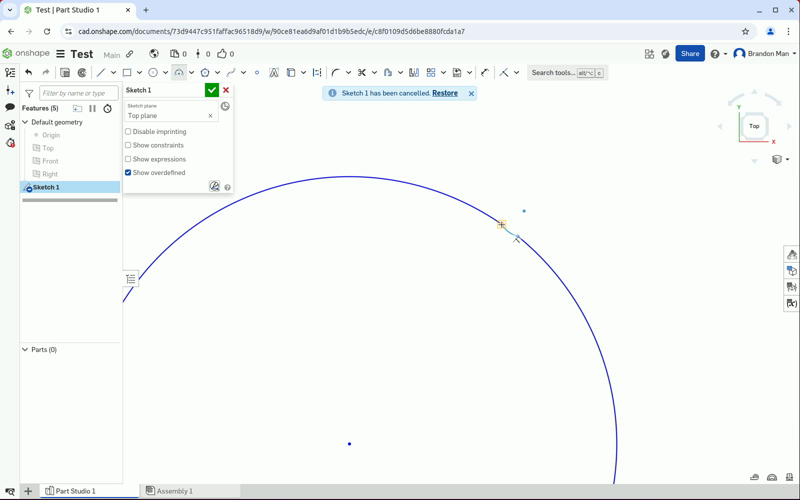
scroll(6)
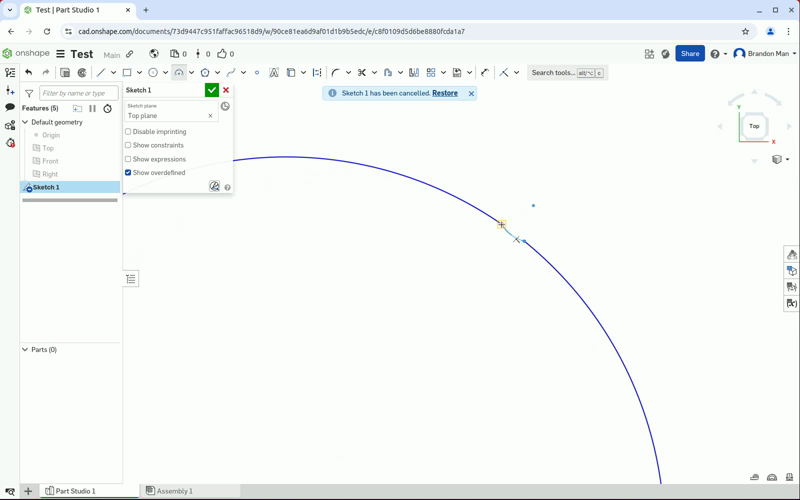
scroll(6)
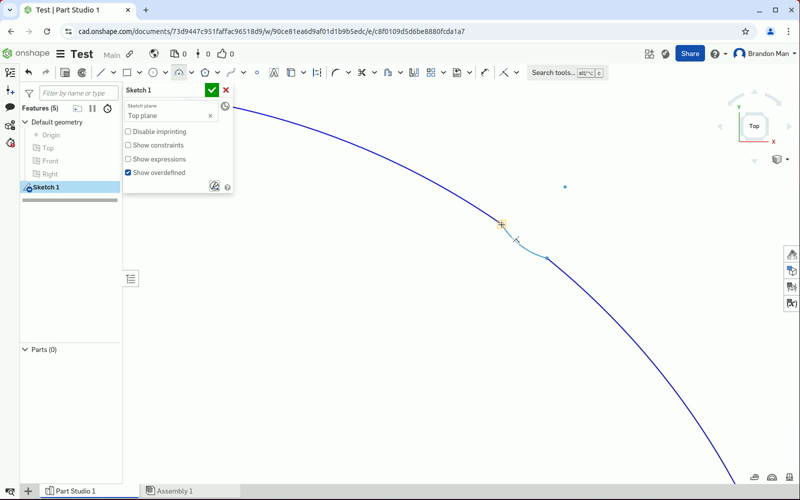
click(501, 224)
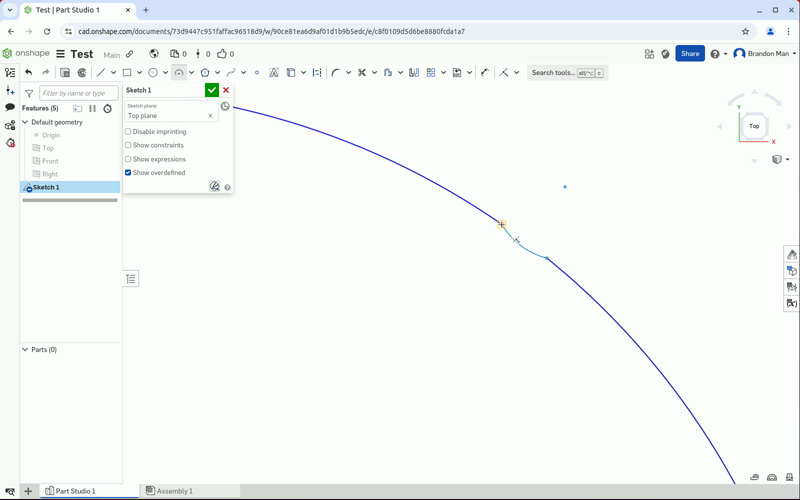
scroll(-6)
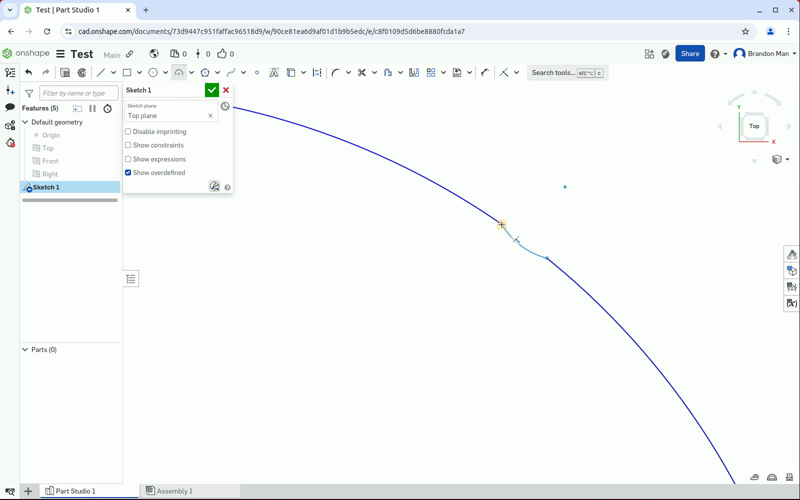
scroll(-6)
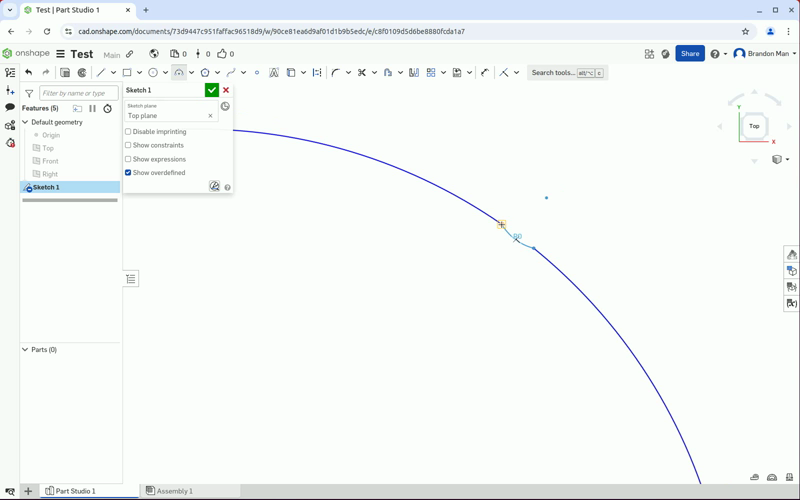
scroll(-6)
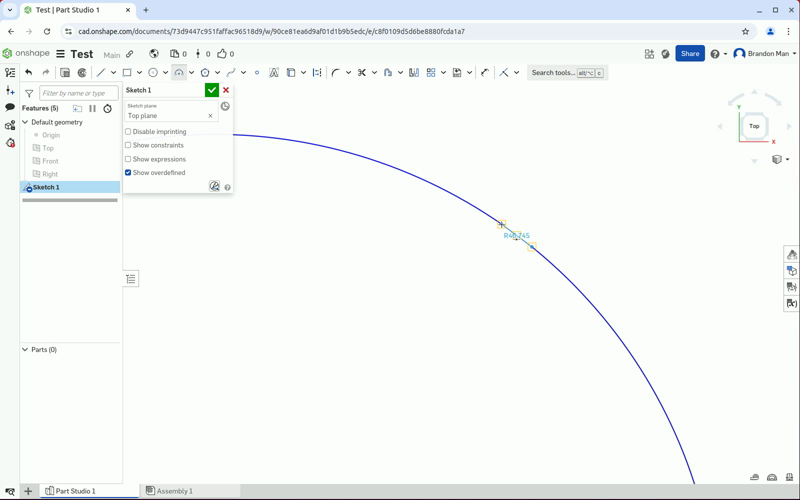
scroll(-6)
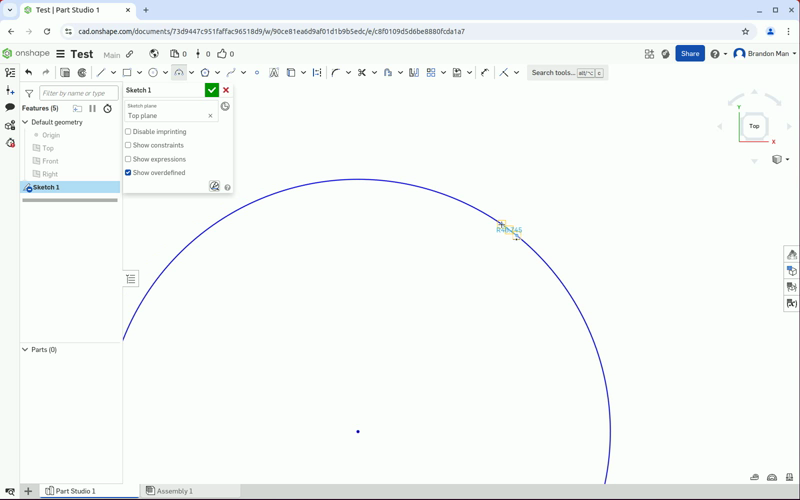
scroll(-6)
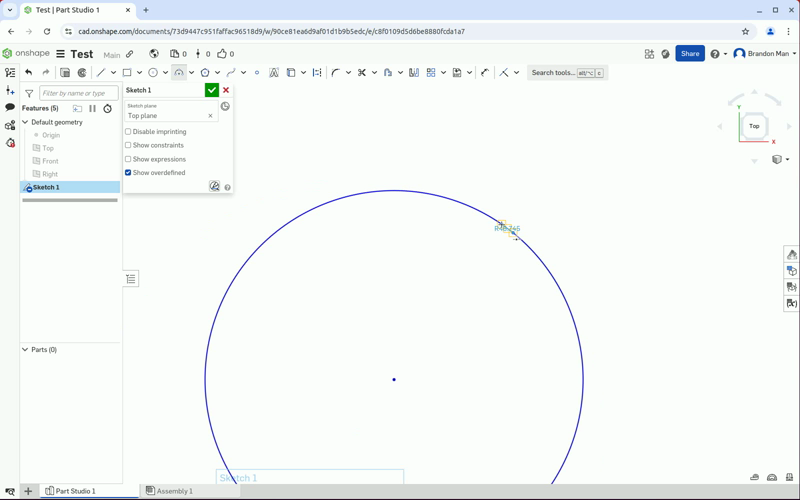
scroll(-6)
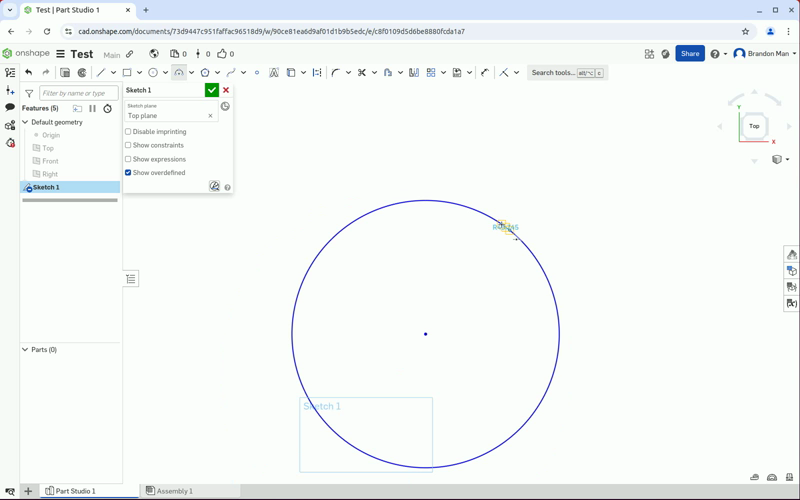
scroll(-6)
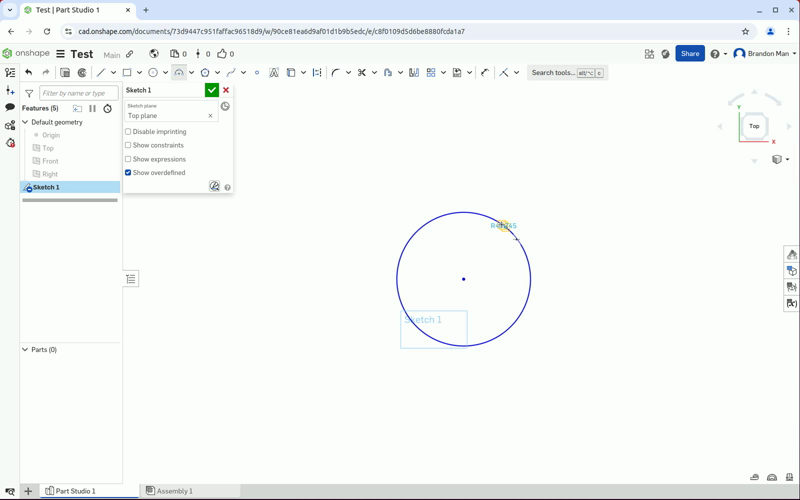
key_down(shift)
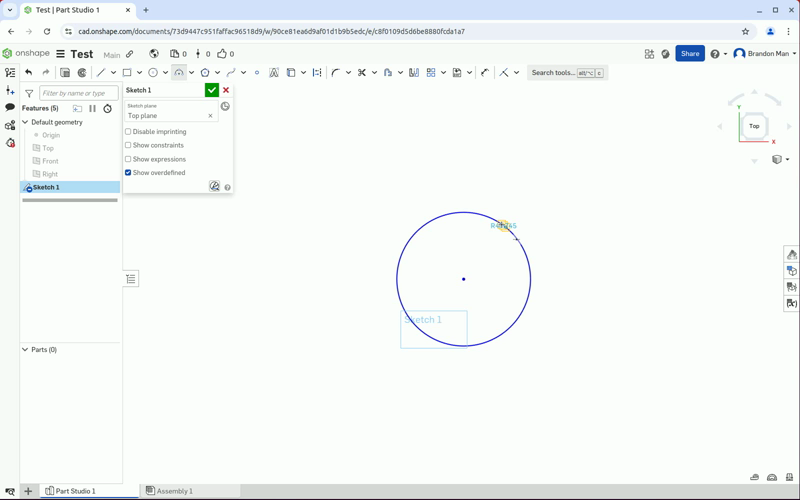
mouse_move(504, 225)
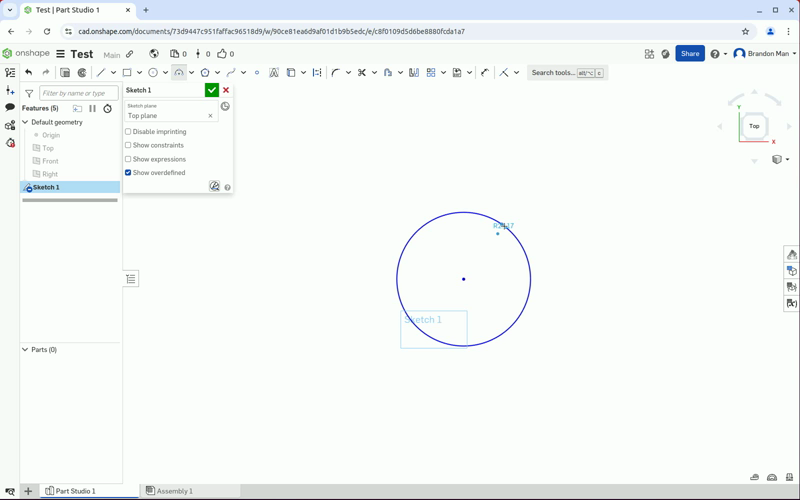
scroll(6)
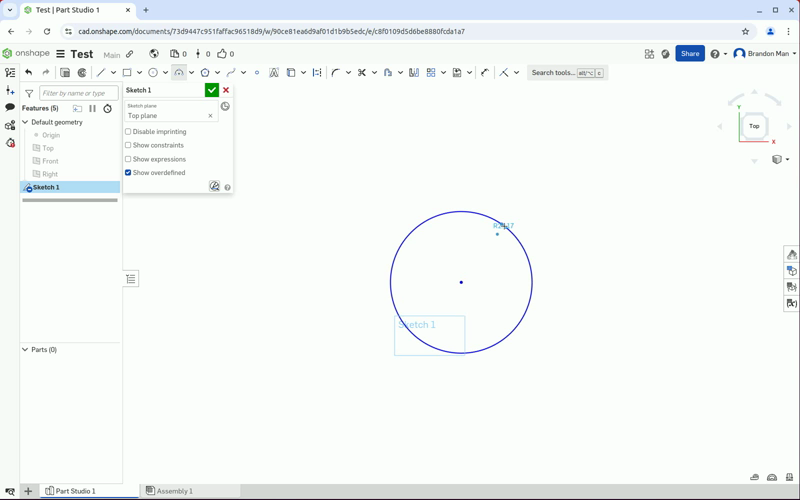
scroll(6)
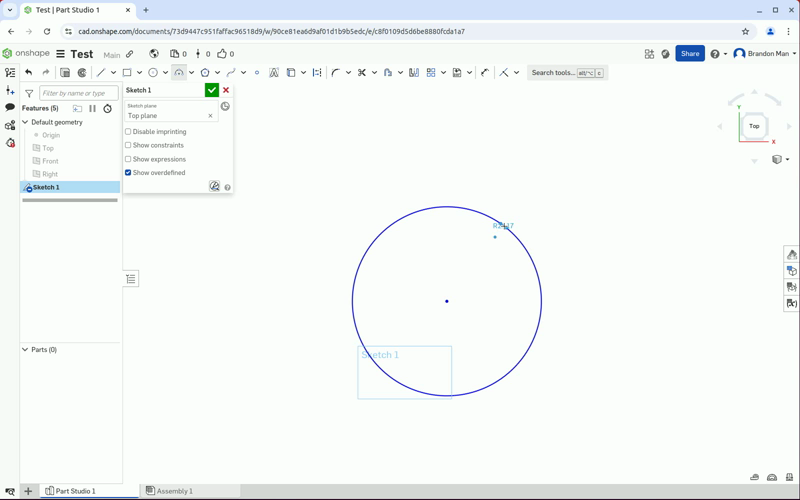
scroll(6)
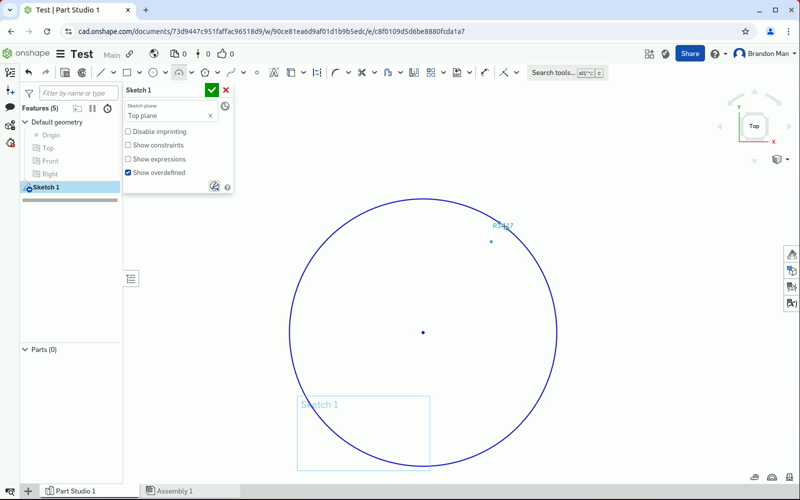
scroll(6)
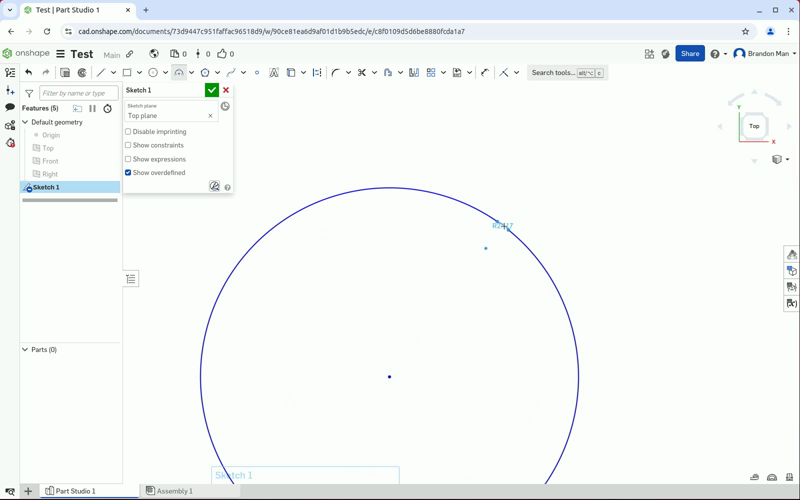
scroll(6)
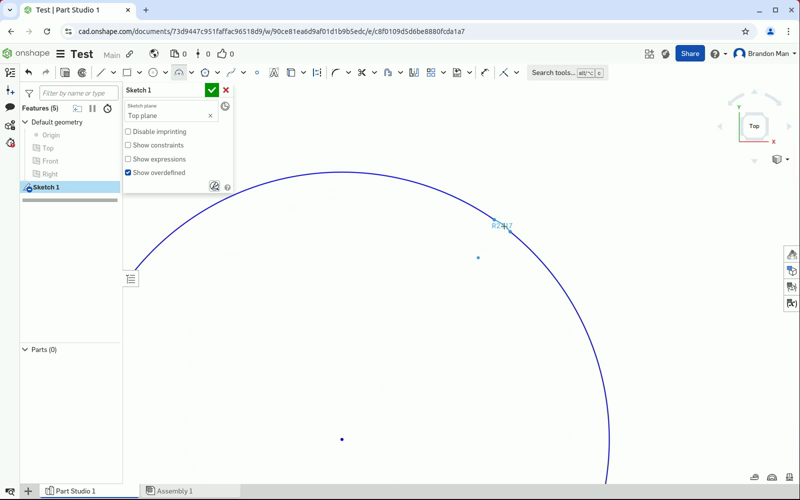
scroll(6)
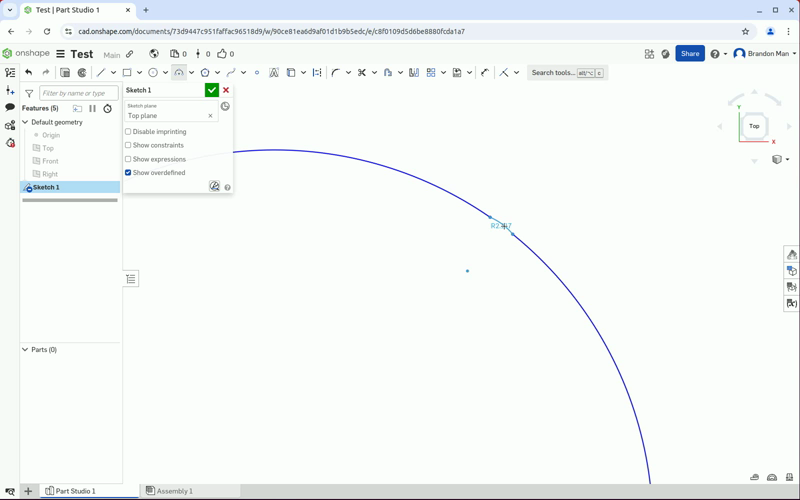
scroll(6)
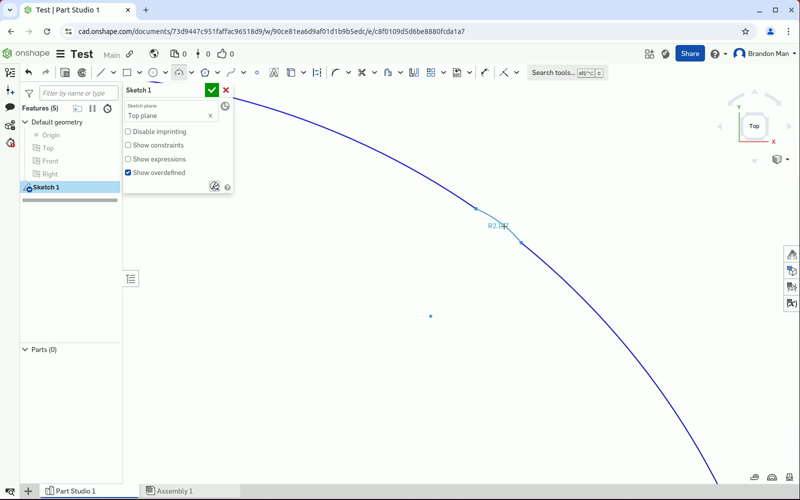
click(504, 225)
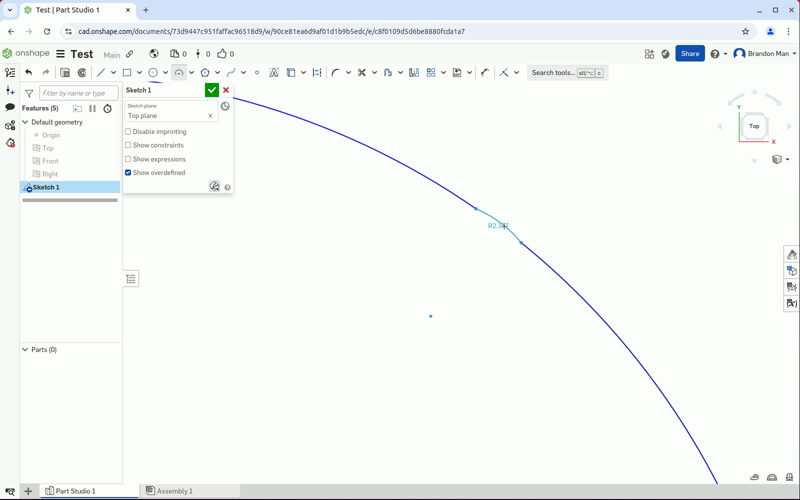
scroll(-6)
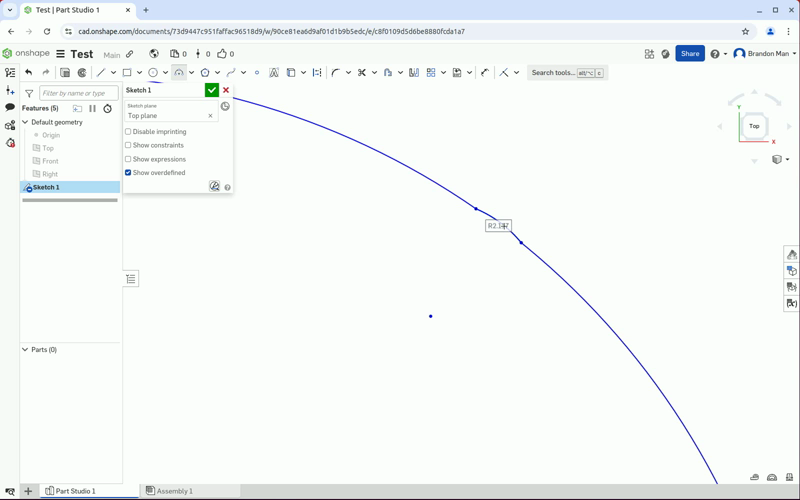
scroll(-6)
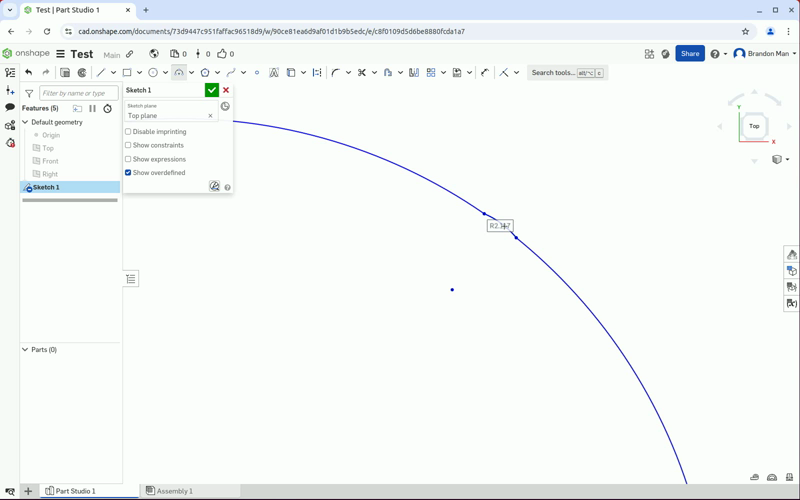
scroll(-6)
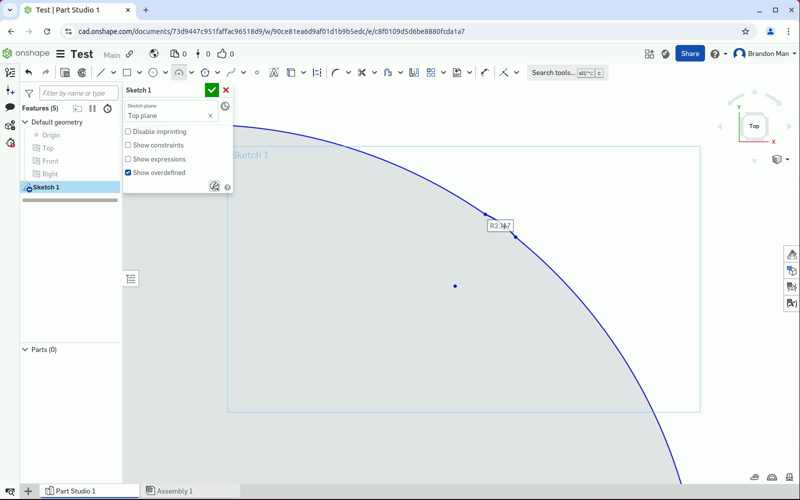
scroll(-6)
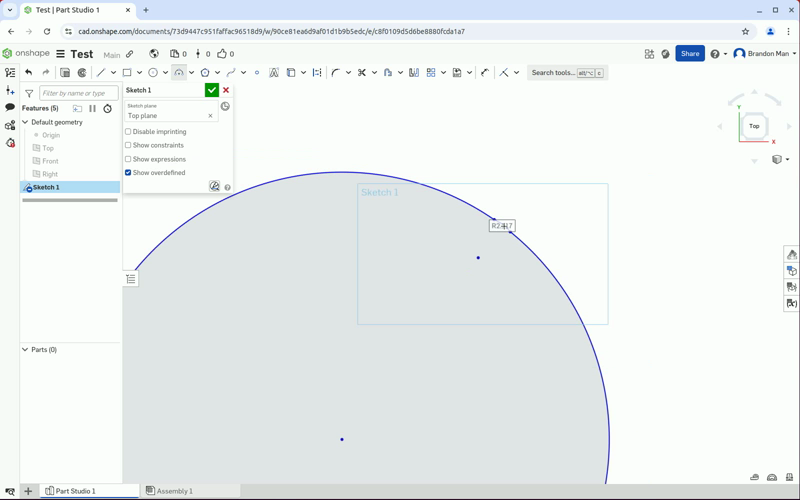
scroll(-6)
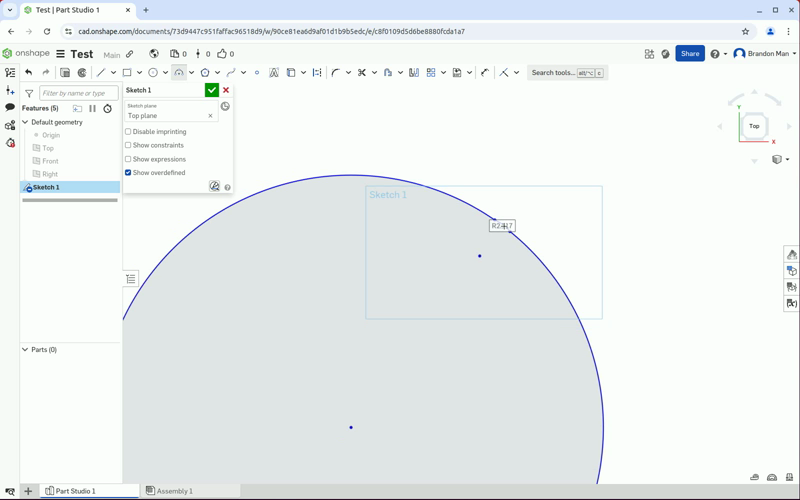
scroll(-6)
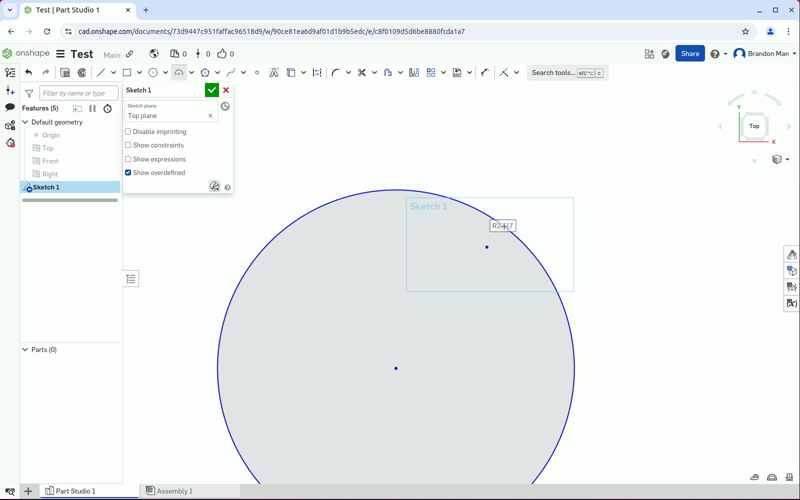
scroll(-6)
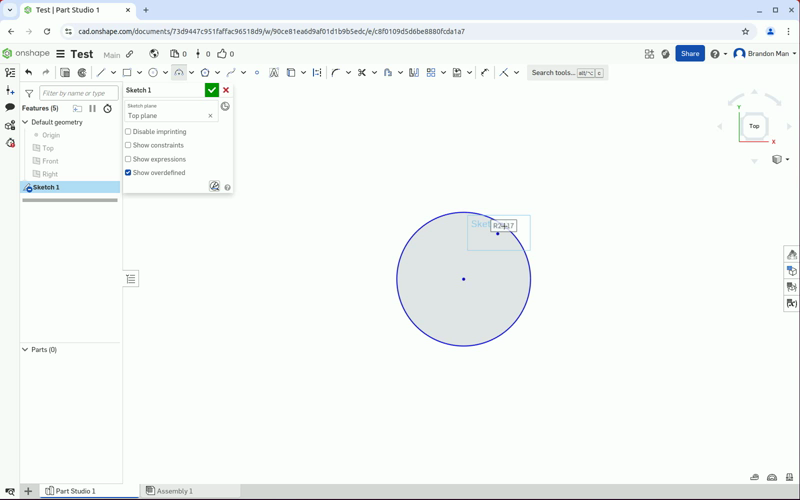
key_up(shift)
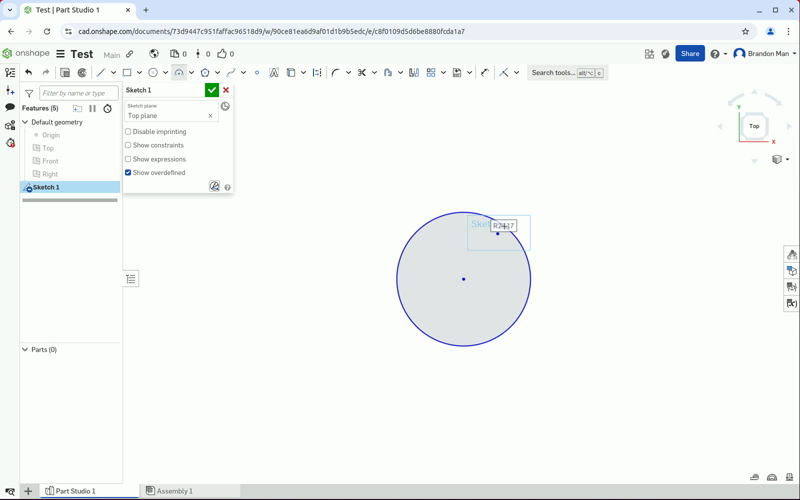
key(esc)
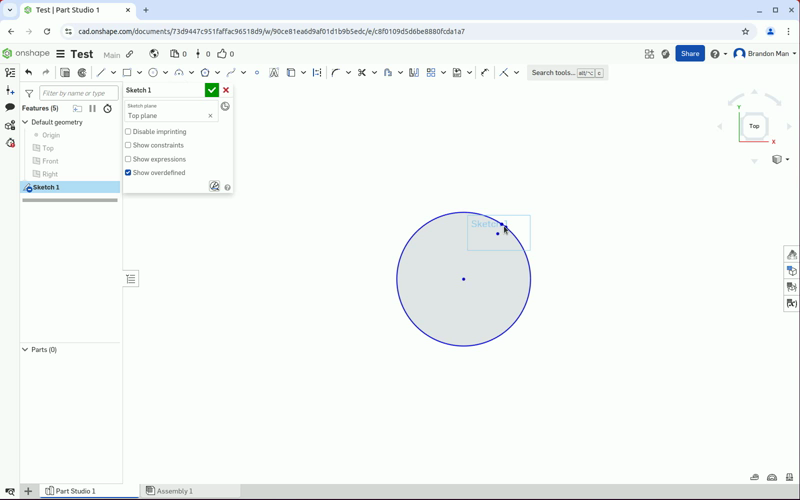
key(c)
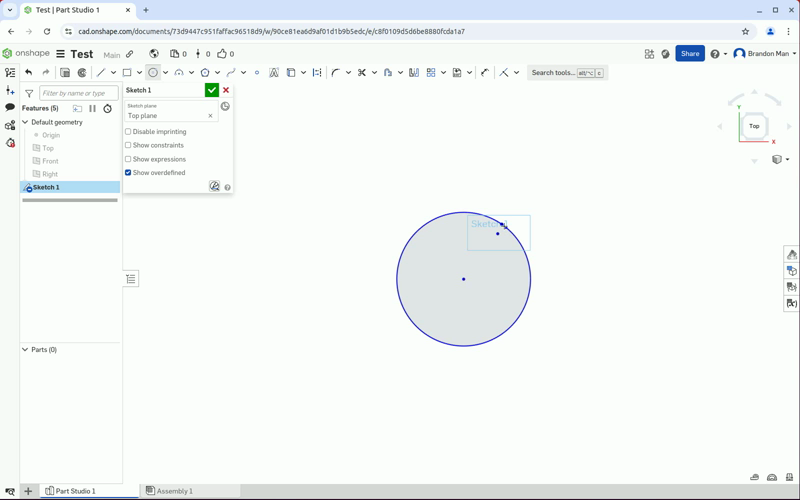
key_down(shift)
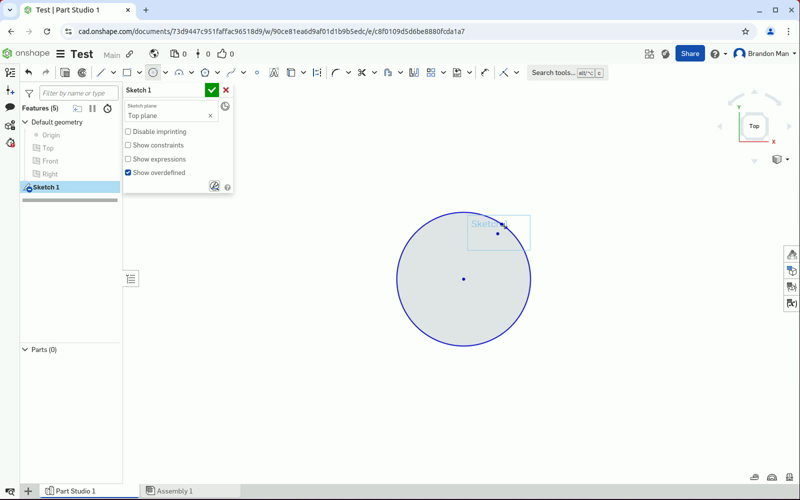
mouse_move(460, 294)
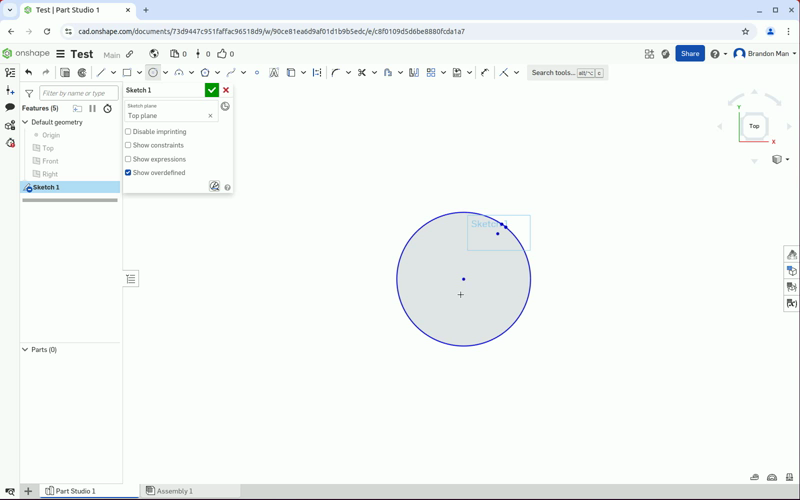
click(460, 294)
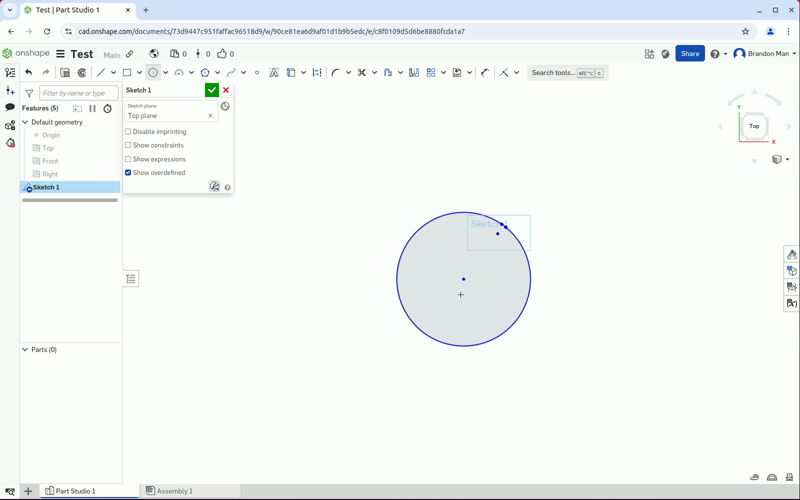
key_up(shift)
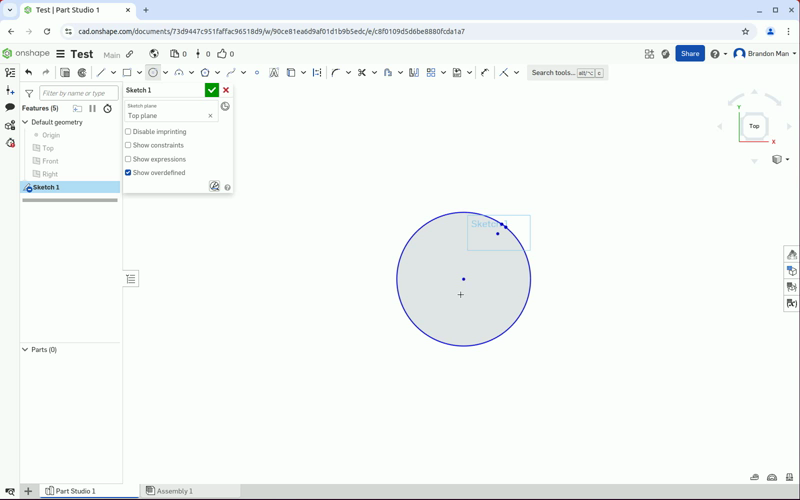
mouse_move(470, 294)
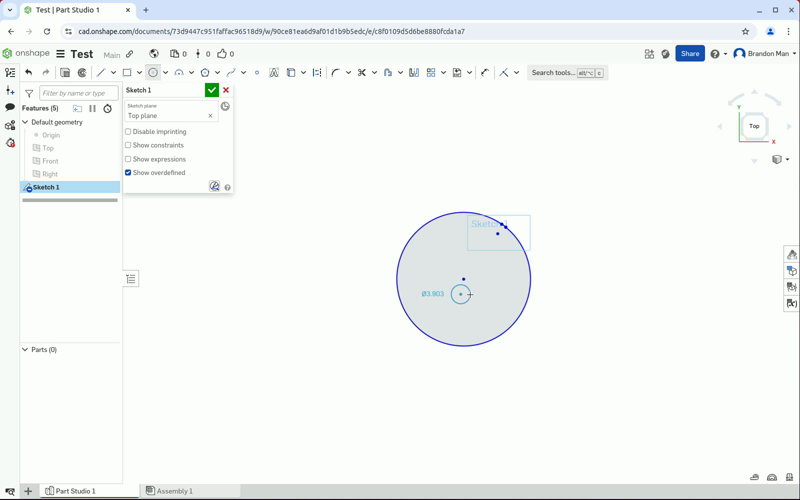
click(470, 294)
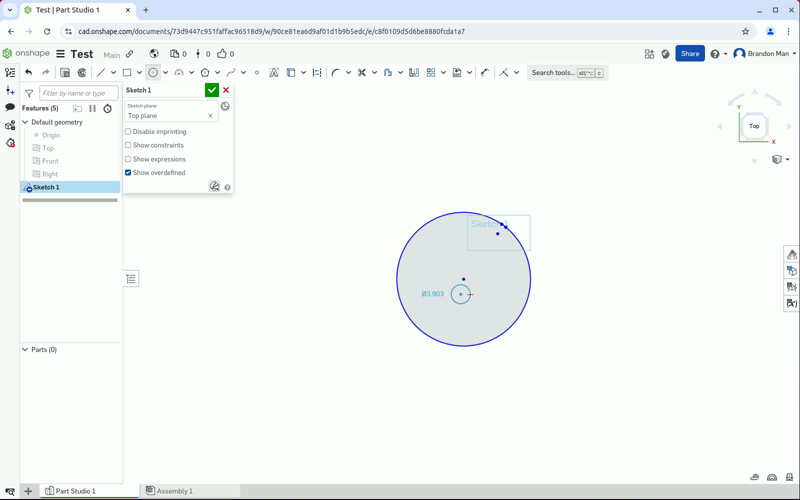
key(esc)
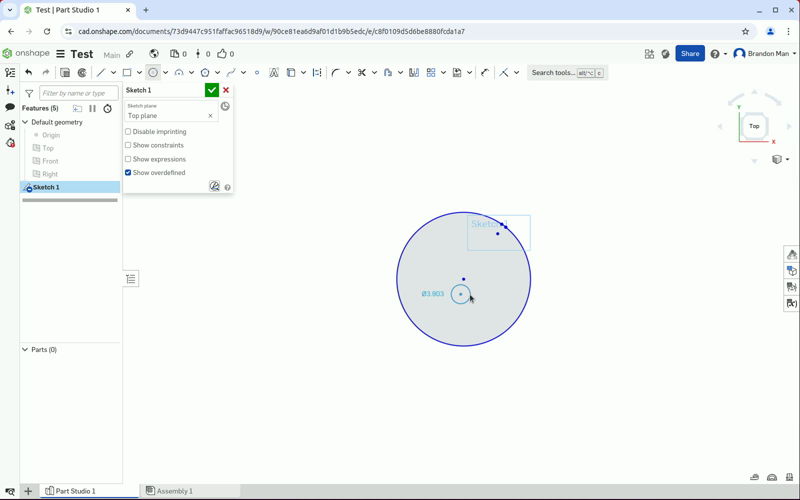
mouse_move(429, 280)
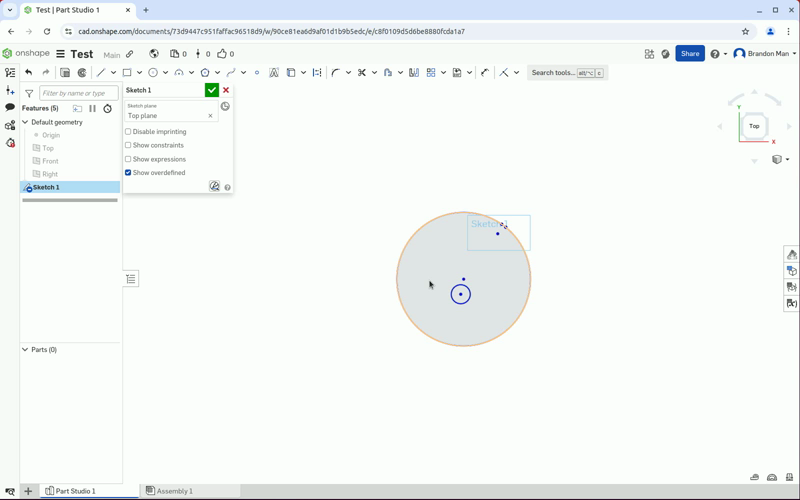
click(429, 280)
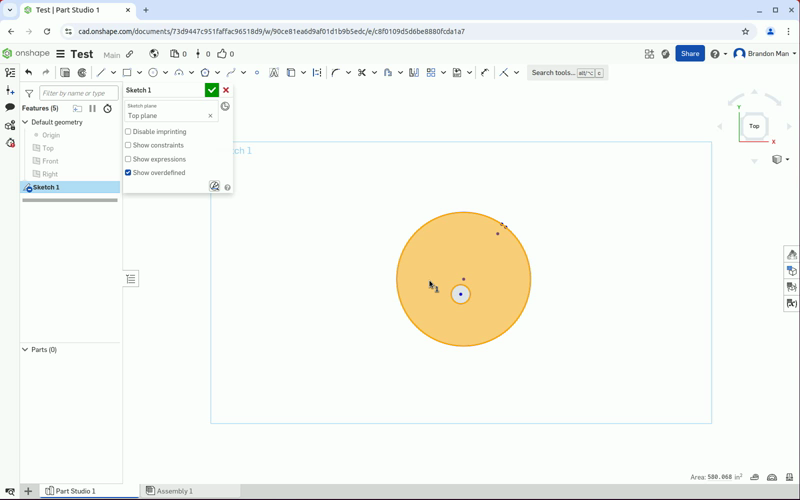
mouse_move(73, 352)
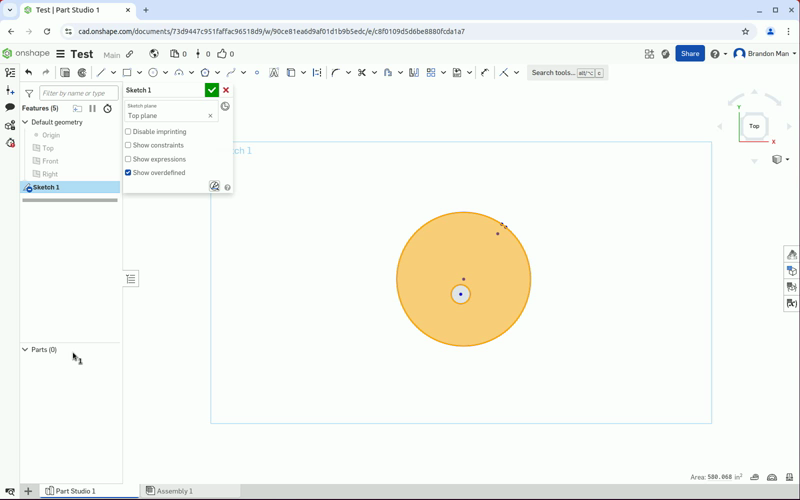
key(shift+y)
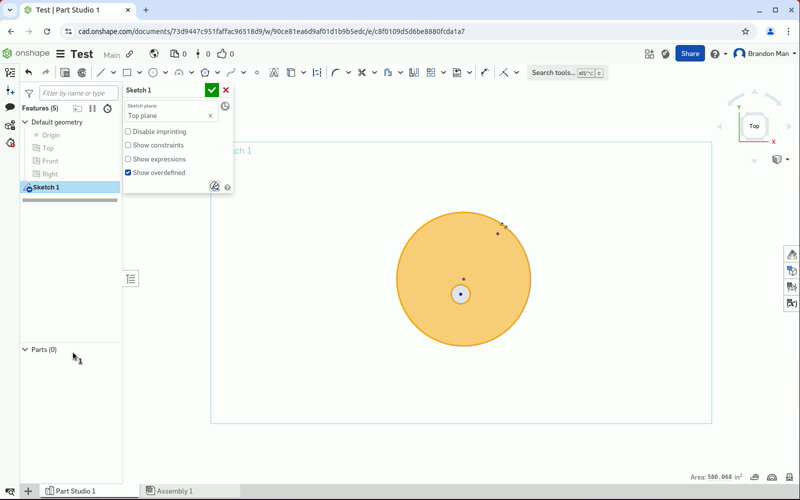
key(shift+e)
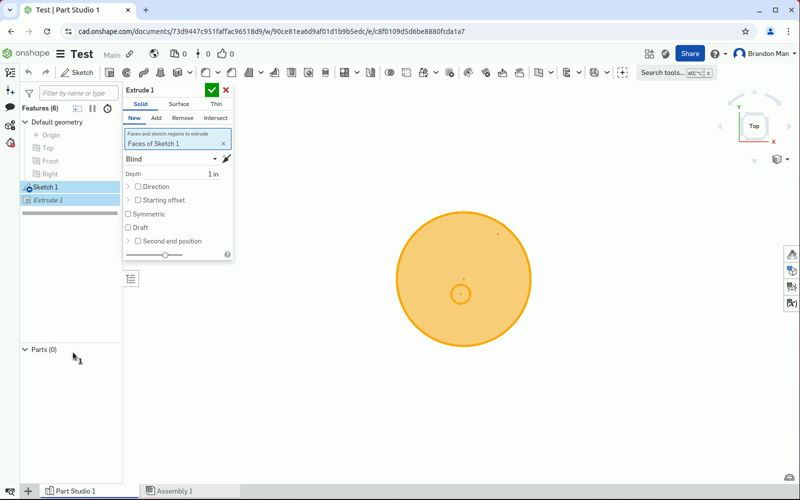
mouse_move(143, 106)
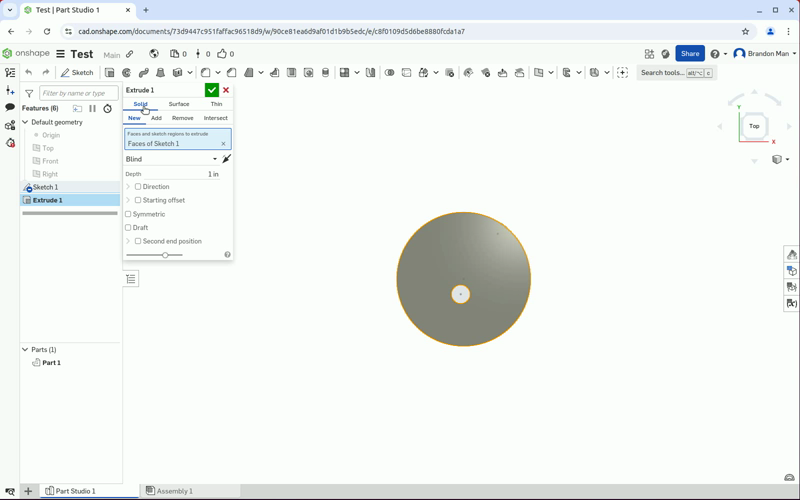
click(143, 106)
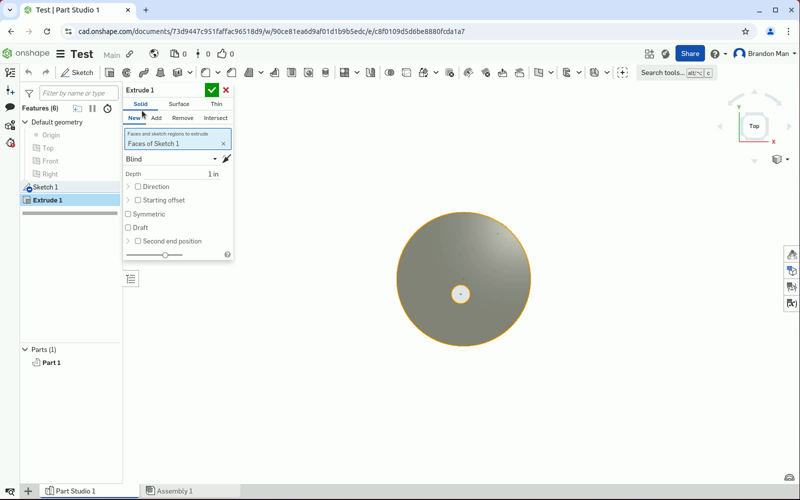
mouse_move(137, 120)
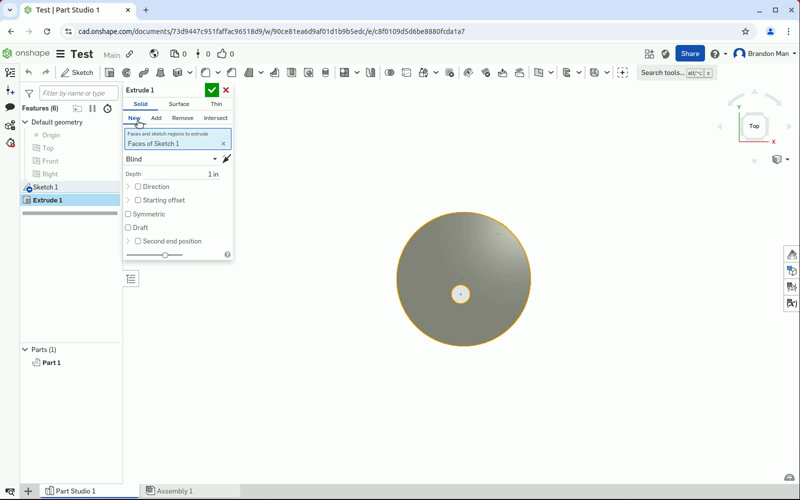
click(137, 120)
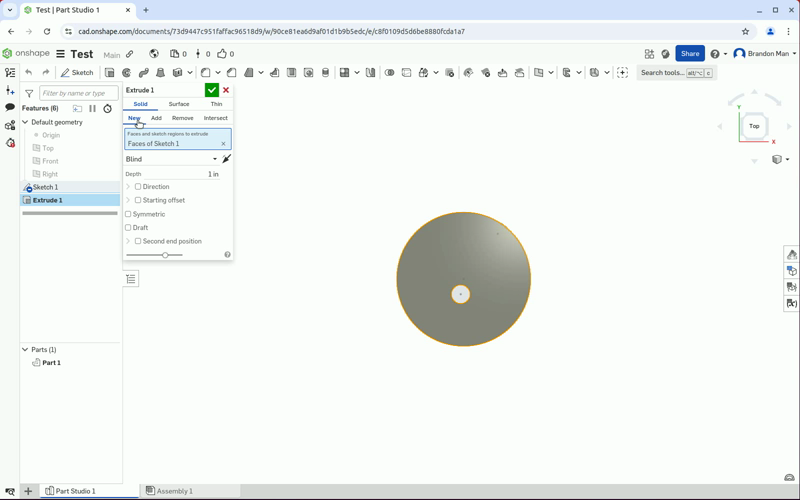
key(tab, 4)
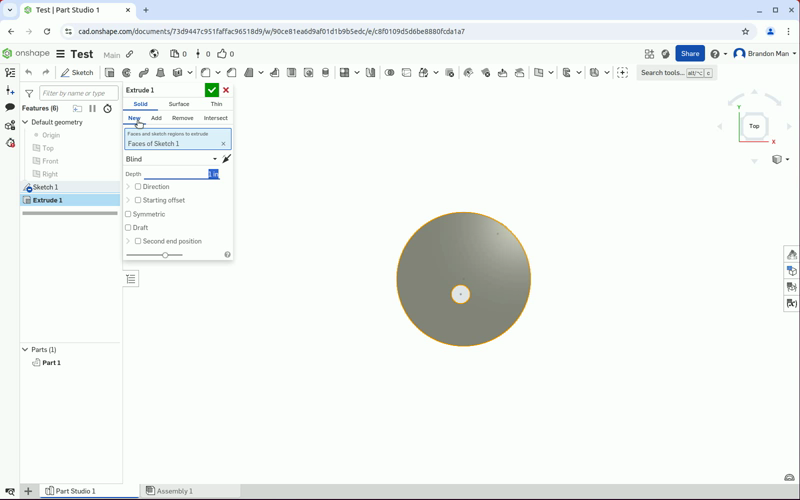
text(10.351)
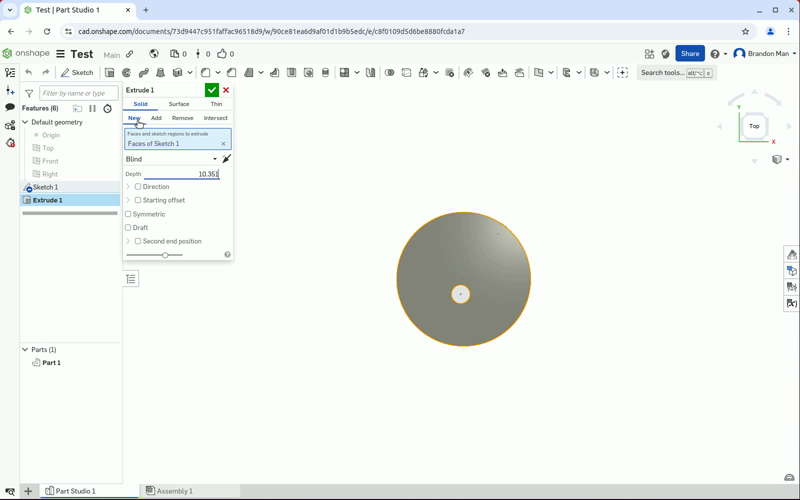
key(enter)
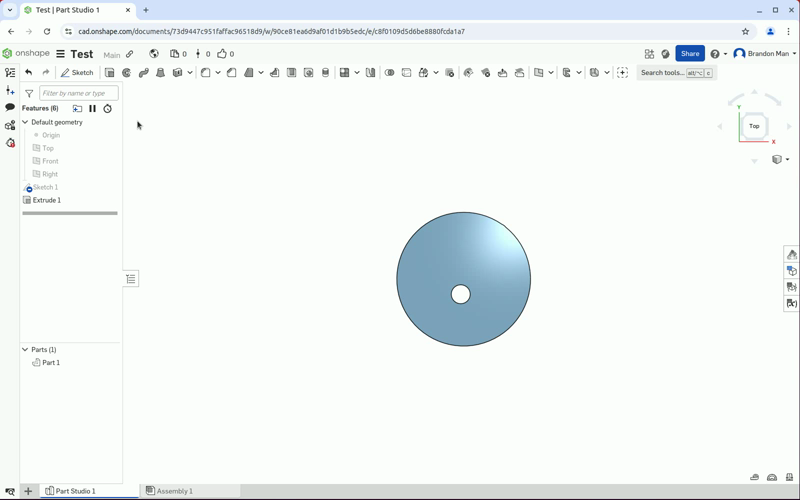
key(shift+h)
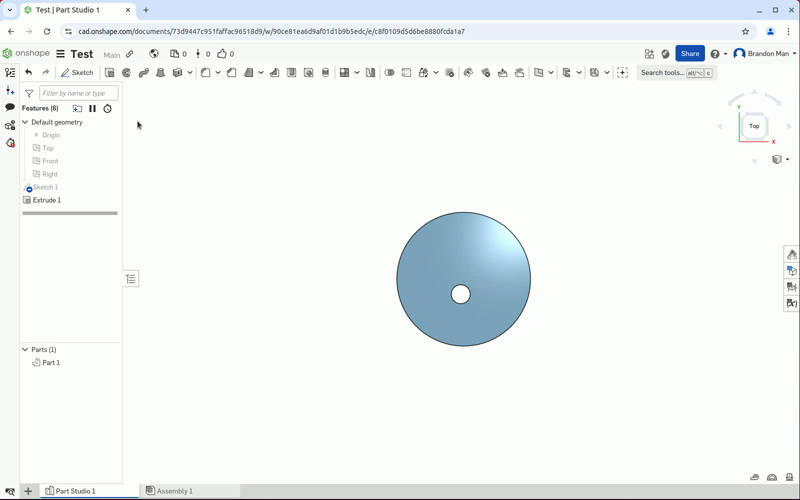
key(shift+h)
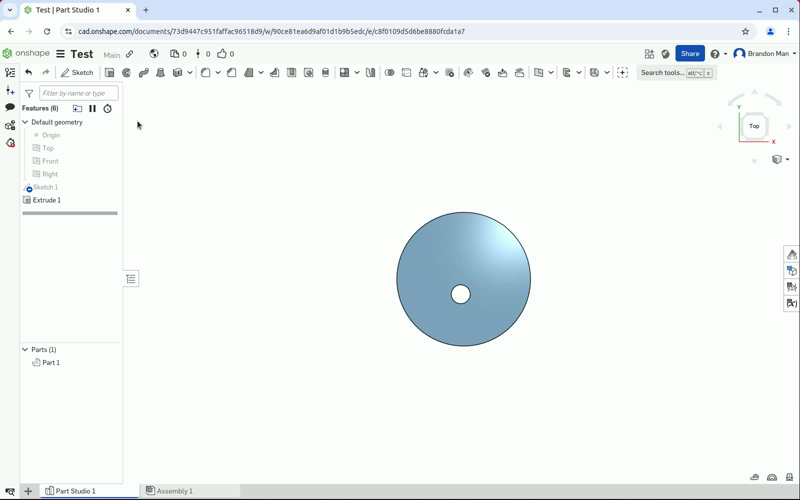
mouse_move(73, 189)
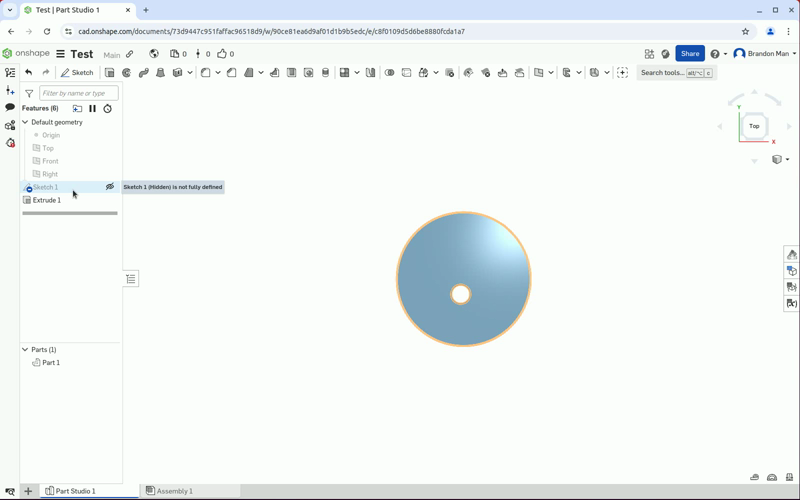
click(73, 189)
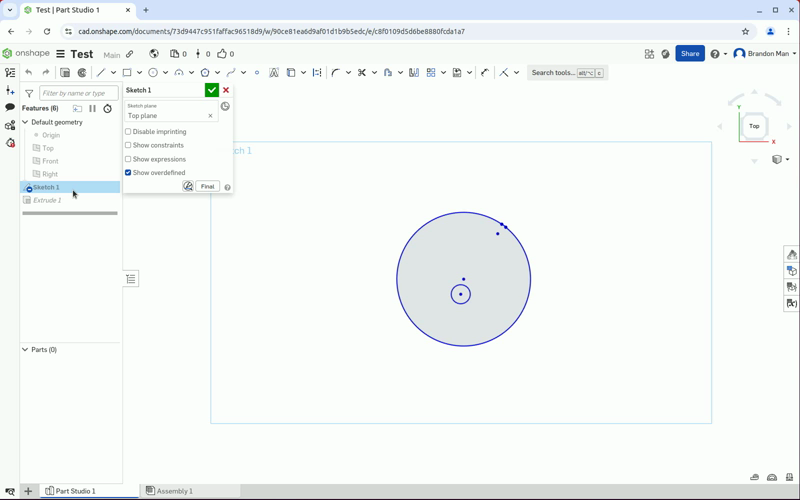
mouse_move(229, 92)
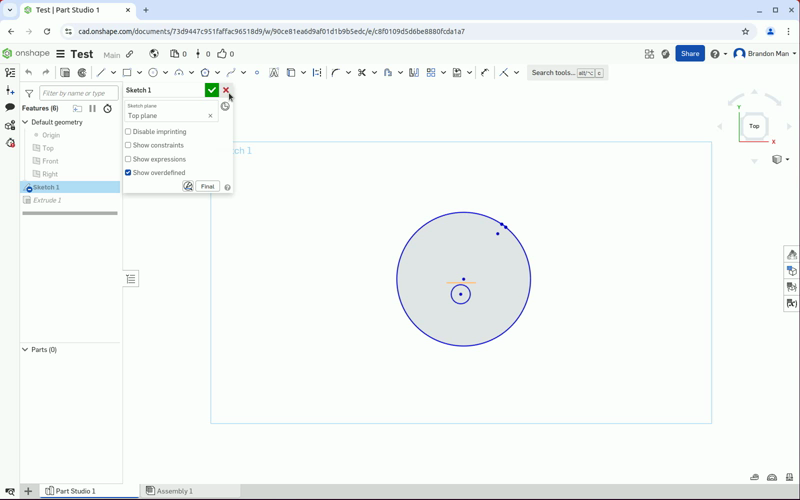
click(229, 92)
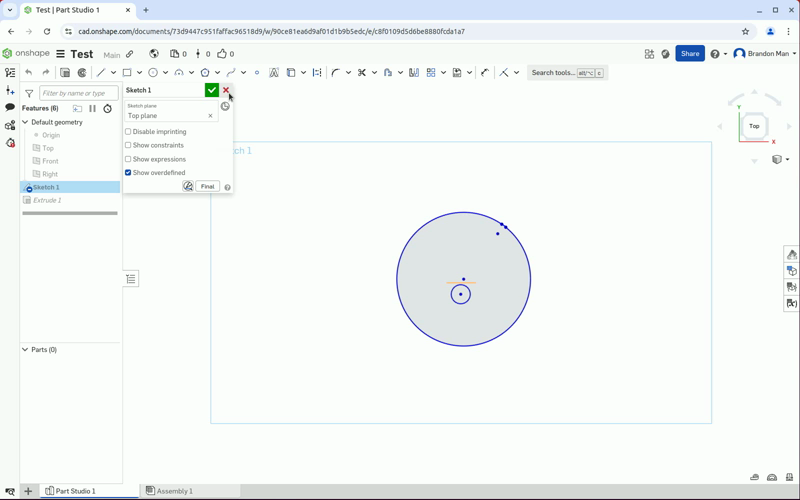
key(shift+s)
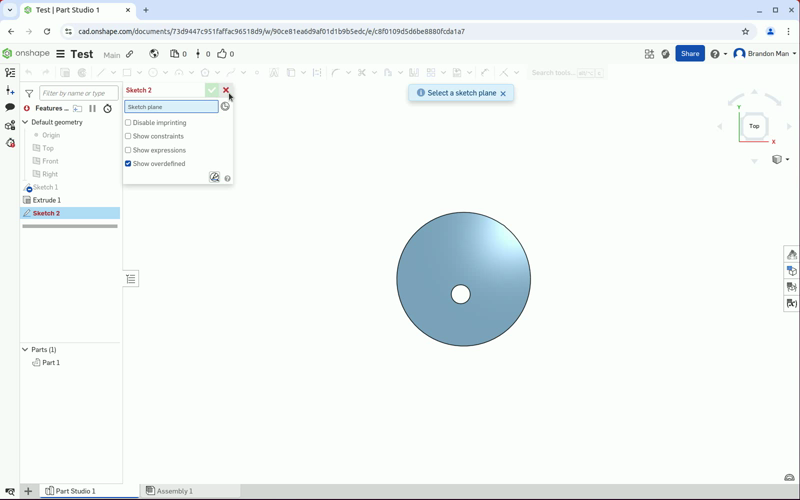
mouse_move(73, 150)
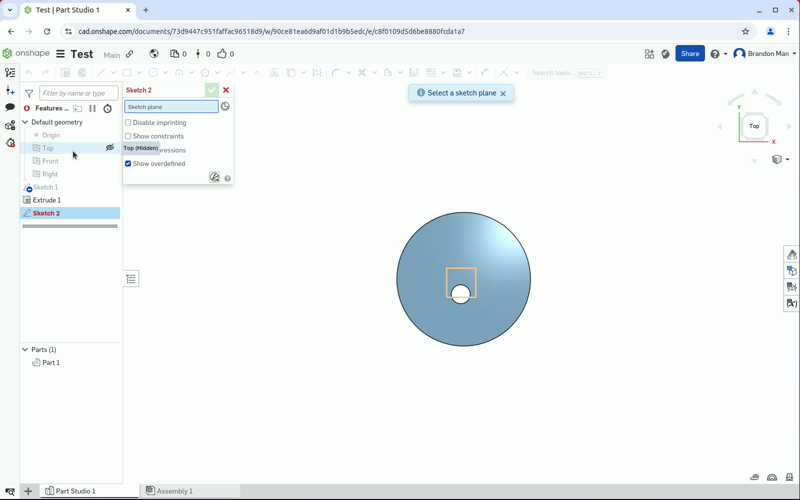
click(73, 150)
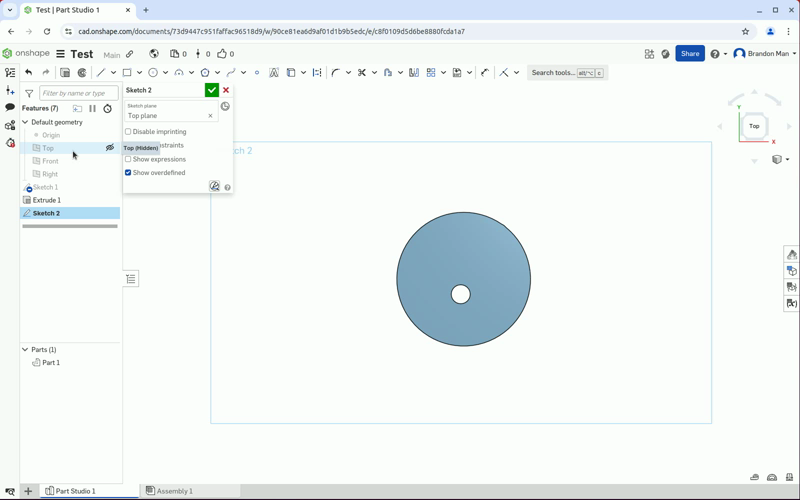
mouse_move(73, 352)
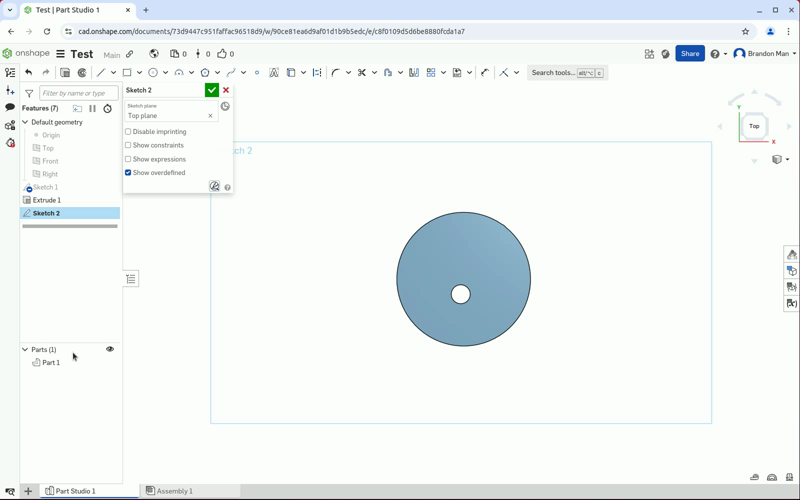
key(y)
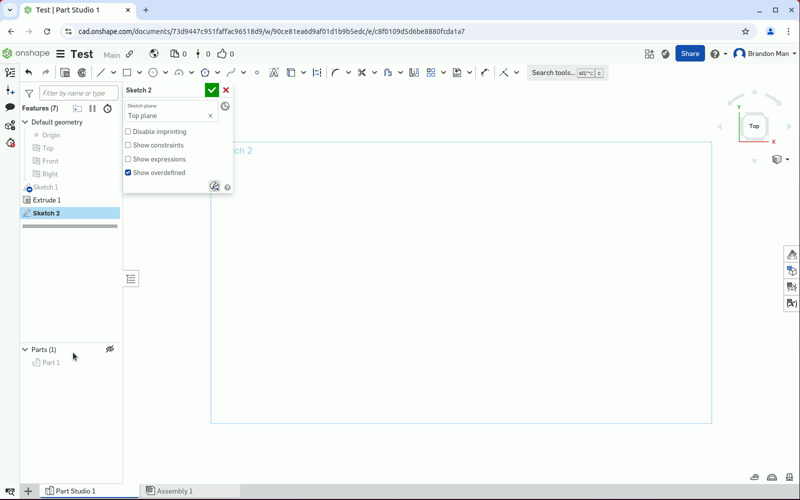
key(c)
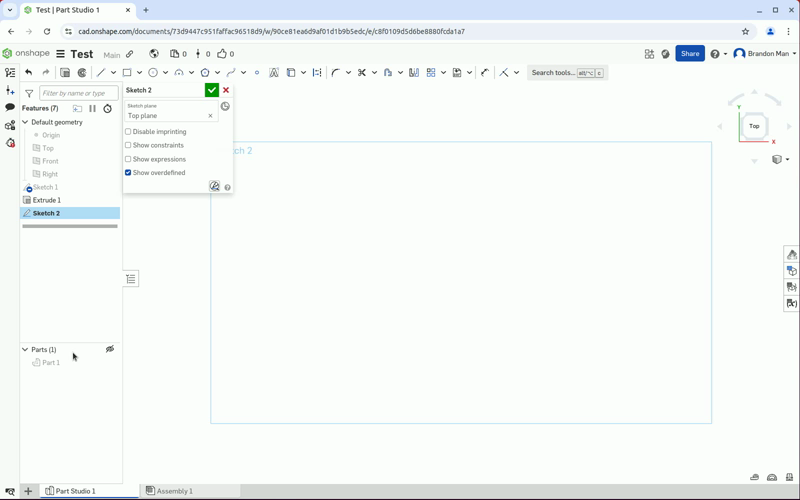
key_down(shift)
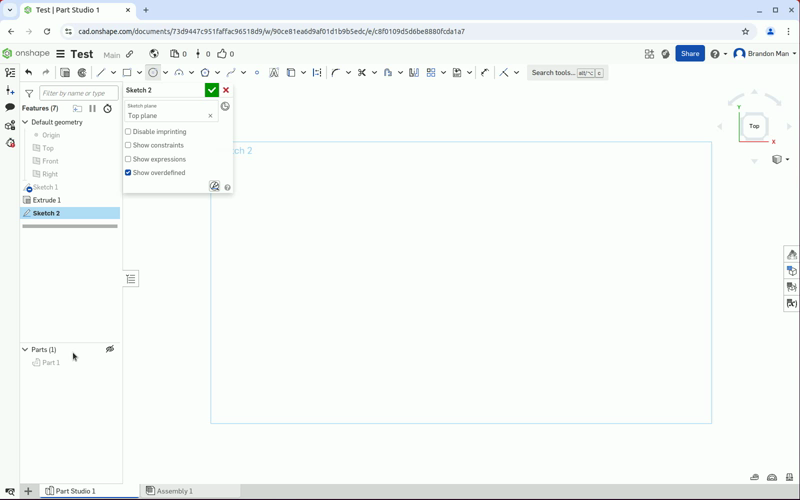
mouse_move(403, 200)
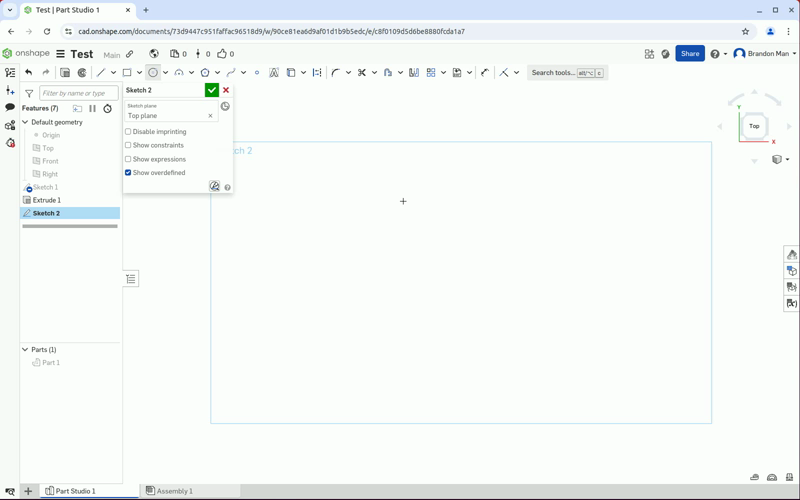
click(403, 200)
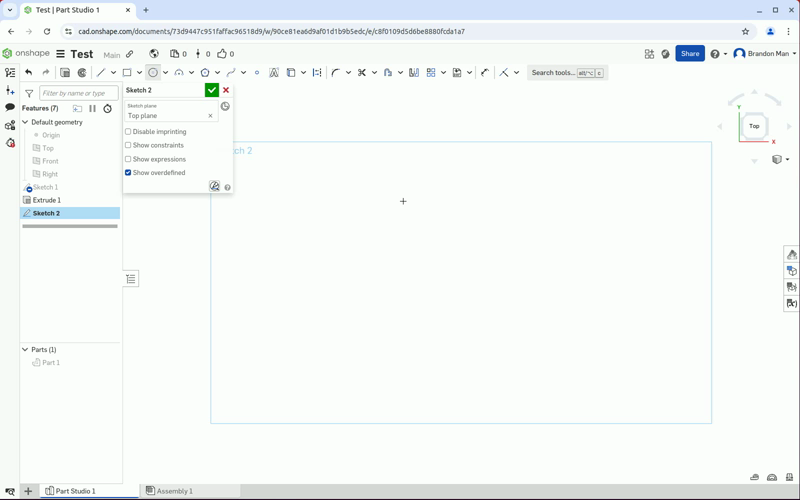
key_up(shift)
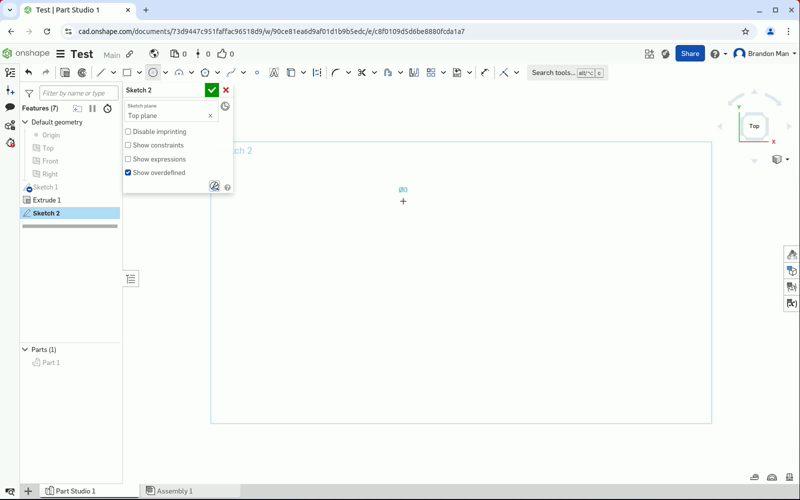
mouse_move(432, 200)
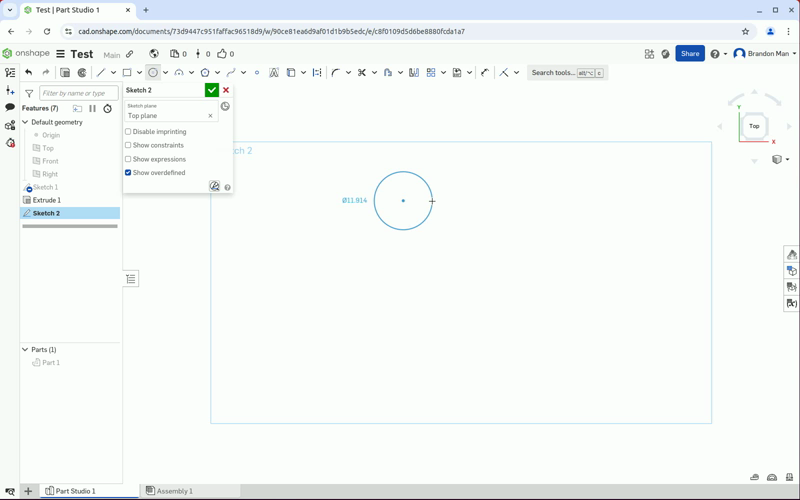
click(432, 200)
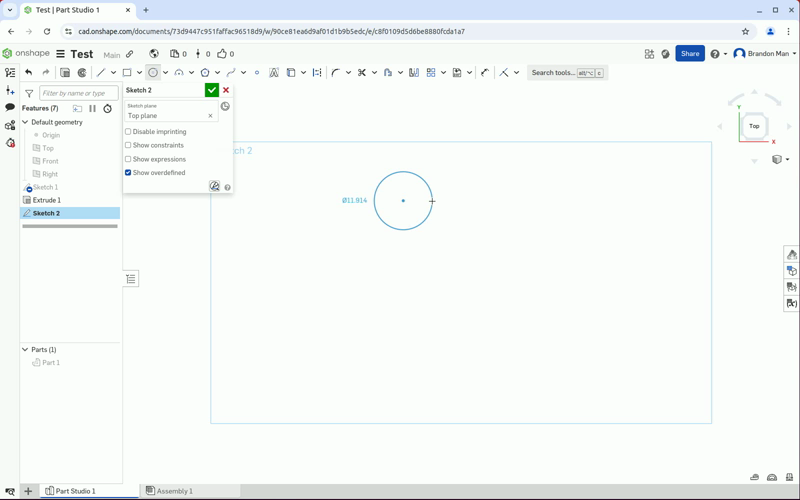
key(esc)
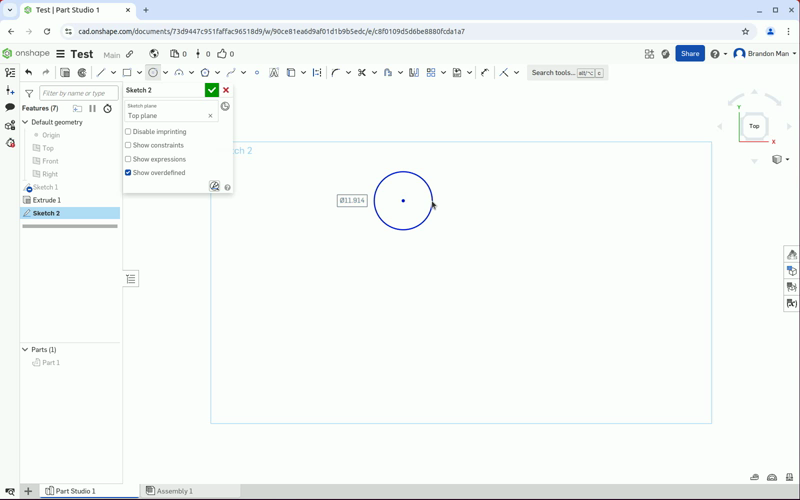
mouse_move(400, 210)
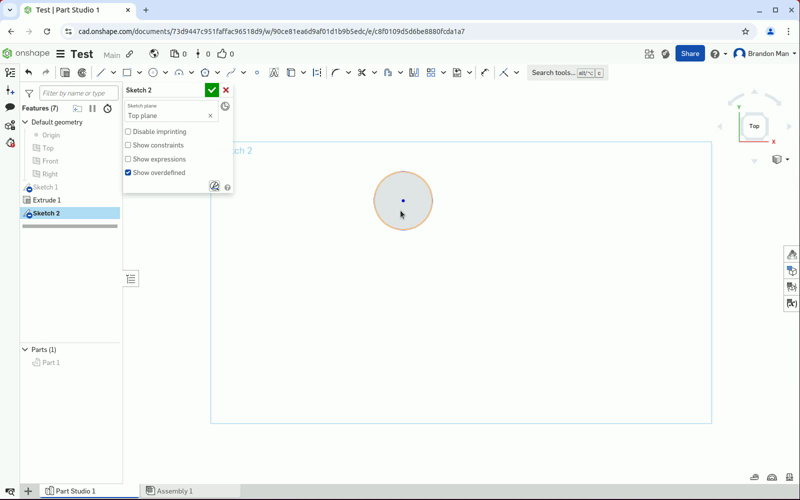
click(400, 210)
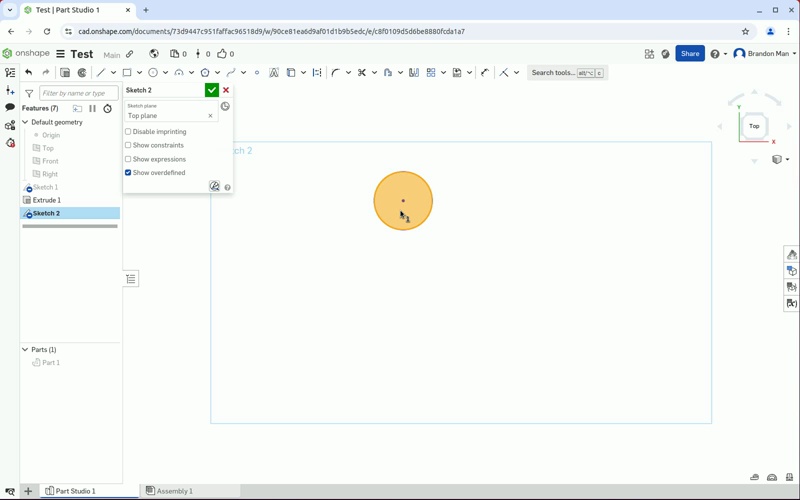
mouse_move(73, 352)
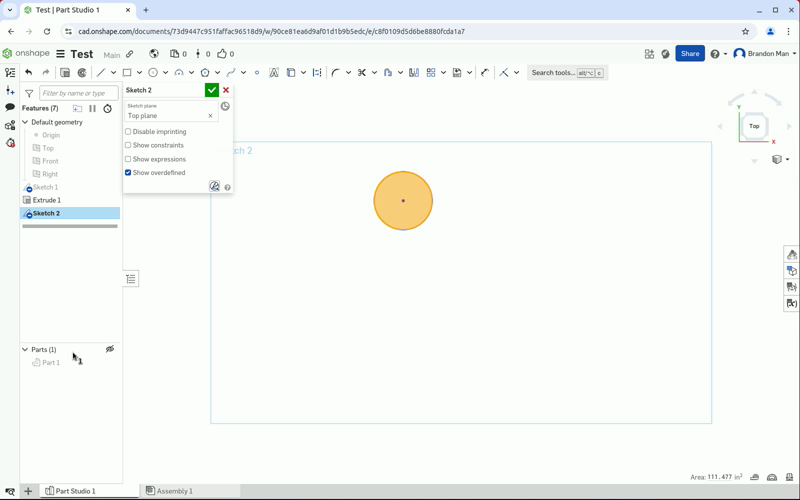
key(shift+y)
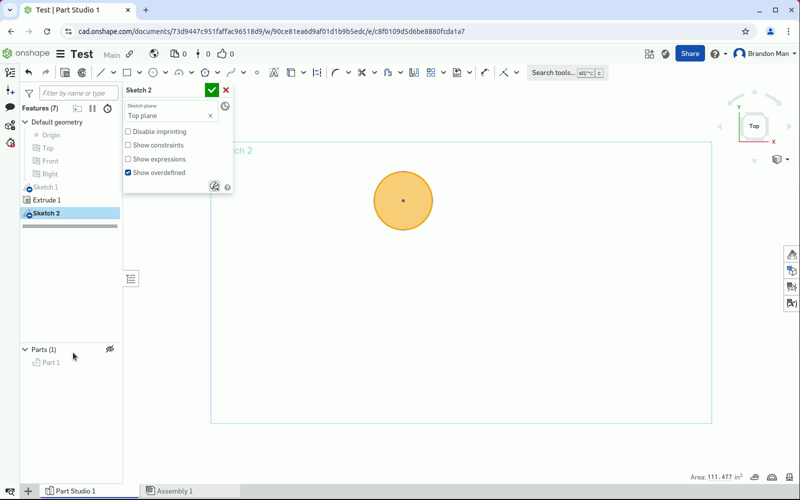
key(shift+e)
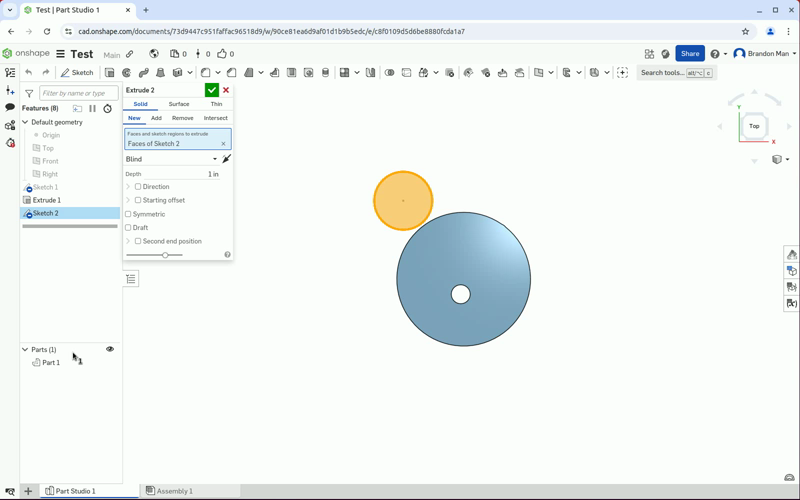
mouse_move(143, 106)
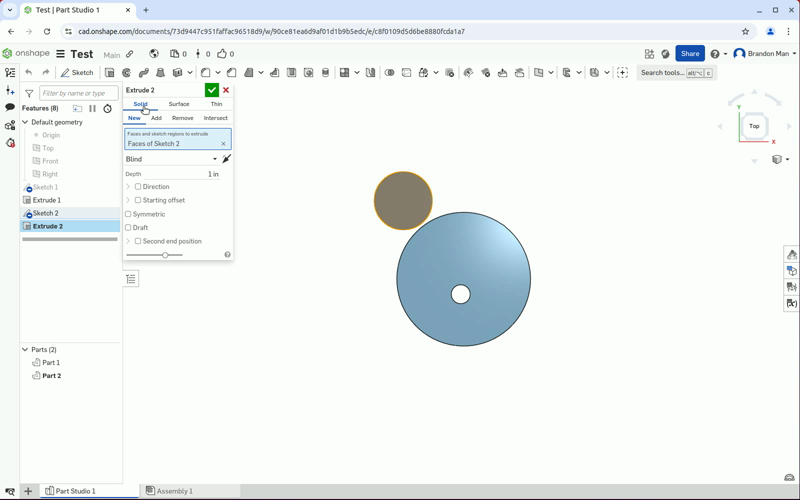
click(143, 106)
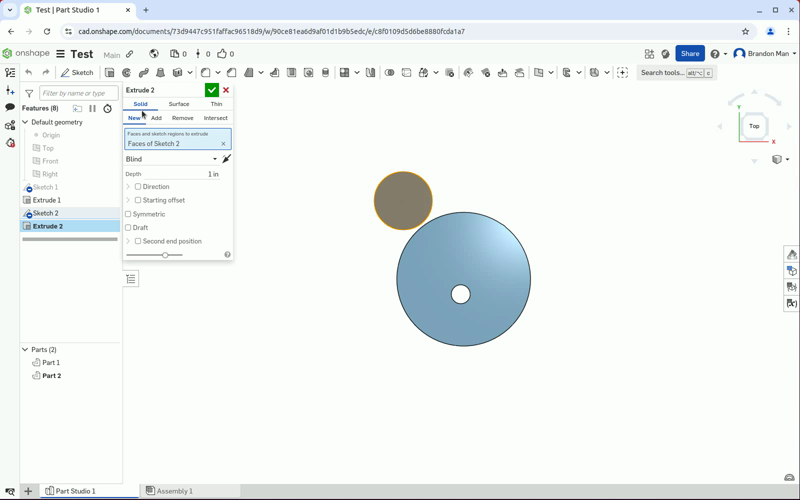
mouse_move(137, 120)
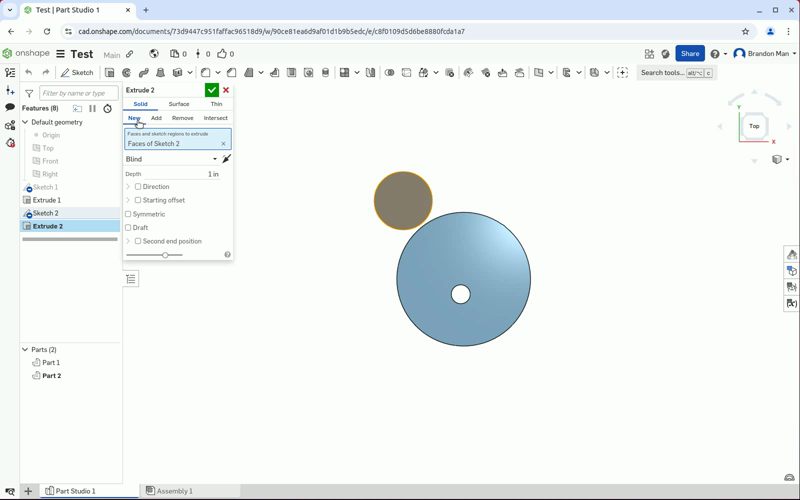
click(137, 120)
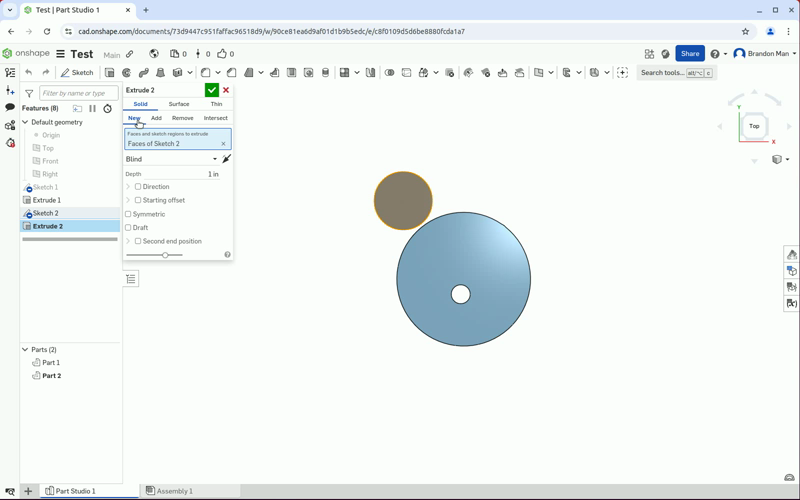
key(tab, 4)
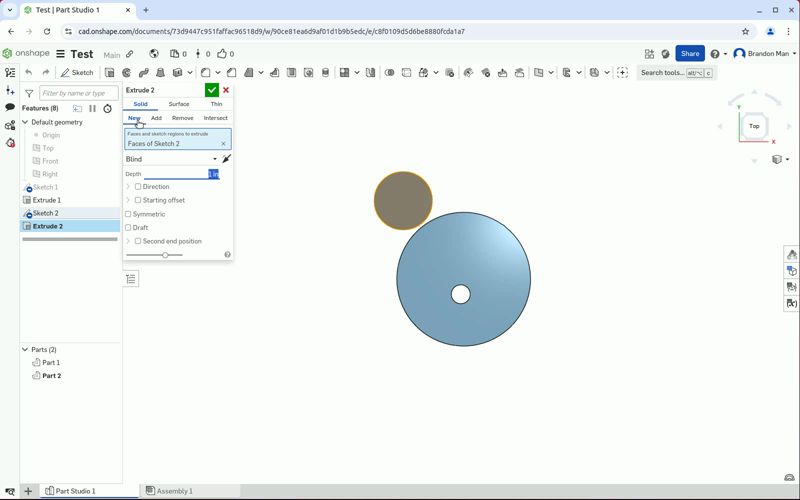
text(10.351)
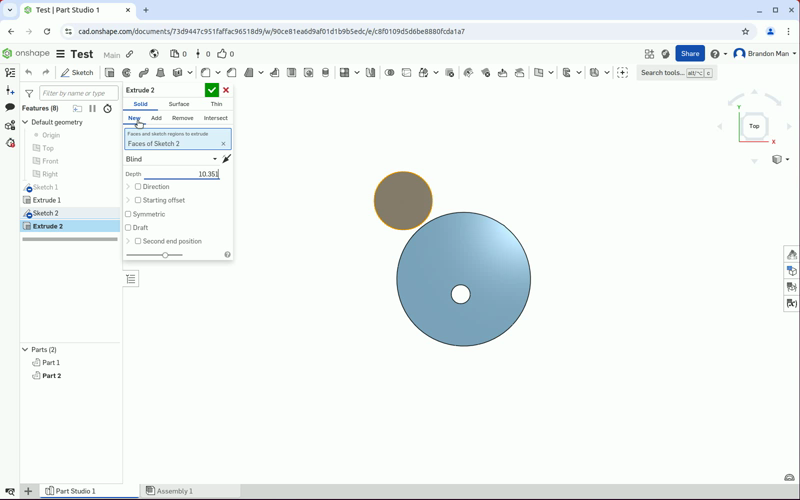
key(enter)
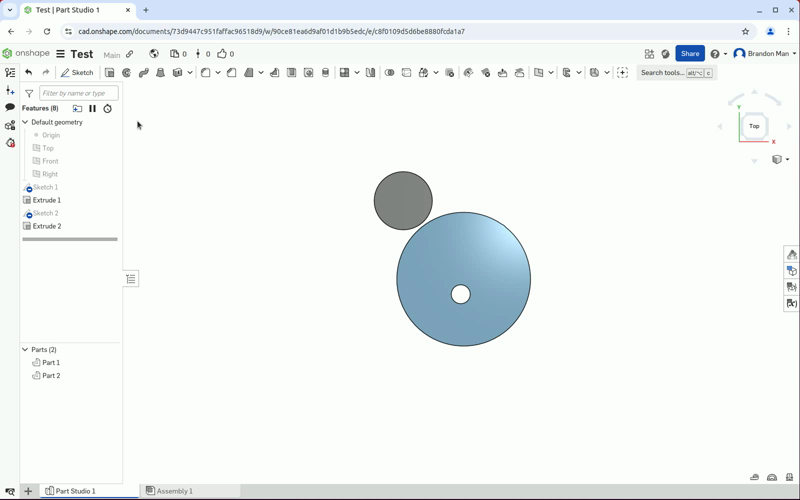
key(shift+h)
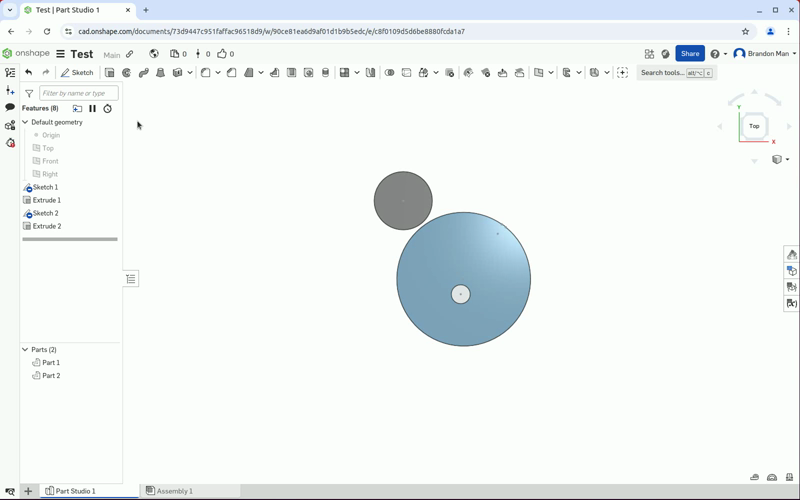
key(shift+h)
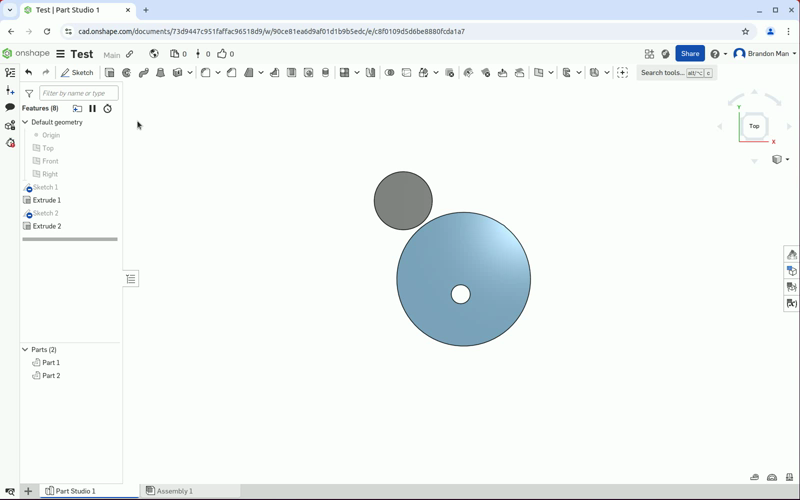
mouse_move(73, 189)
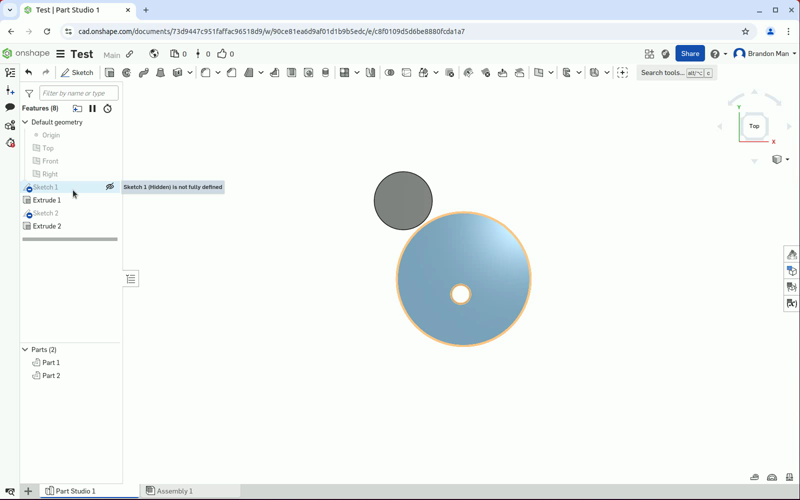
click(73, 189)
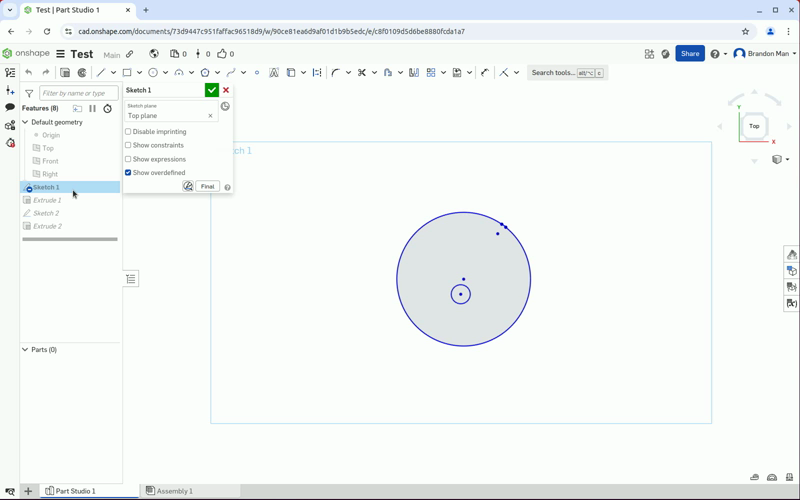
mouse_move(229, 92)
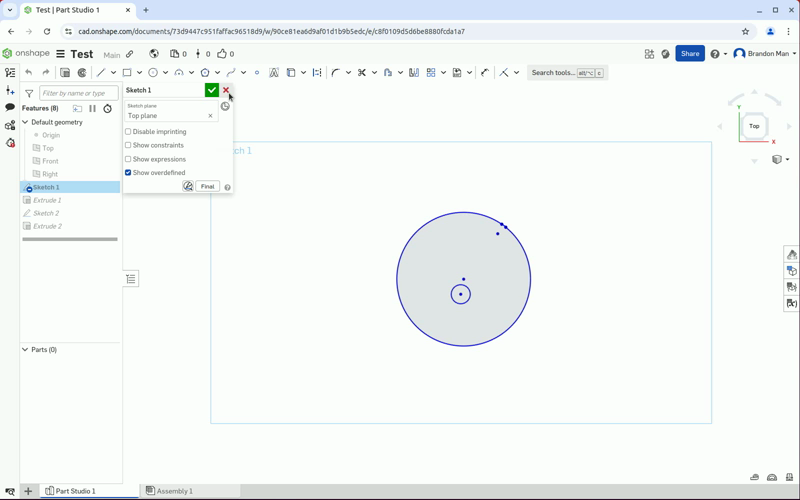
click(229, 92)
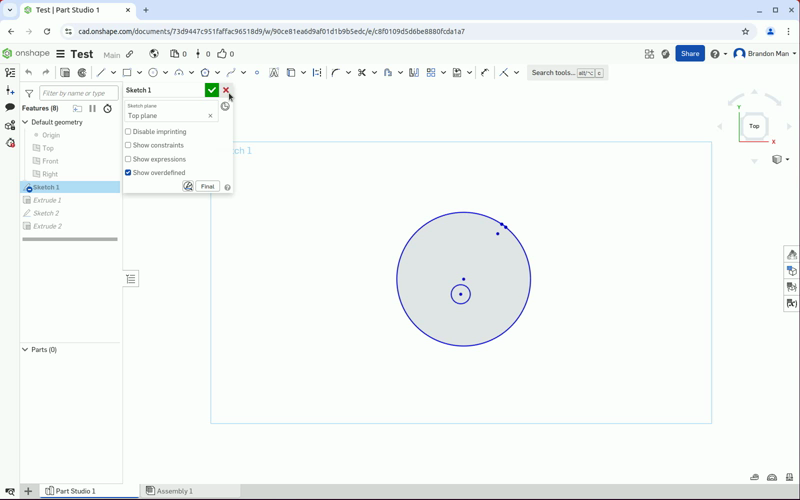
key(shift+s)
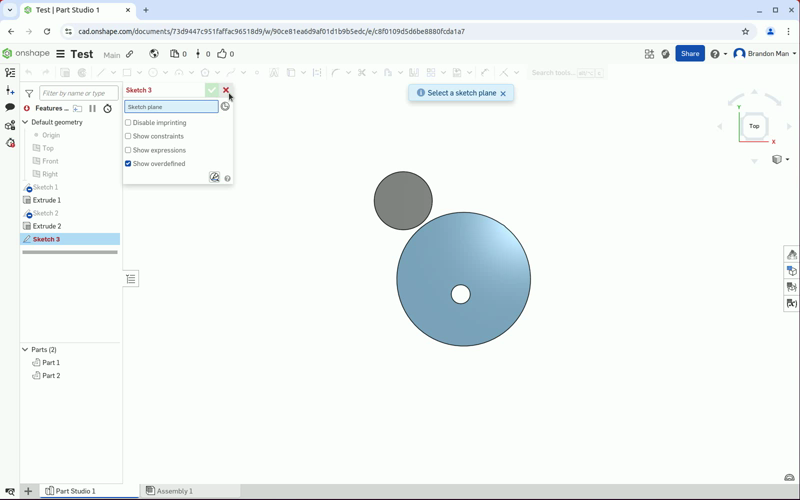
mouse_move(73, 150)
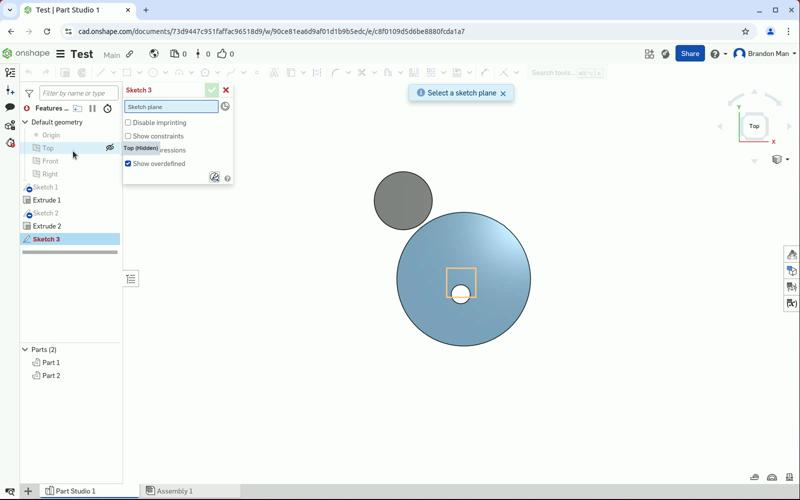
click(73, 150)
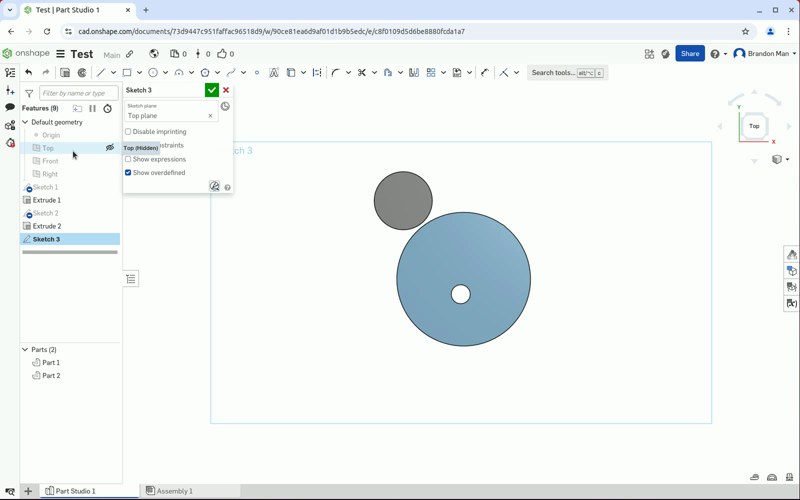
mouse_move(73, 352)
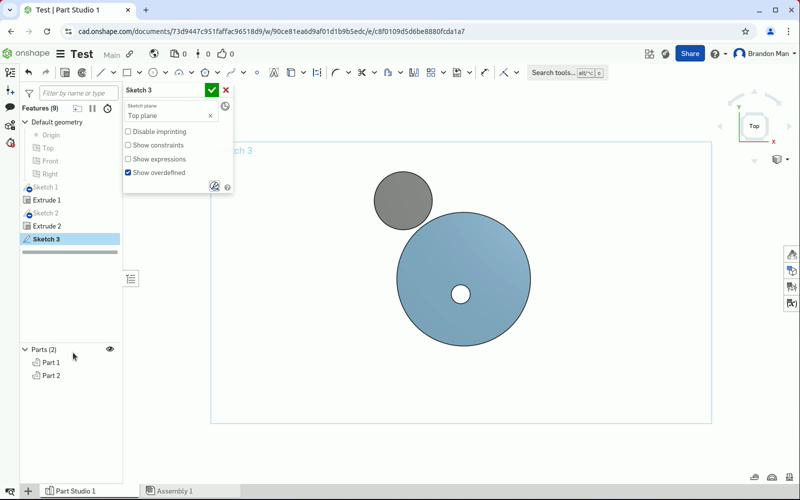
key(y)
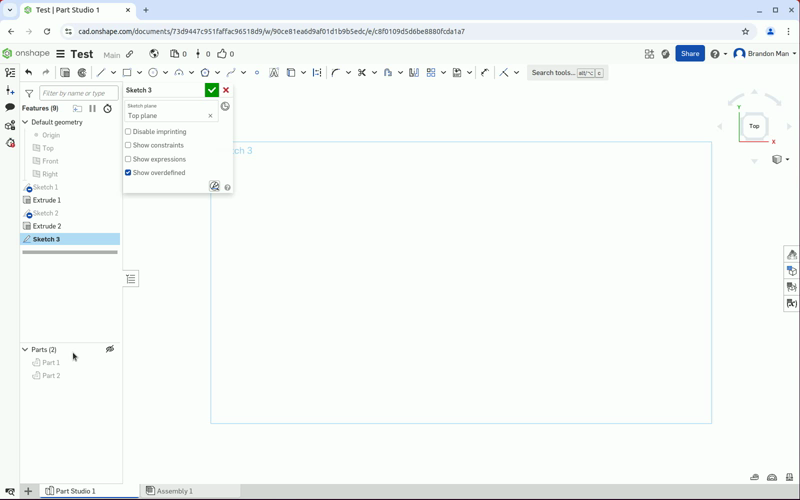
key(a)
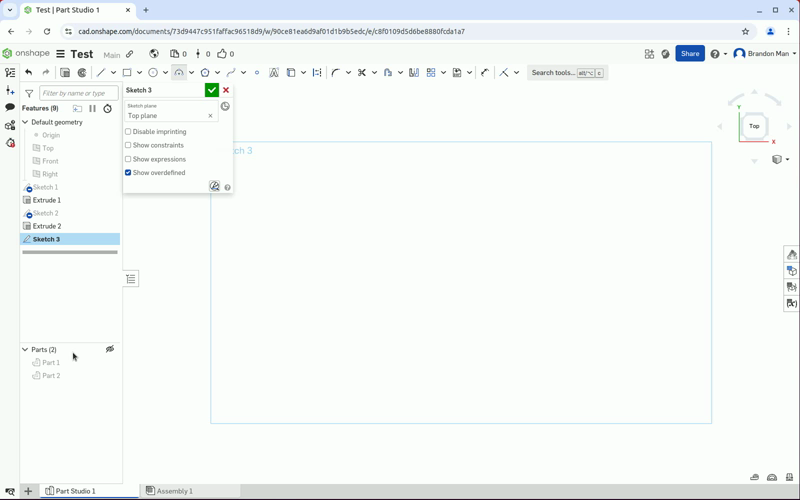
key_down(shift)
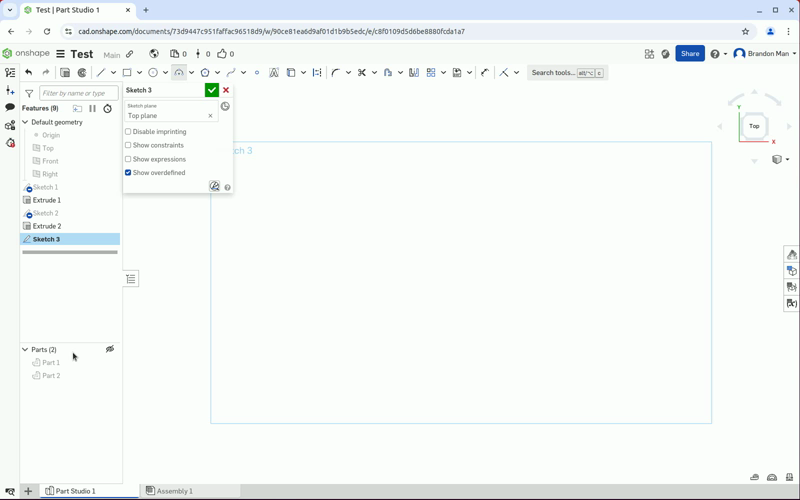
mouse_move(501, 224)
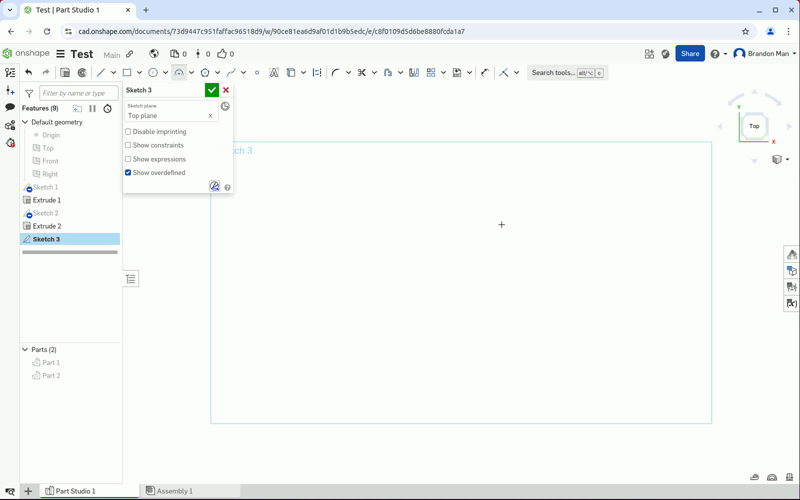
click(501, 224)
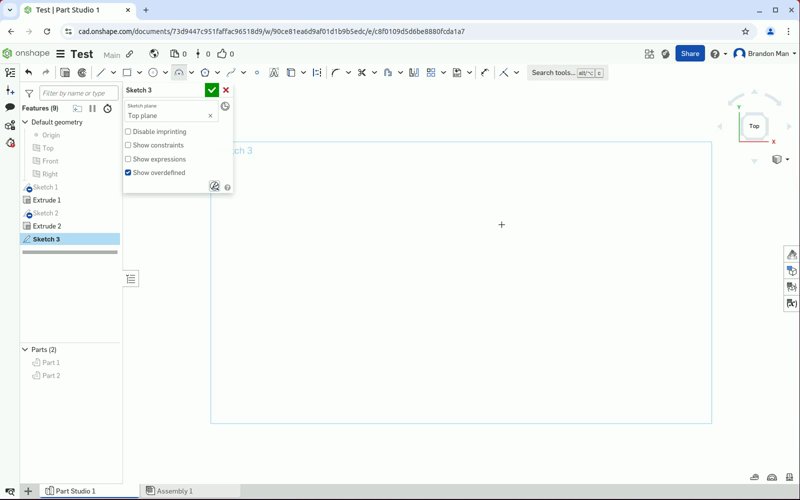
key_up(shift)
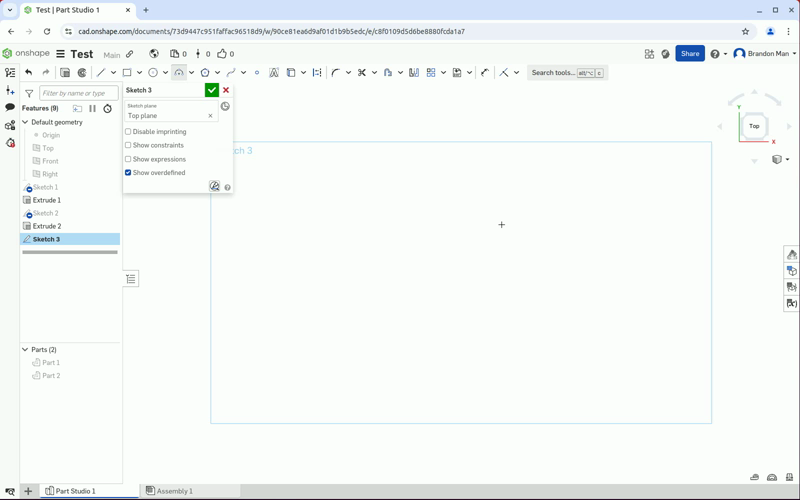
key_down(shift)
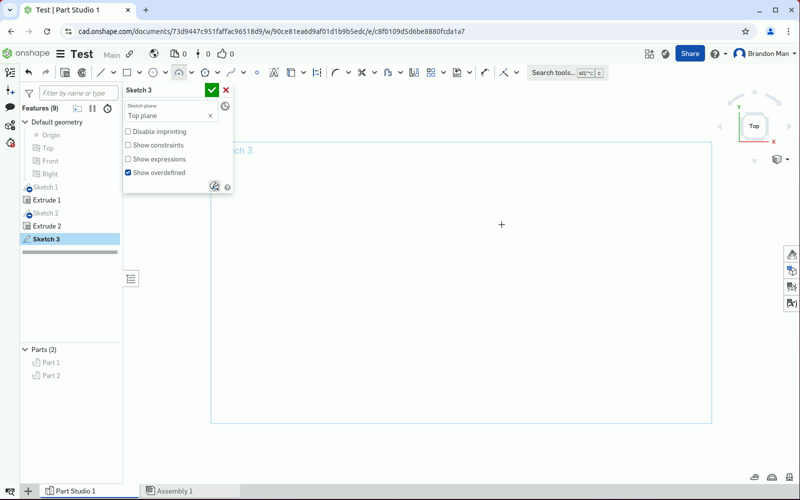
mouse_move(506, 227)
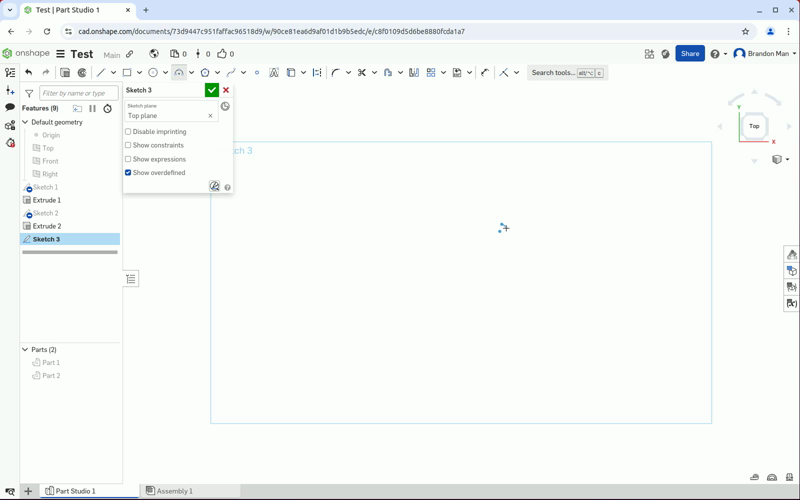
scroll(6)
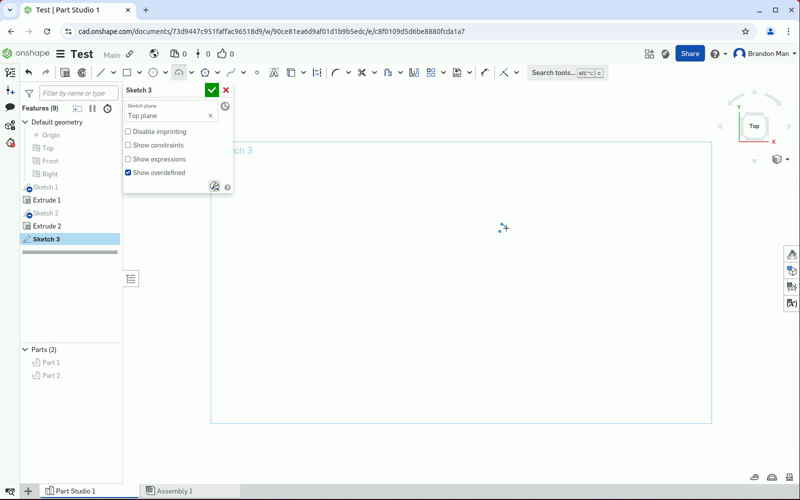
scroll(6)
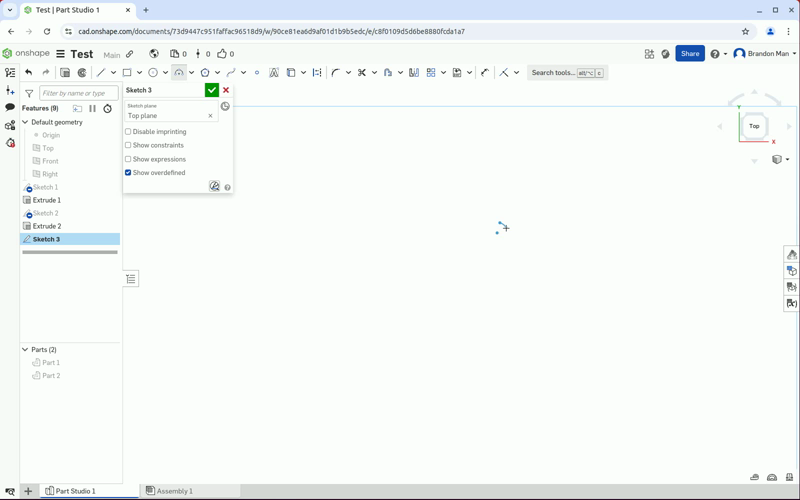
scroll(6)
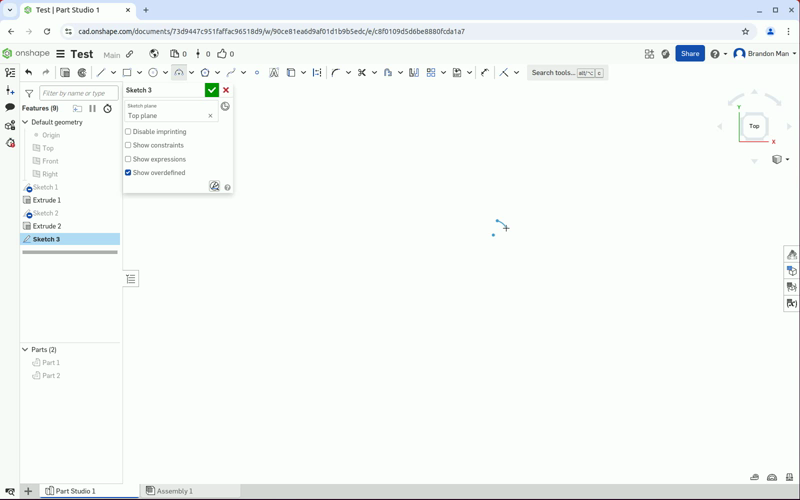
scroll(6)
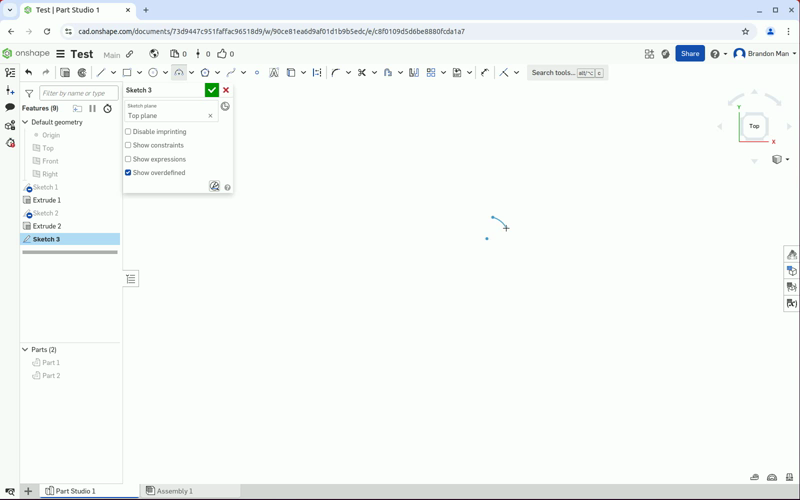
scroll(6)
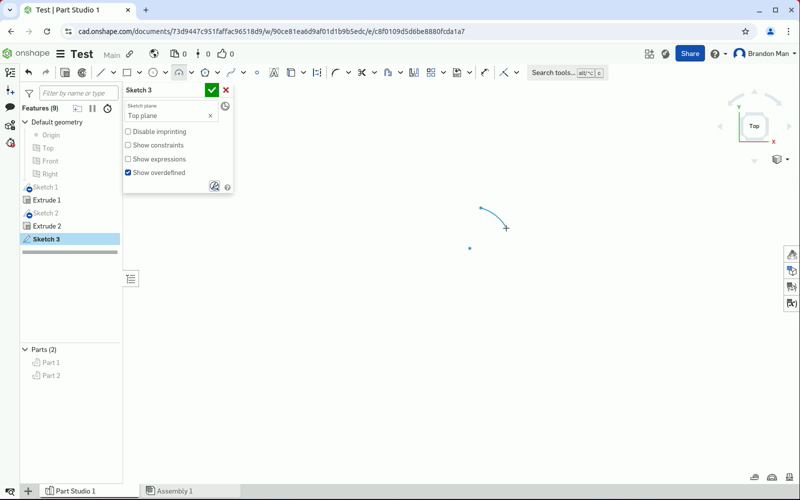
scroll(6)
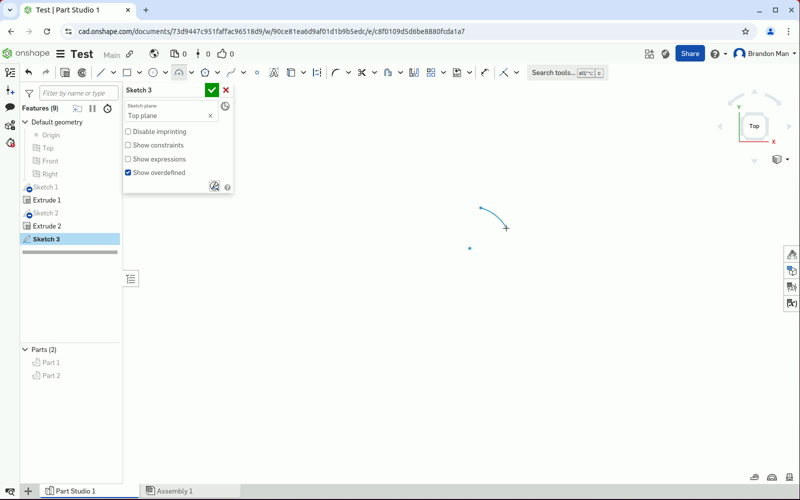
scroll(6)
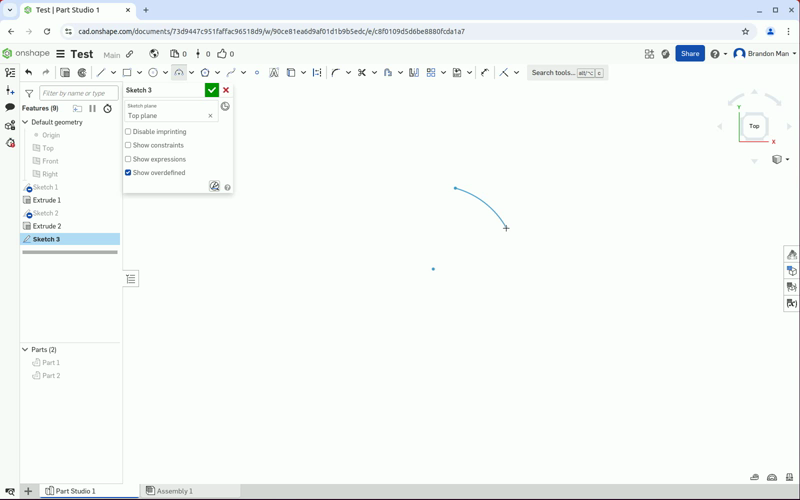
click(506, 227)
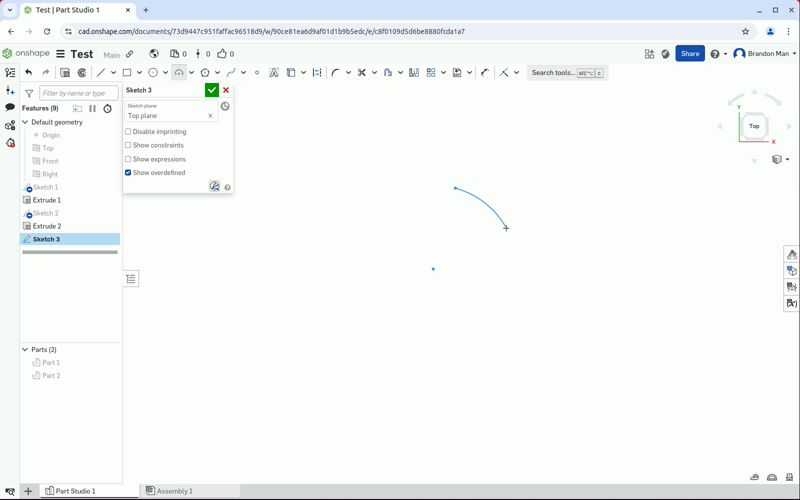
scroll(-6)
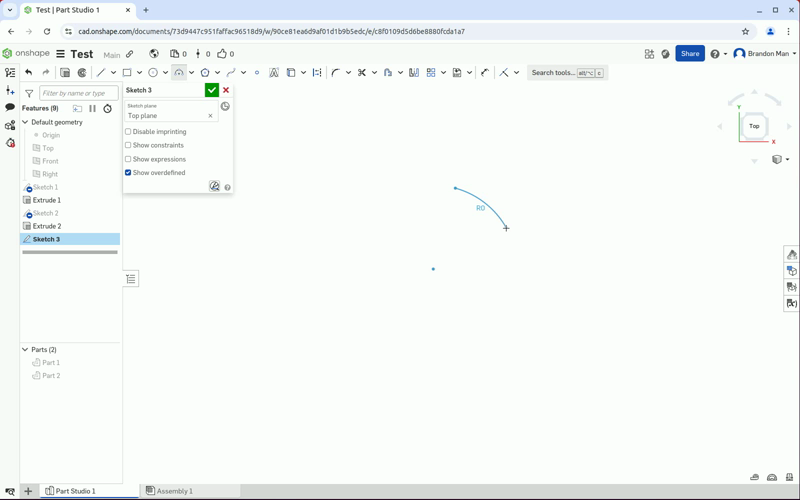
scroll(-6)
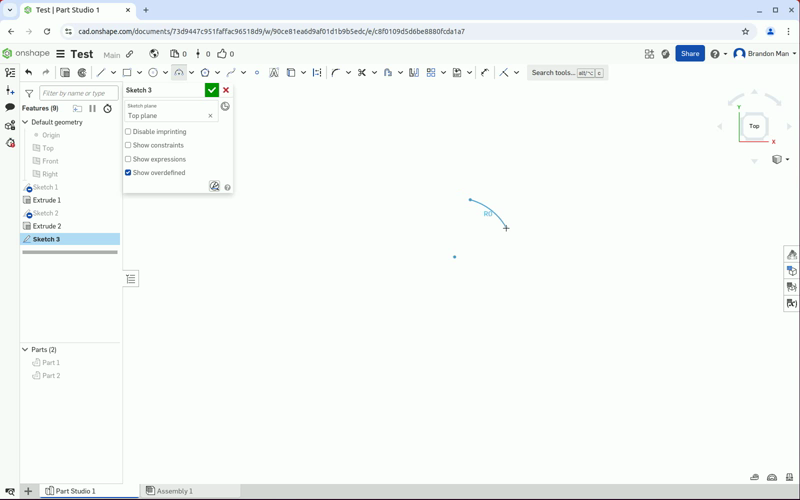
scroll(-6)
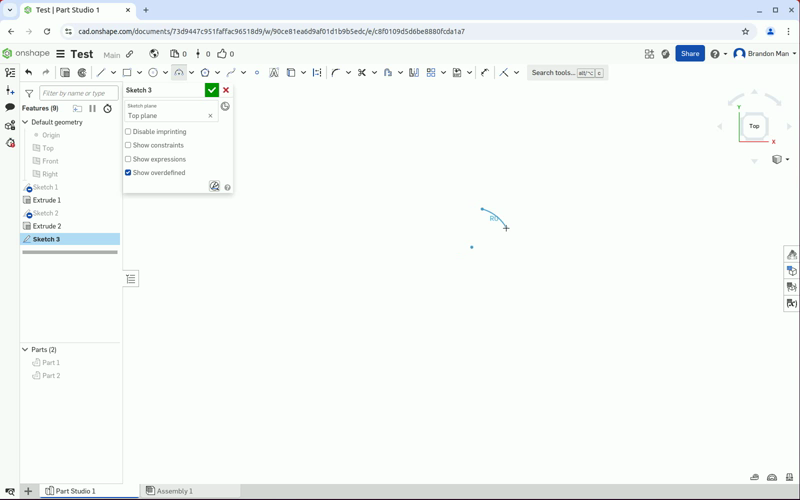
scroll(-6)
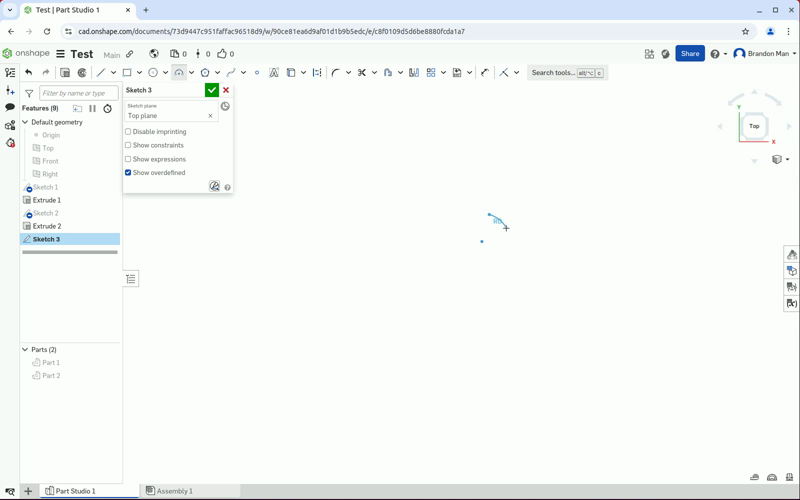
scroll(-6)
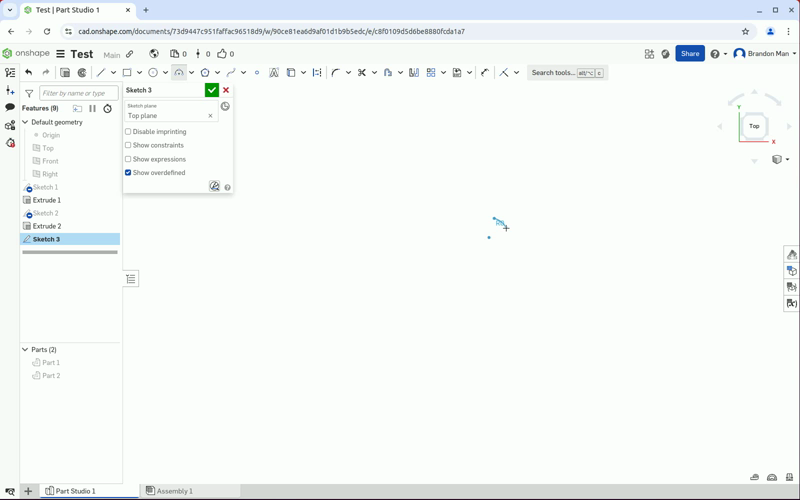
scroll(-6)
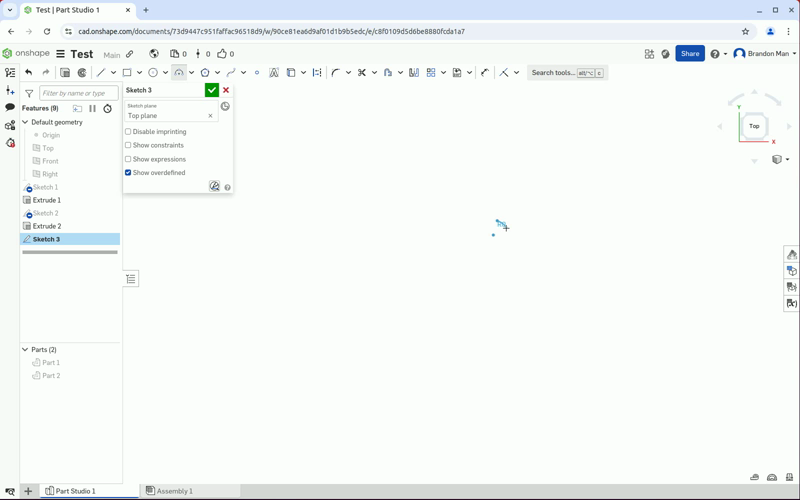
scroll(-6)
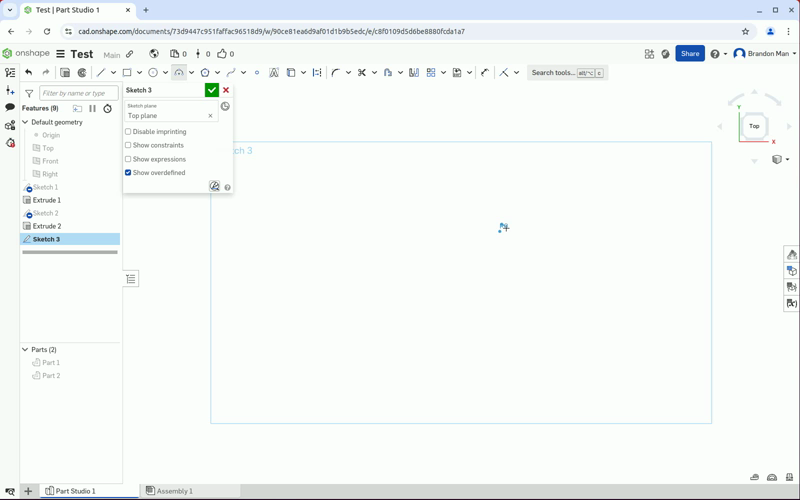
mouse_move(504, 225)
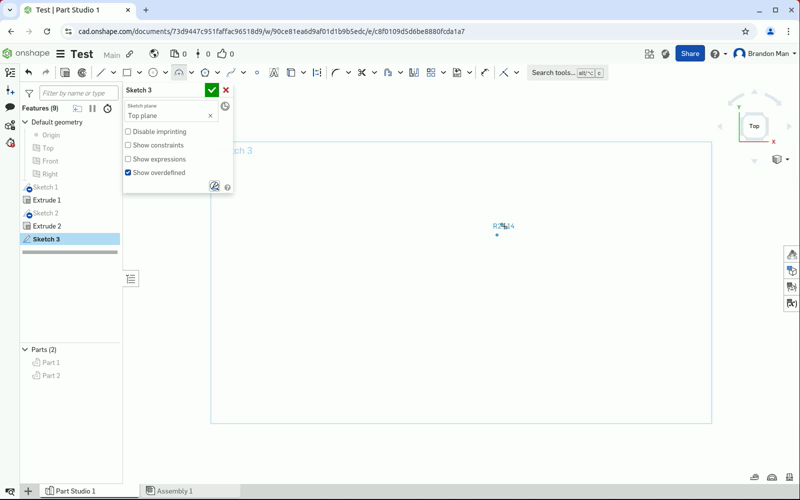
scroll(6)
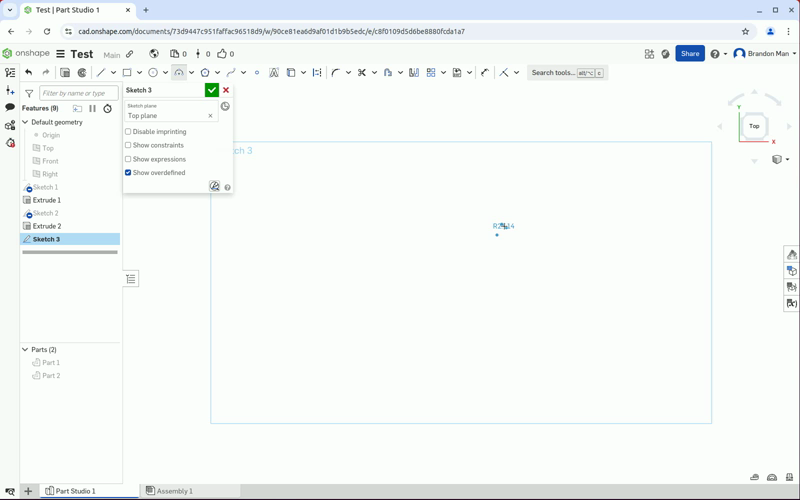
scroll(6)
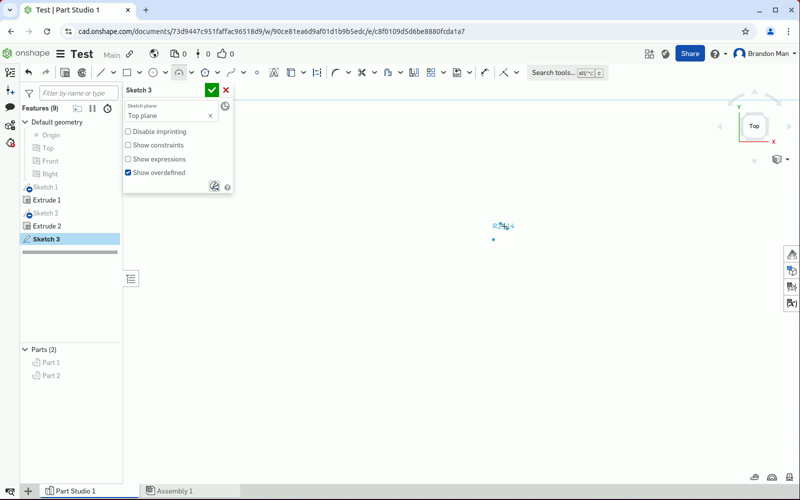
scroll(6)
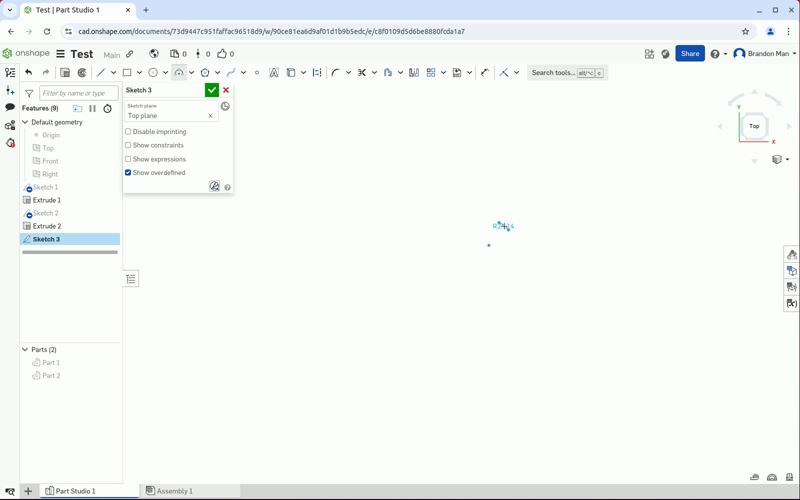
scroll(6)
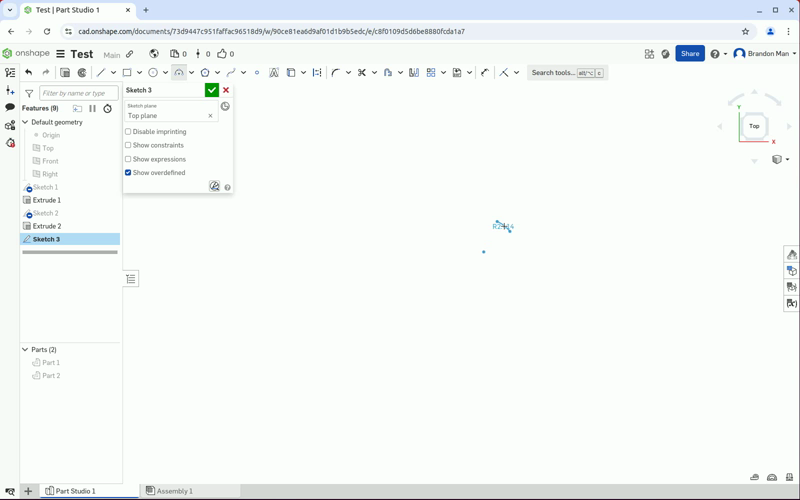
scroll(6)
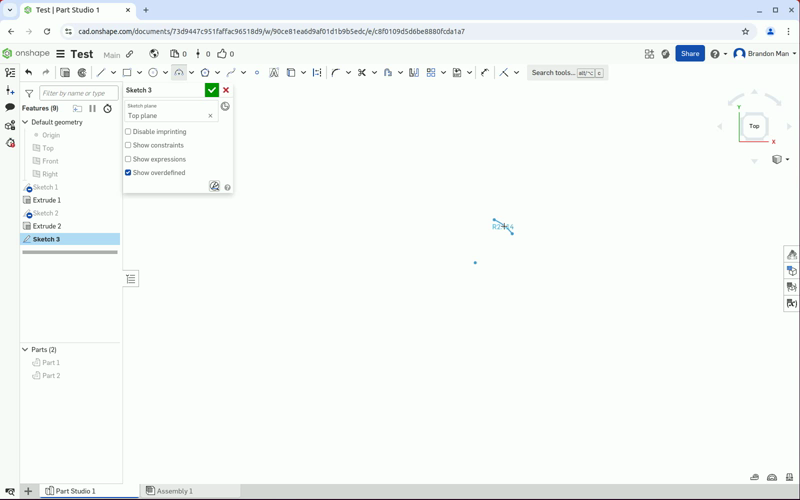
scroll(6)
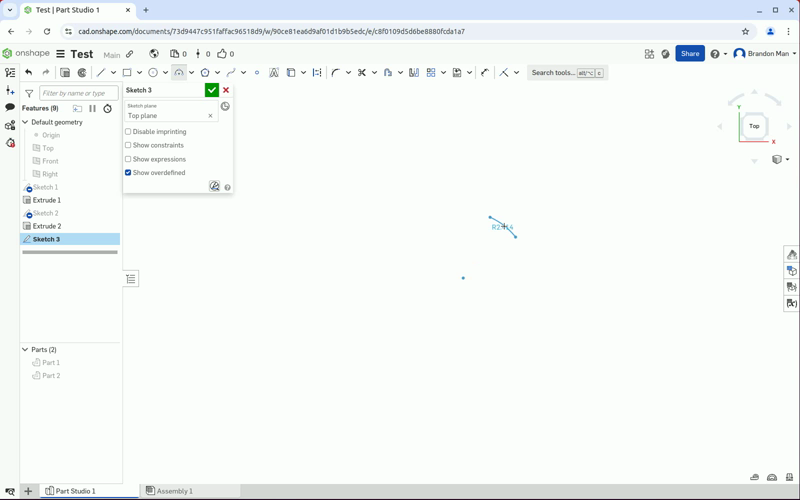
scroll(6)
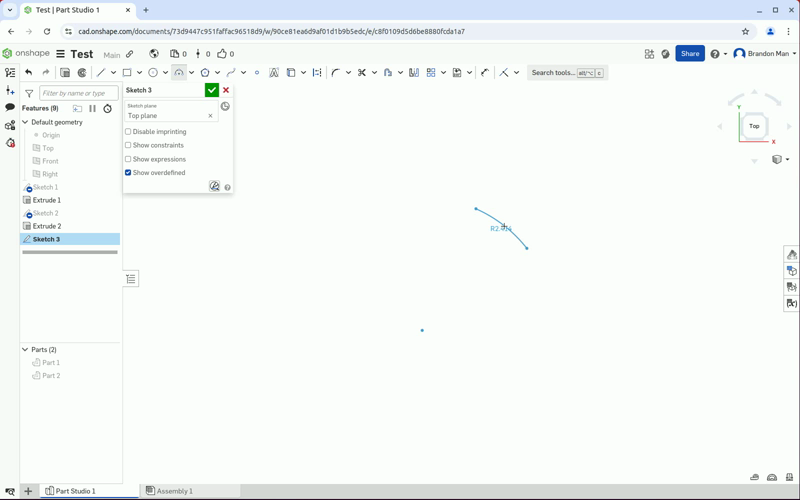
click(504, 225)
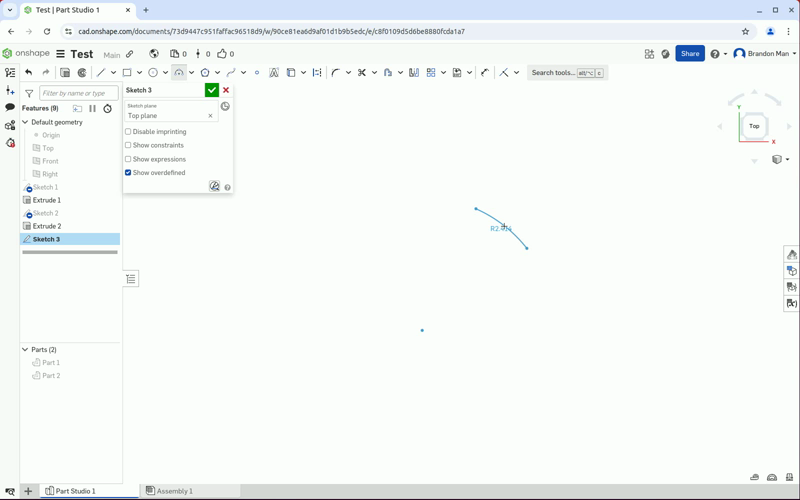
scroll(-6)
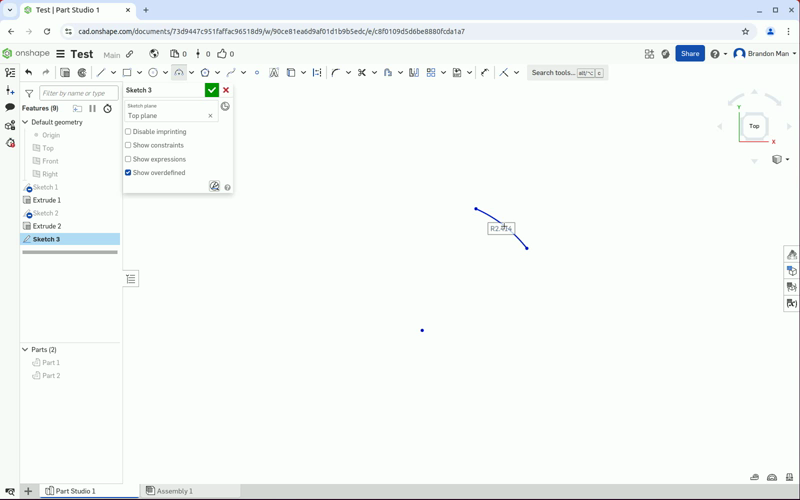
scroll(-6)
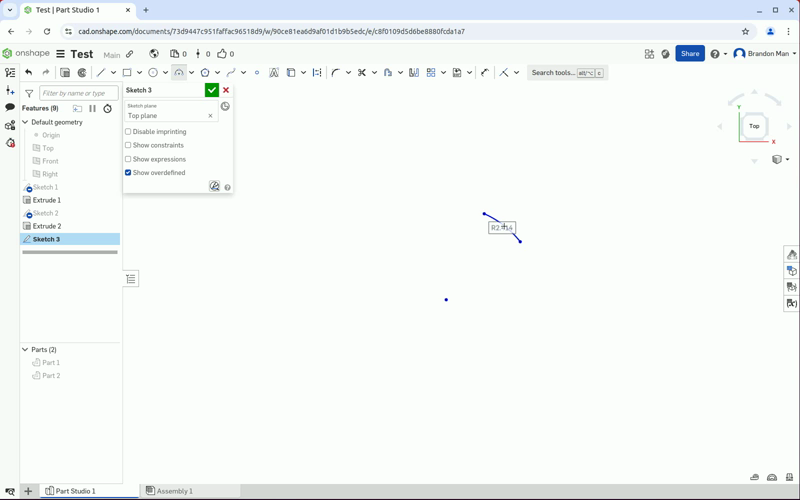
scroll(-6)
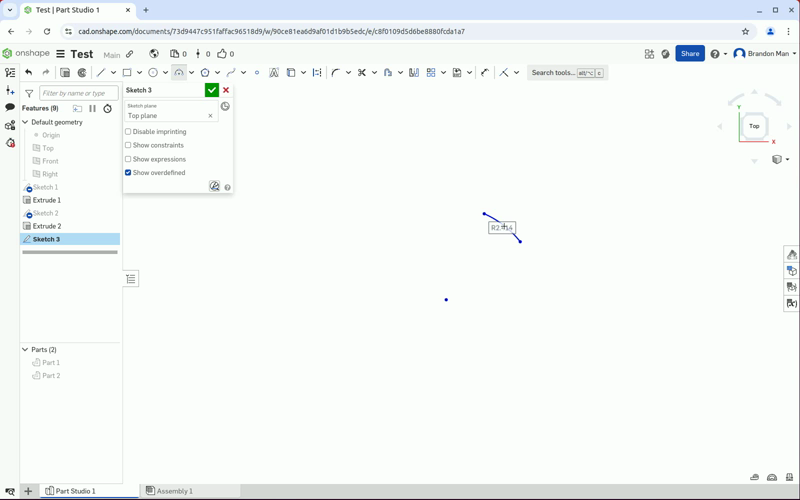
scroll(-6)
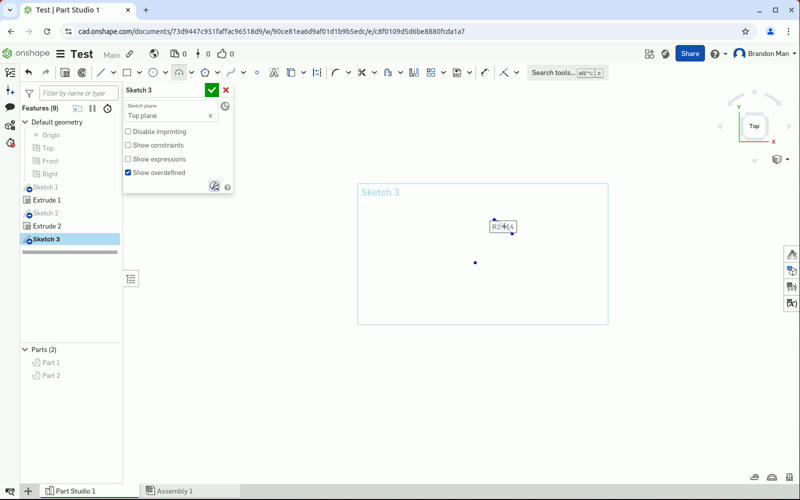
scroll(-6)
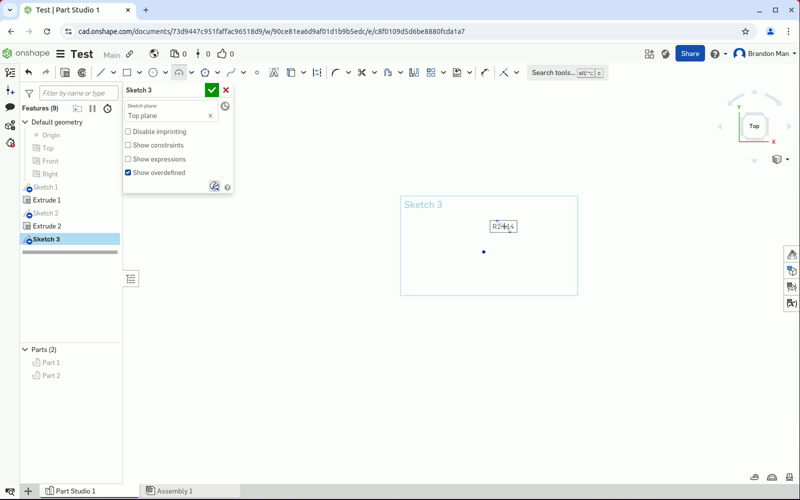
scroll(-6)
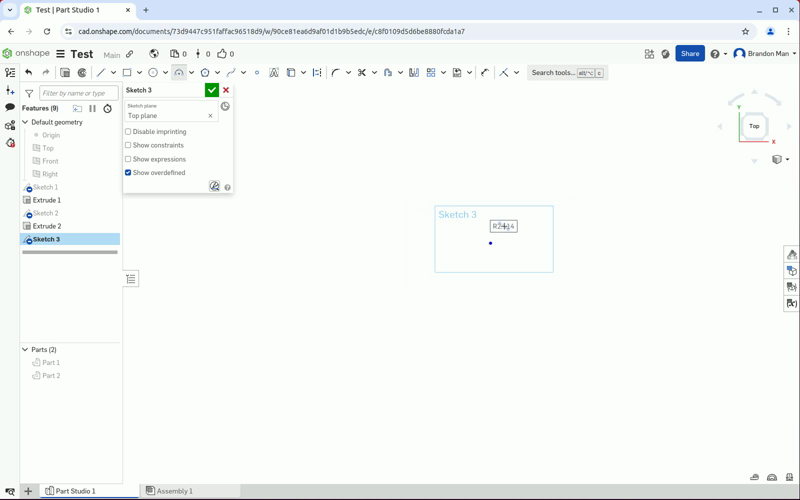
scroll(-6)
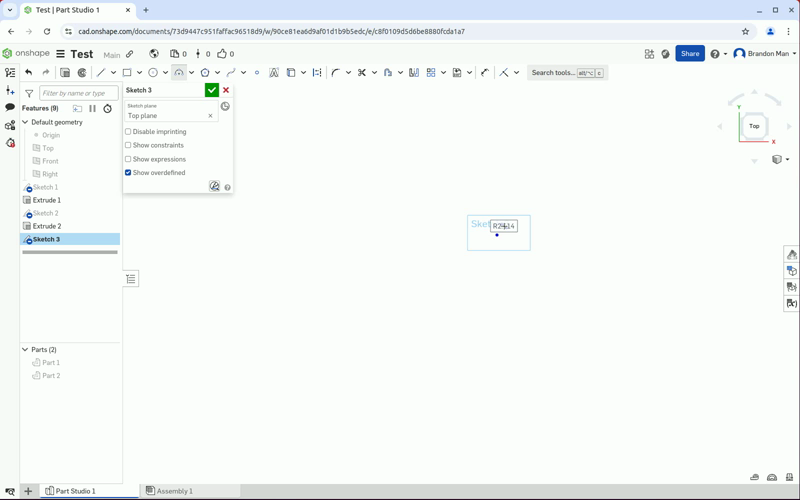
key_up(shift)
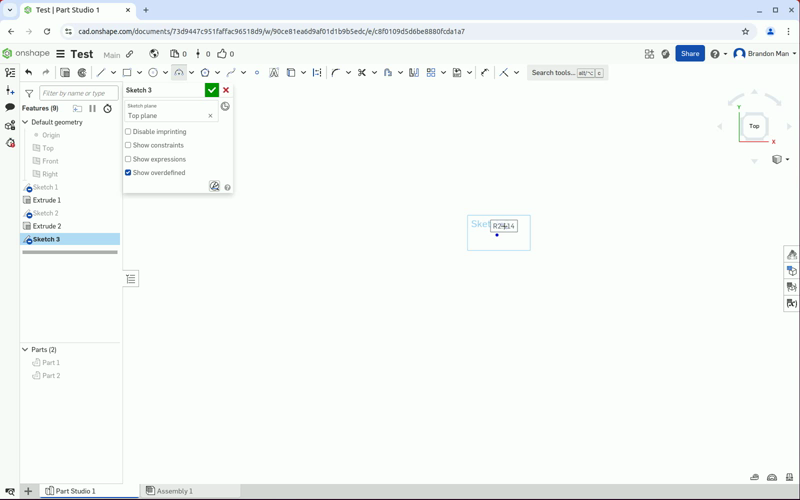
mouse_move(506, 227)
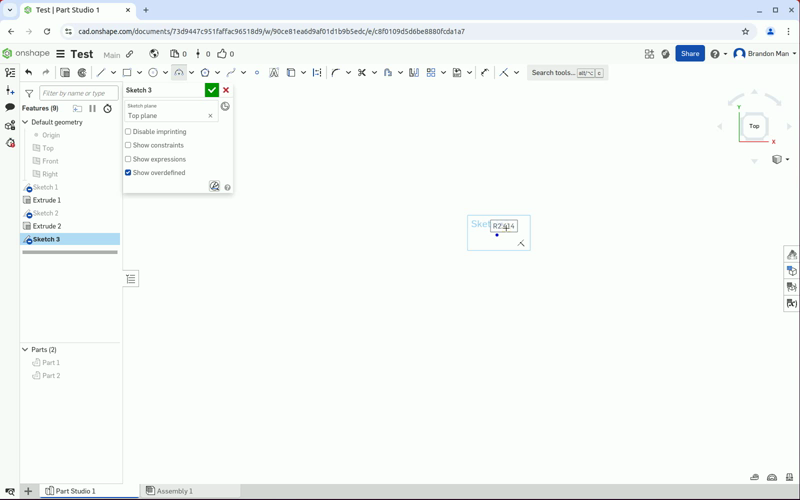
scroll(6)
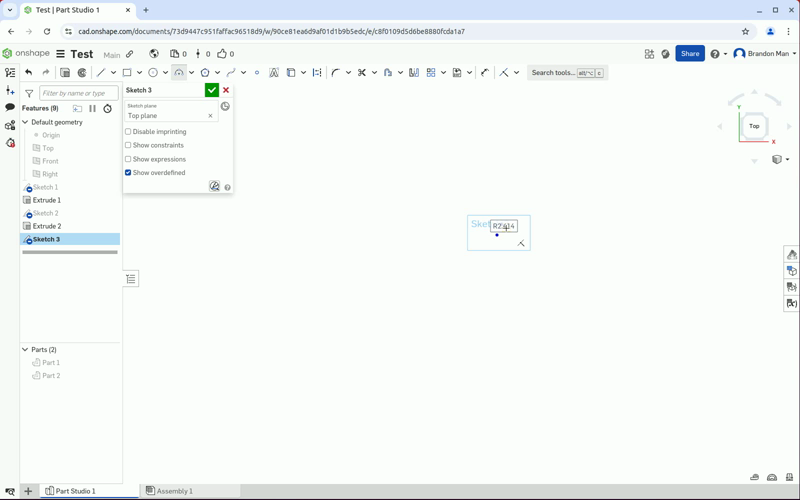
scroll(6)
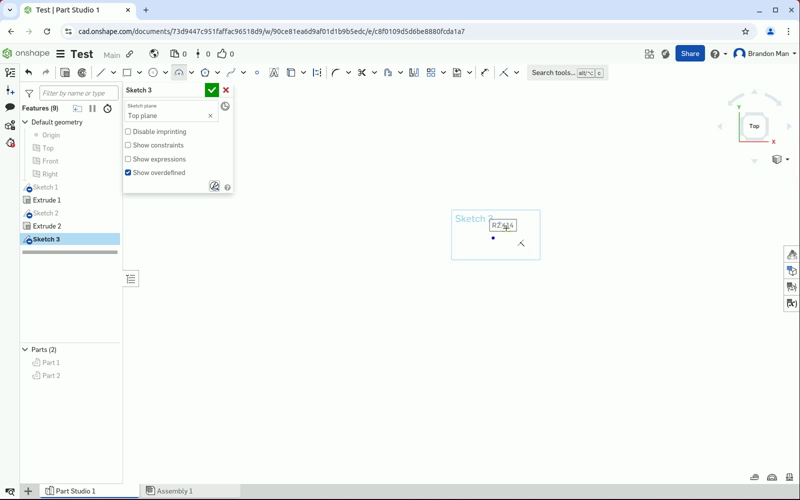
scroll(6)
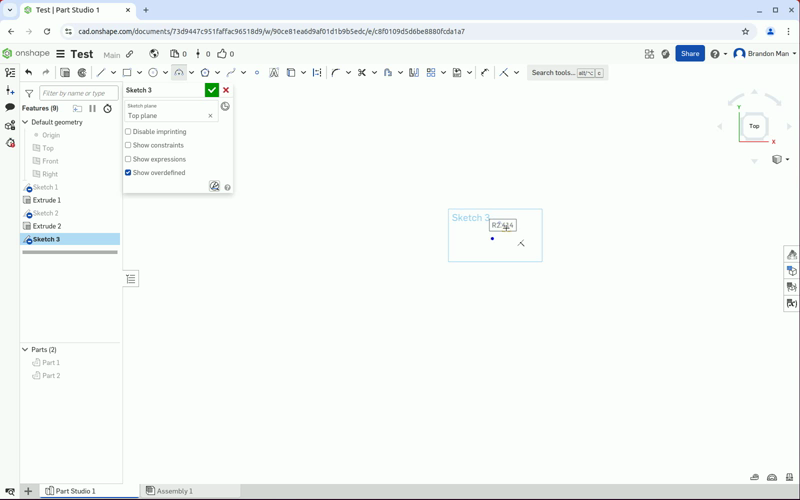
scroll(6)
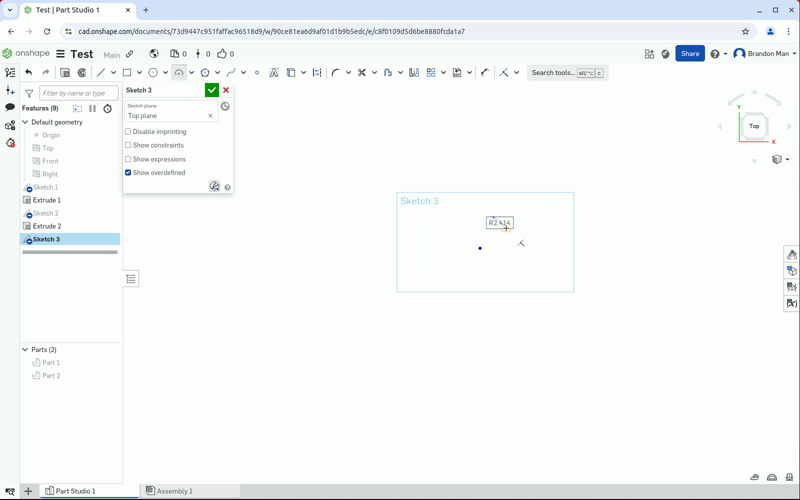
scroll(6)
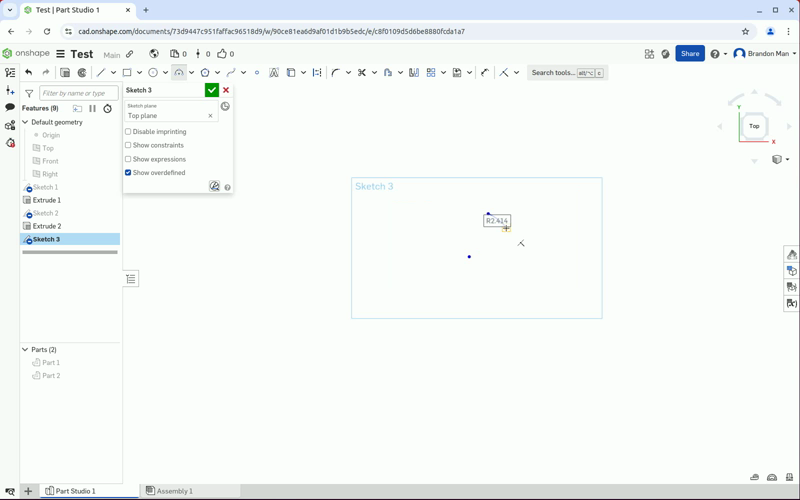
scroll(6)
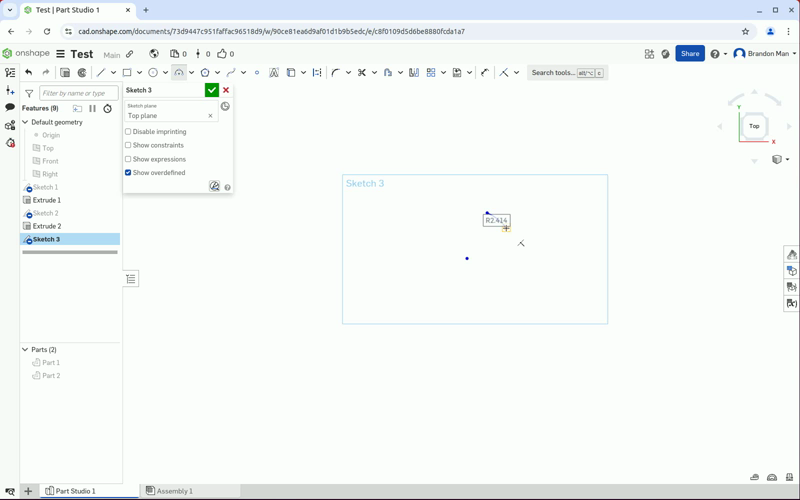
scroll(6)
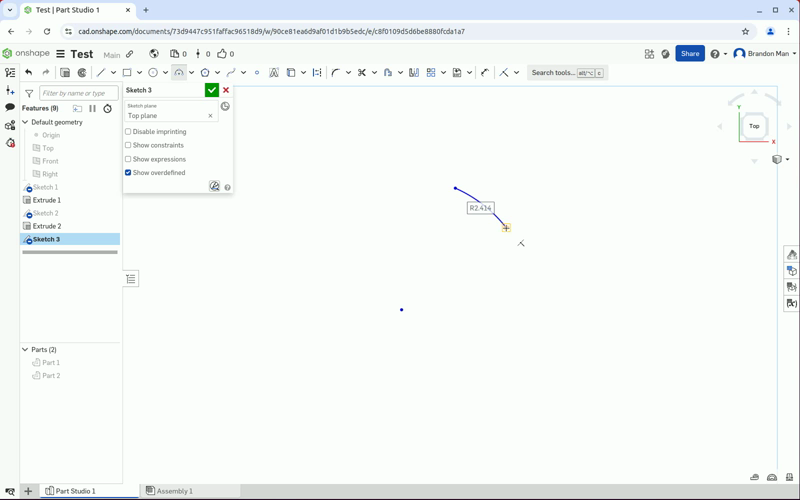
click(506, 227)
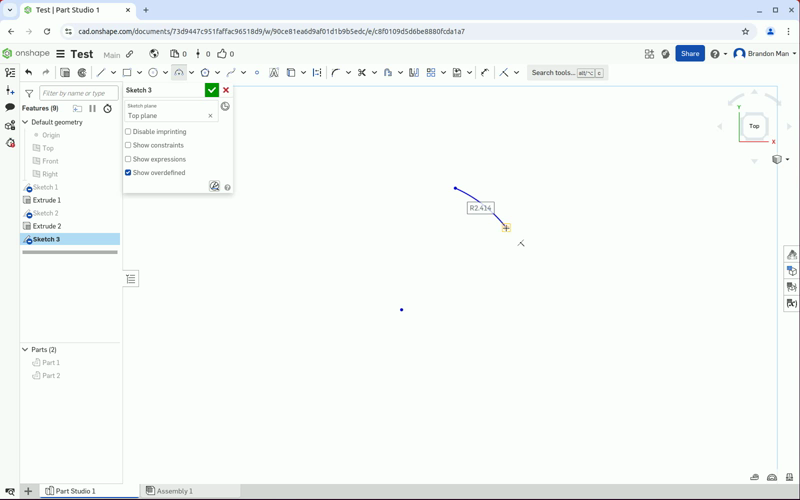
scroll(-6)
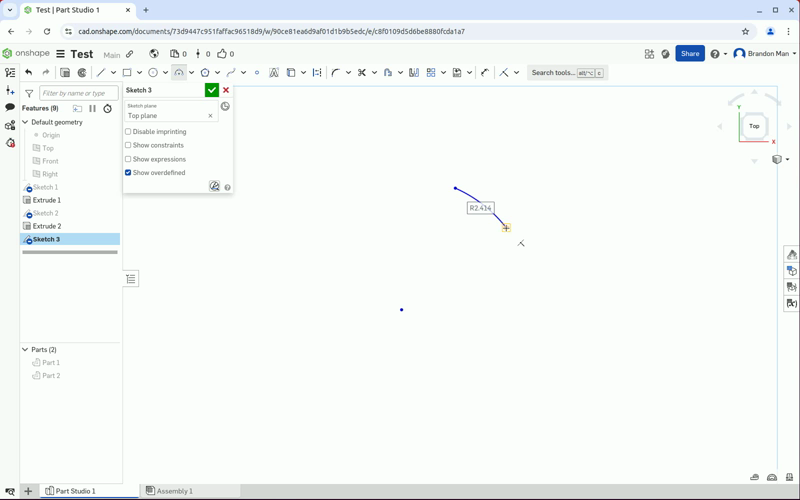
scroll(-6)
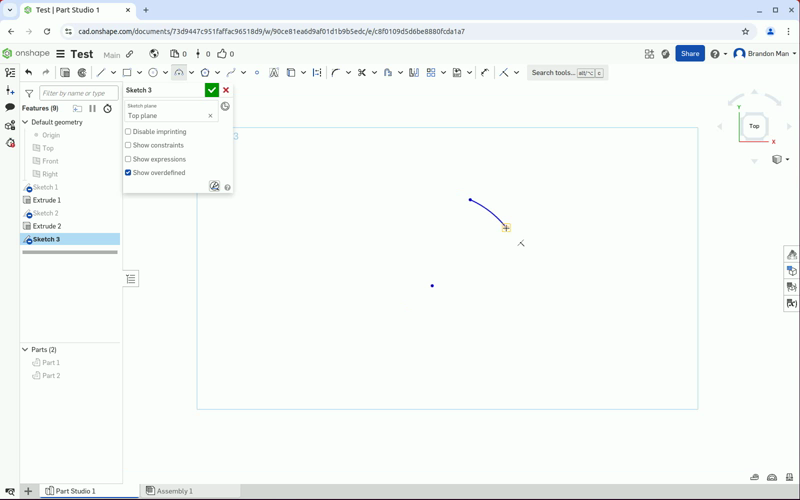
scroll(-6)
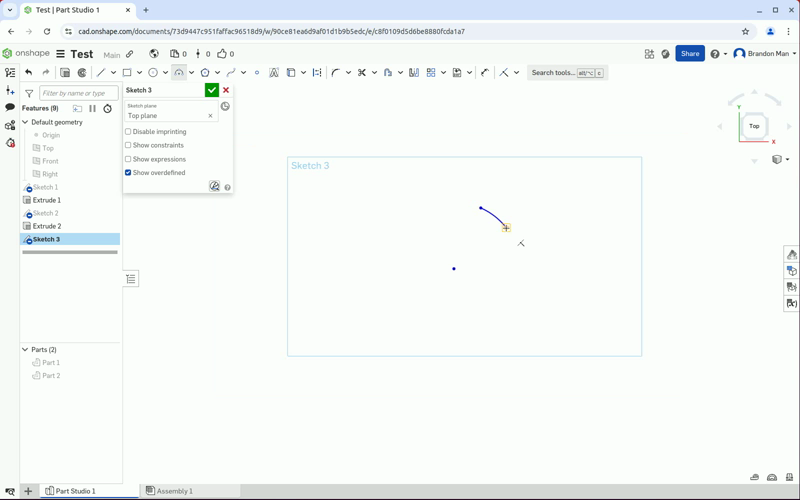
scroll(-6)
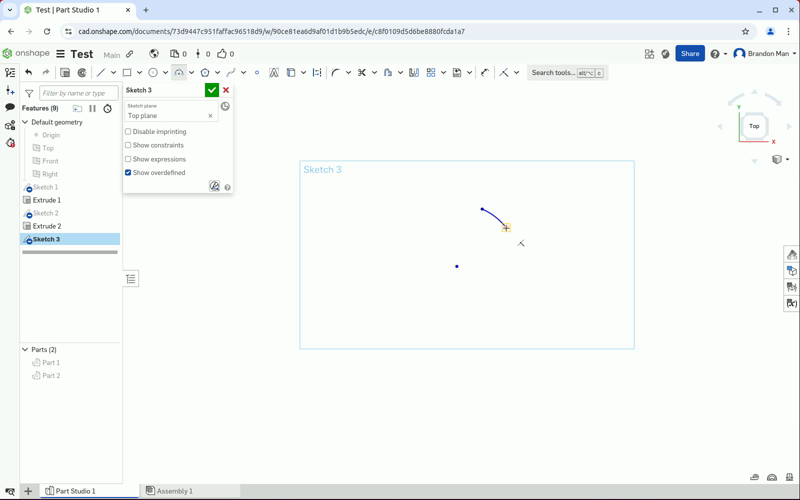
scroll(-6)
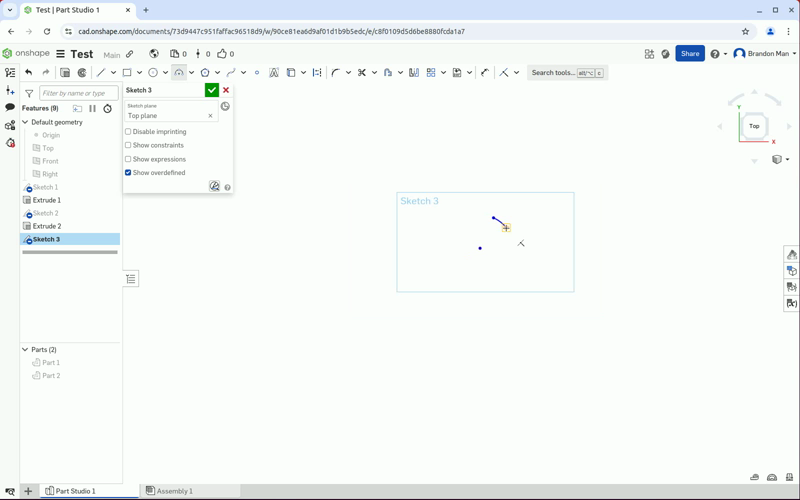
scroll(-6)
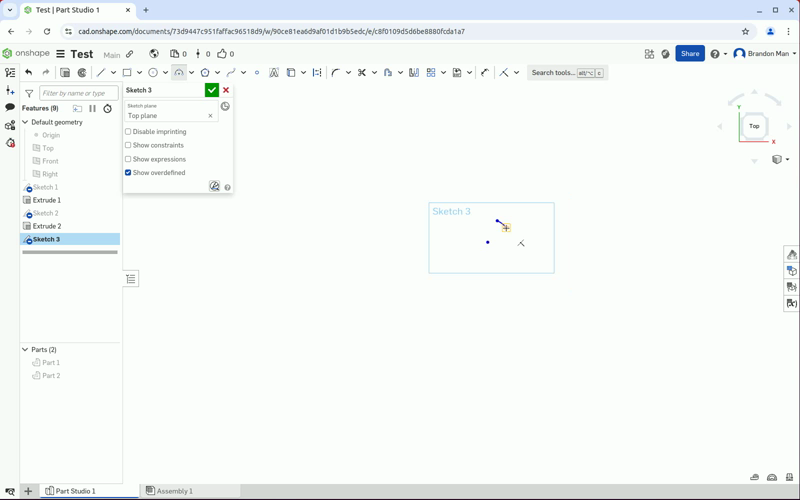
scroll(-6)
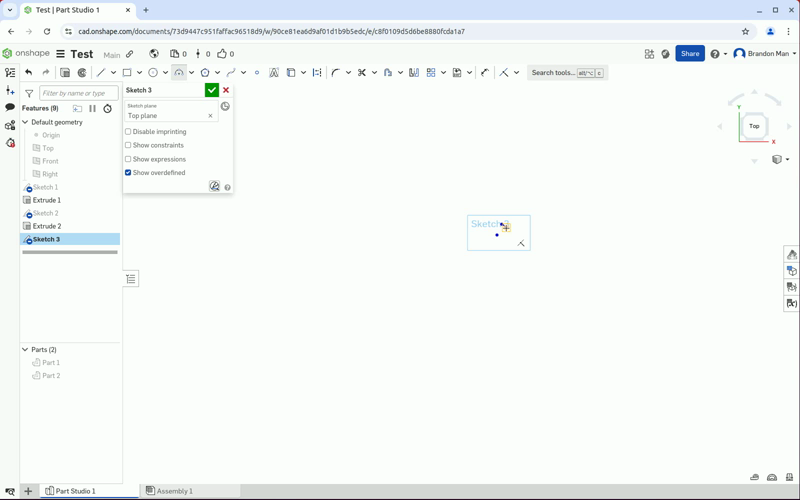
mouse_move(501, 224)
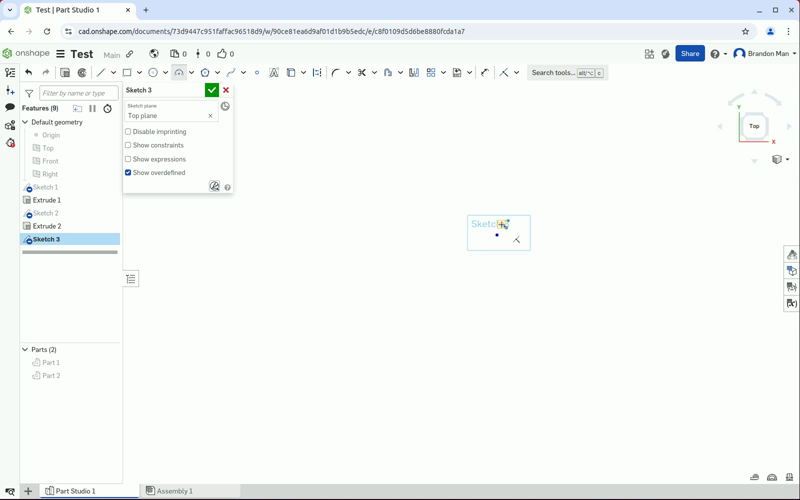
scroll(6)
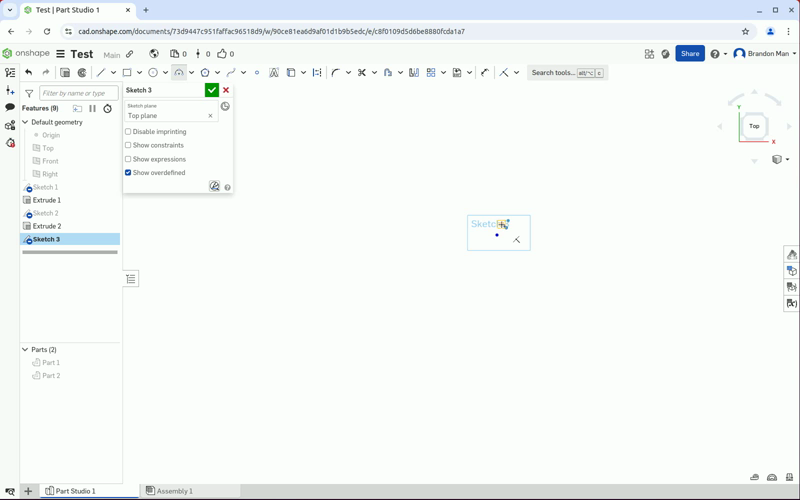
scroll(6)
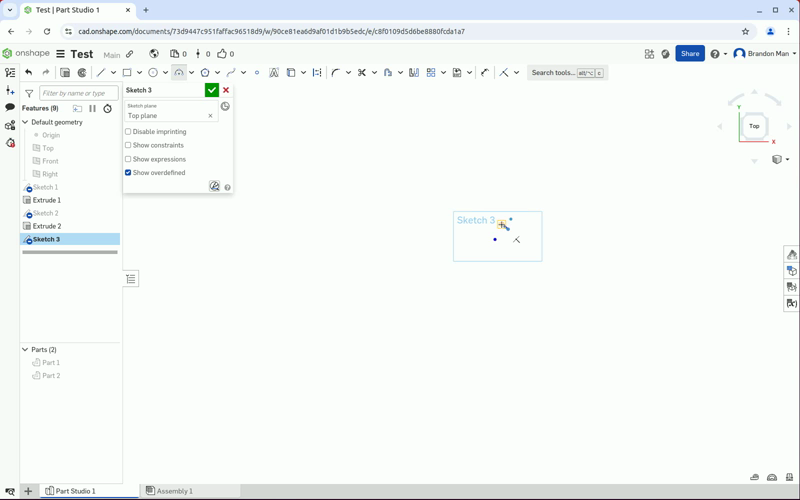
scroll(6)
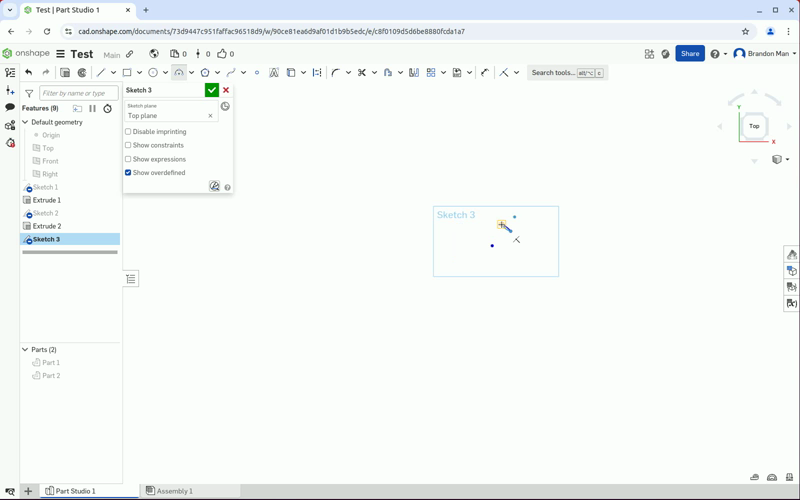
scroll(6)
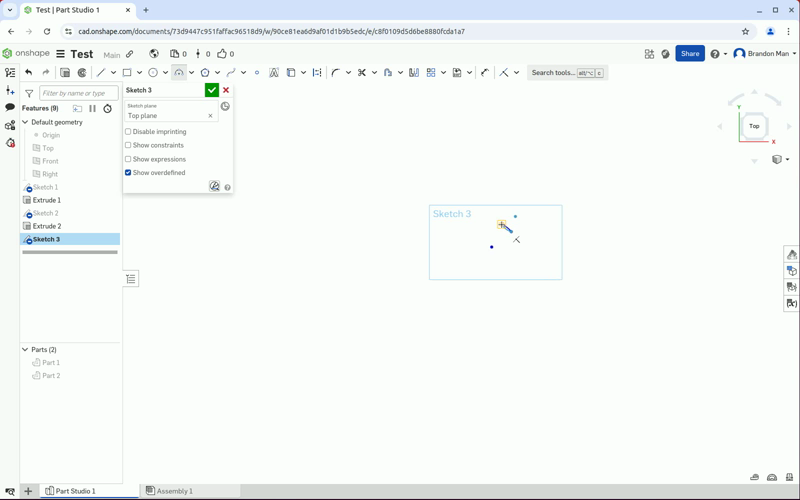
scroll(6)
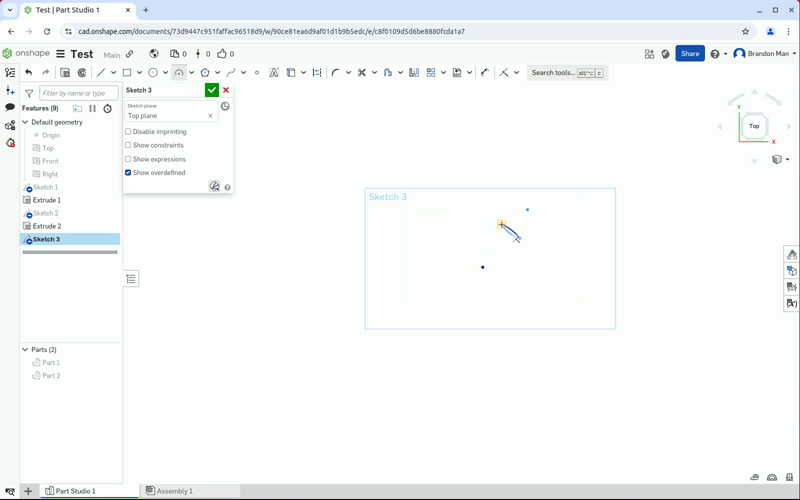
scroll(6)
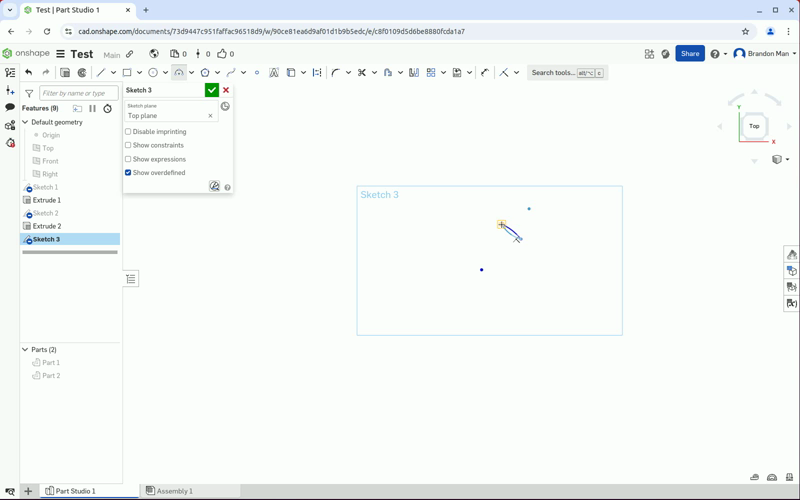
scroll(6)
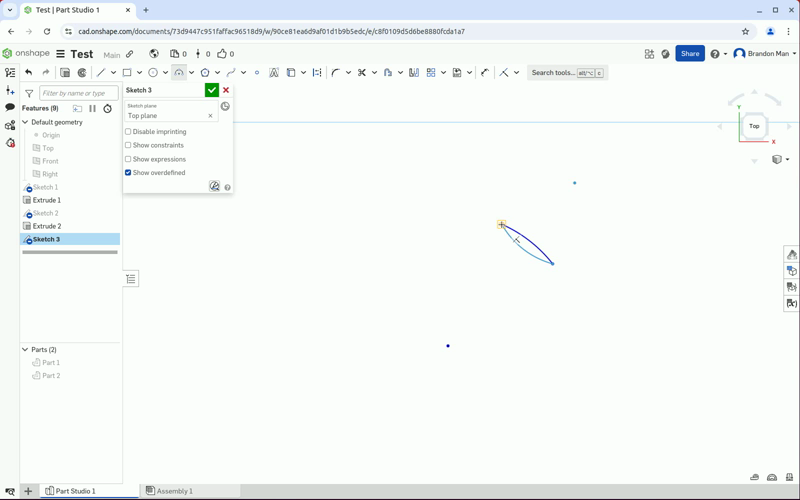
click(501, 224)
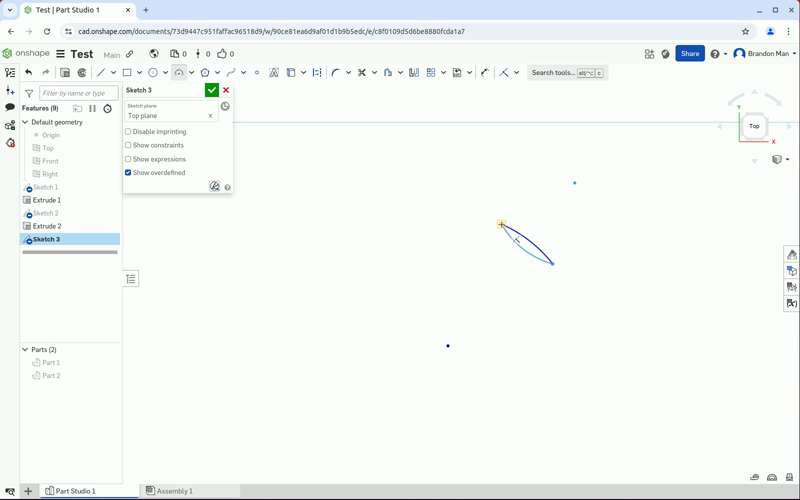
scroll(-6)
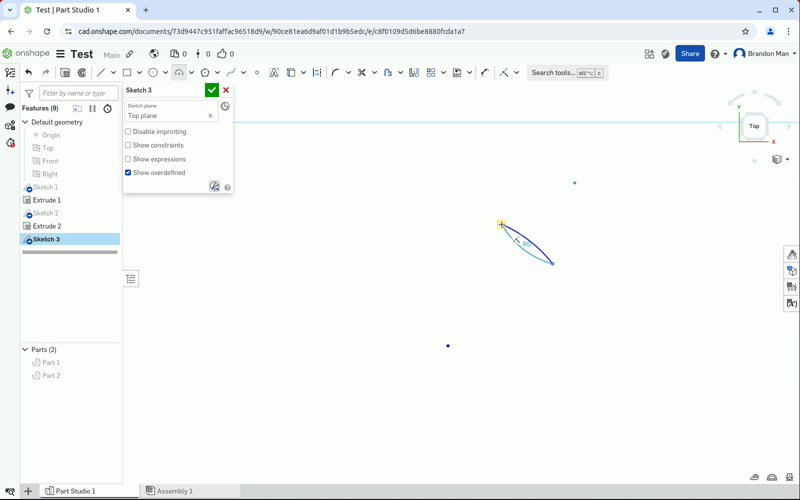
scroll(-6)
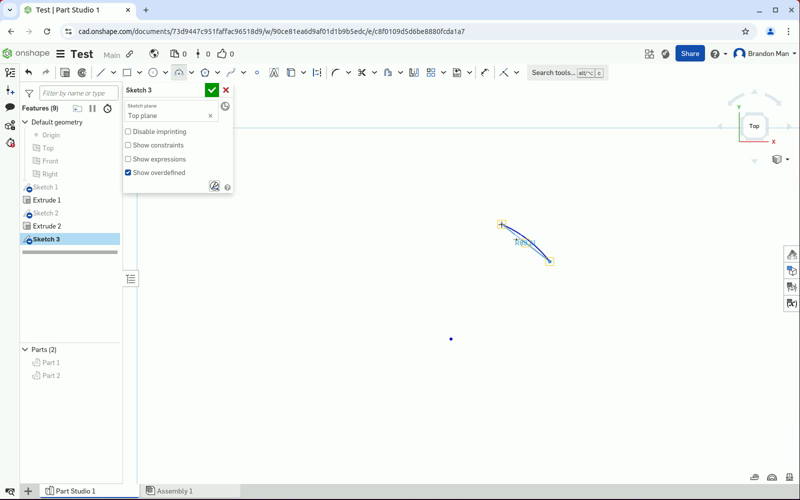
scroll(-6)
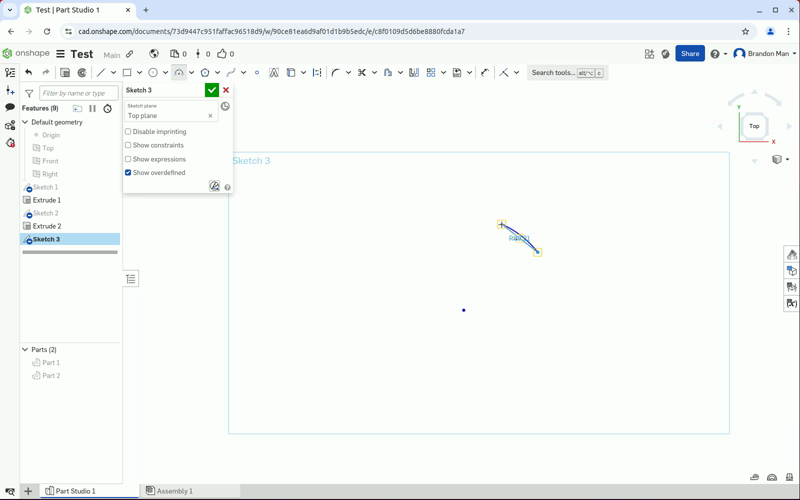
scroll(-6)
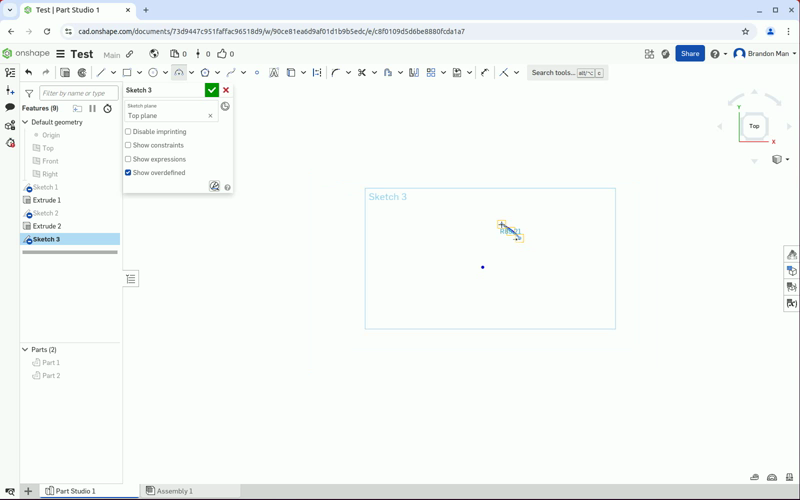
scroll(-6)
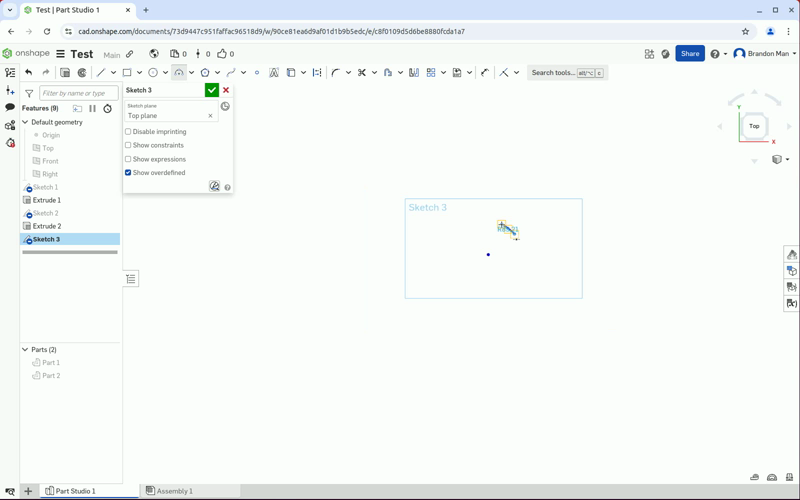
scroll(-6)
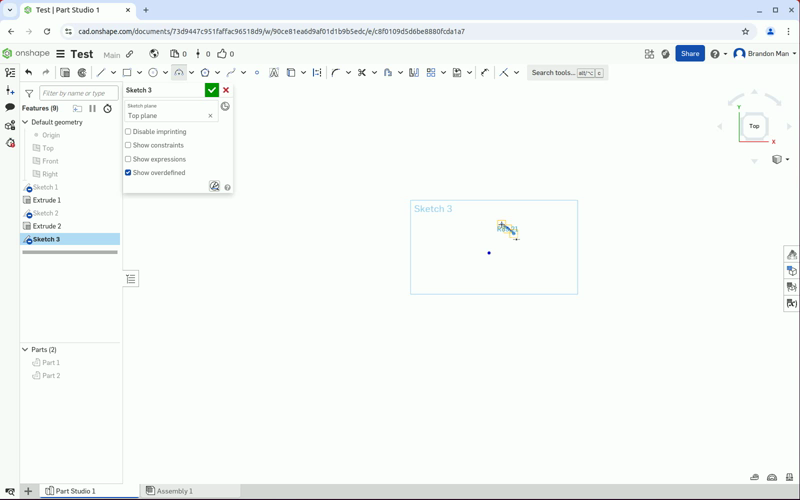
scroll(-6)
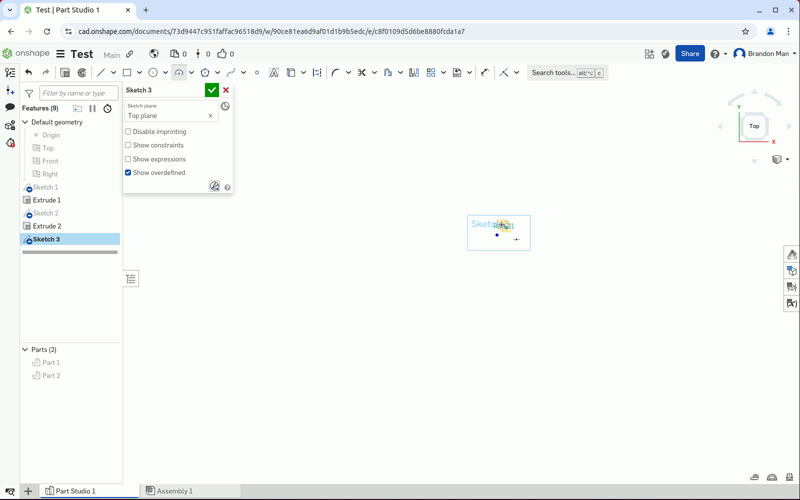
key_down(shift)
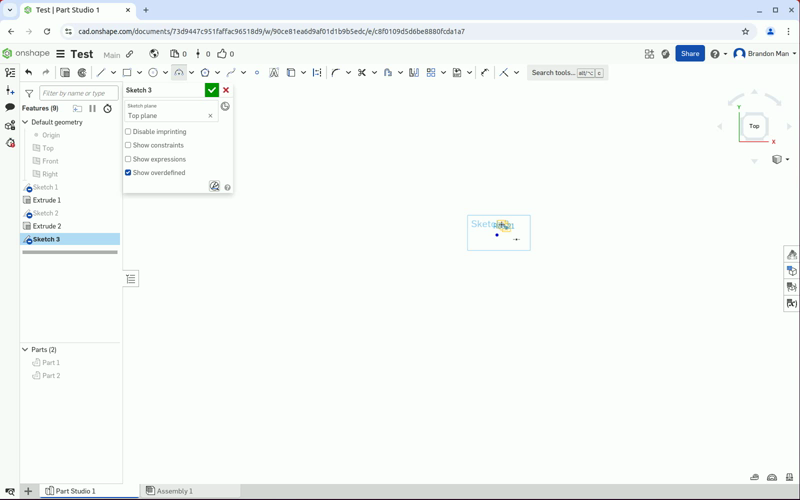
mouse_move(544, 172)
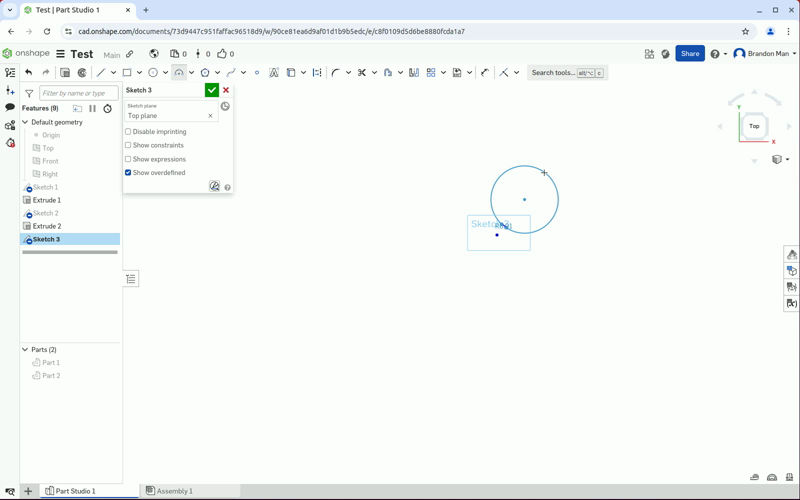
scroll(6)
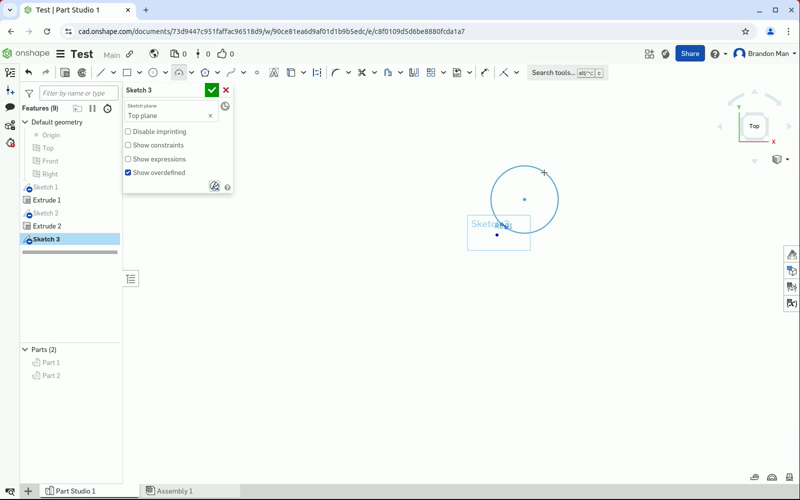
scroll(6)
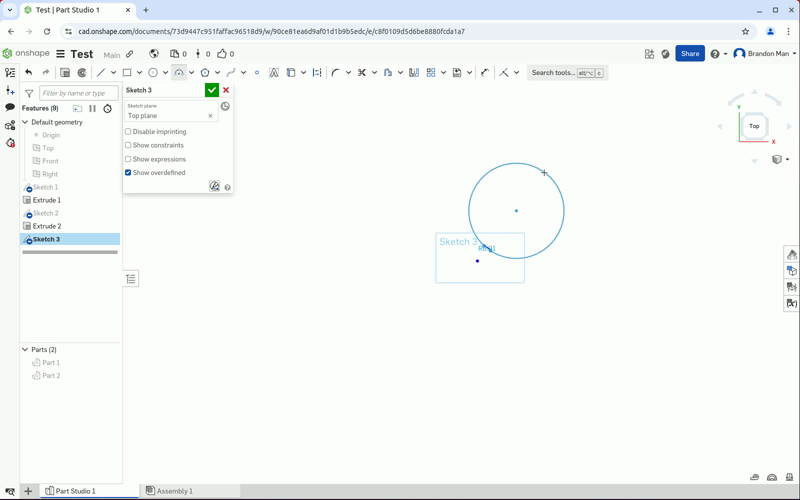
scroll(6)
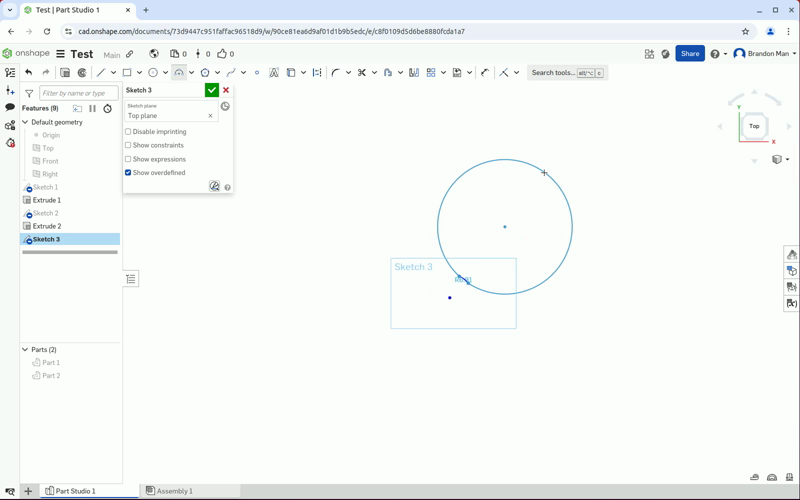
scroll(6)
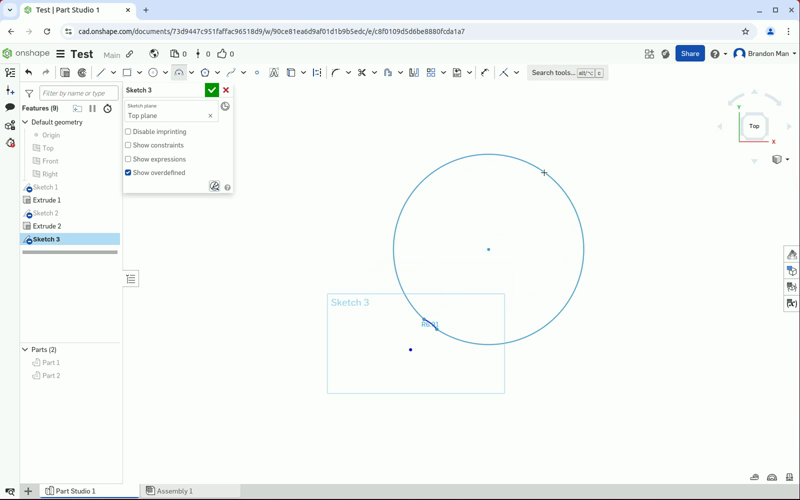
scroll(6)
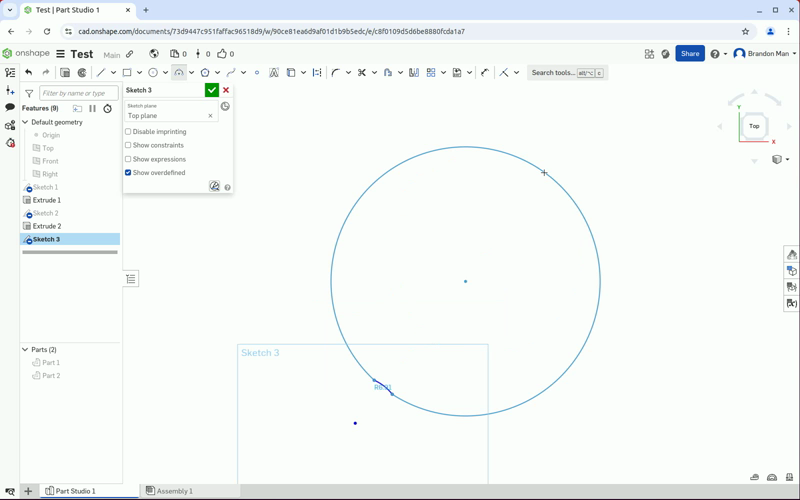
scroll(6)
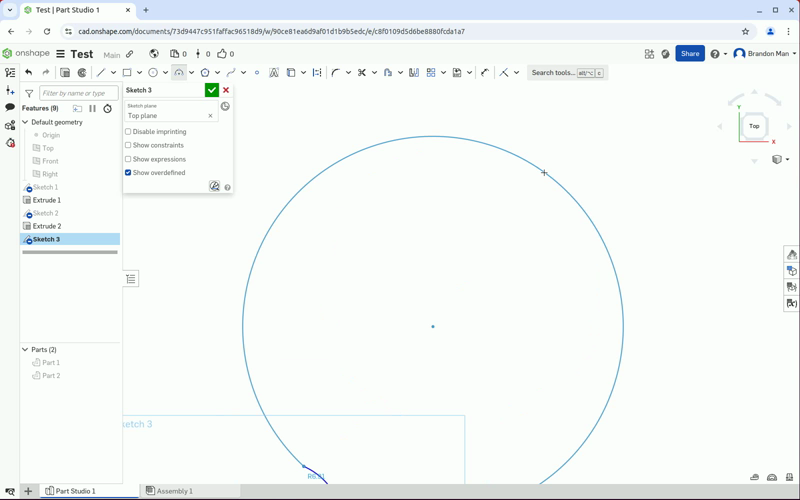
scroll(6)
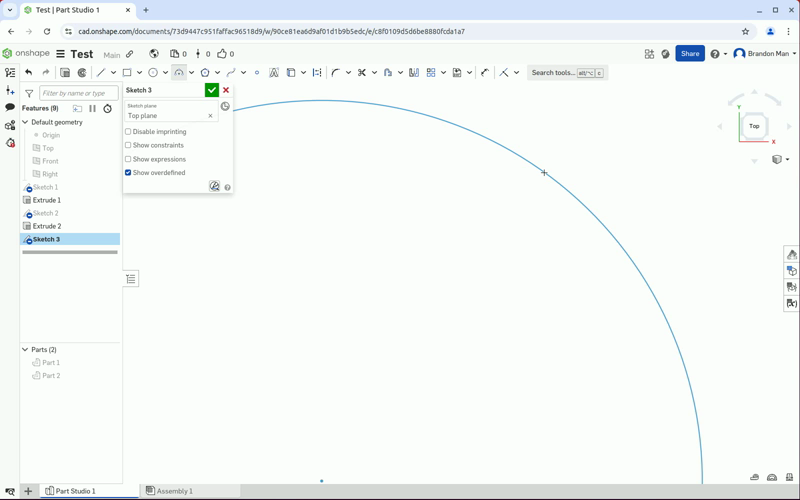
click(544, 172)
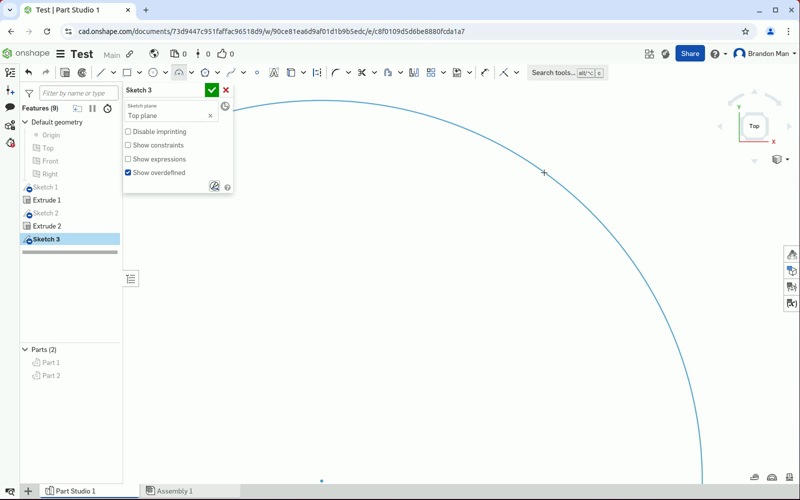
scroll(-6)
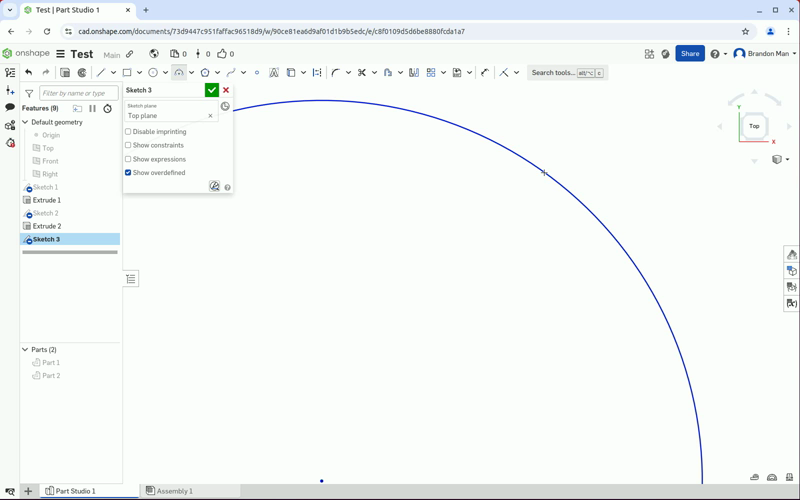
scroll(-6)
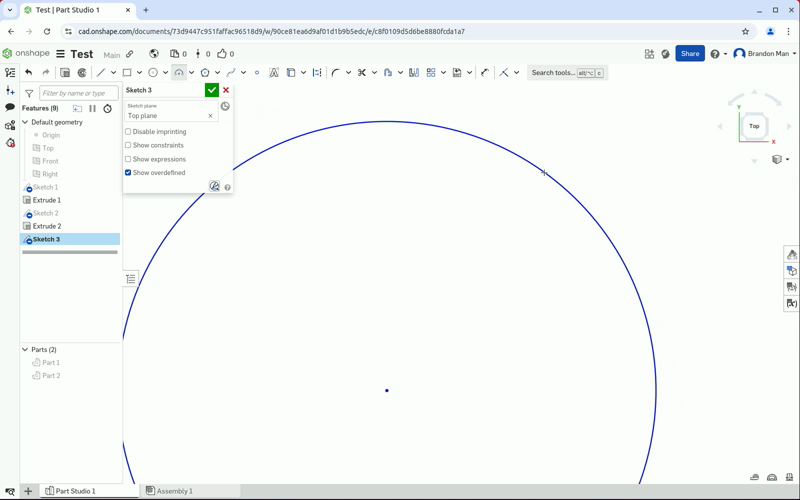
scroll(-6)
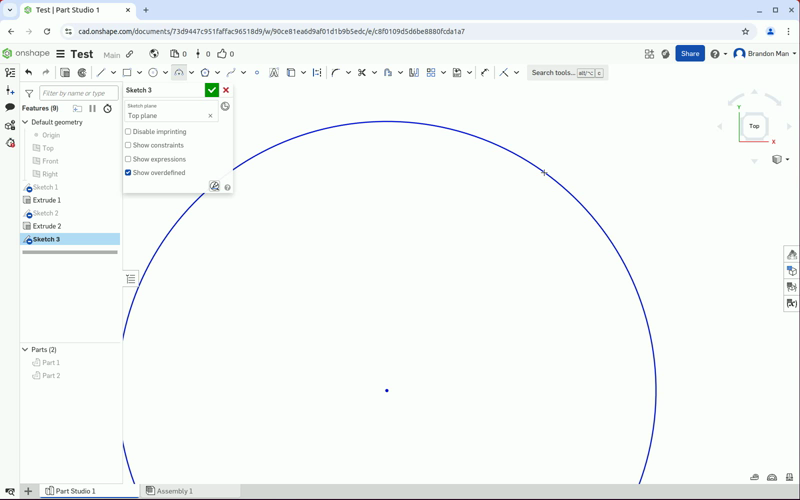
scroll(-6)
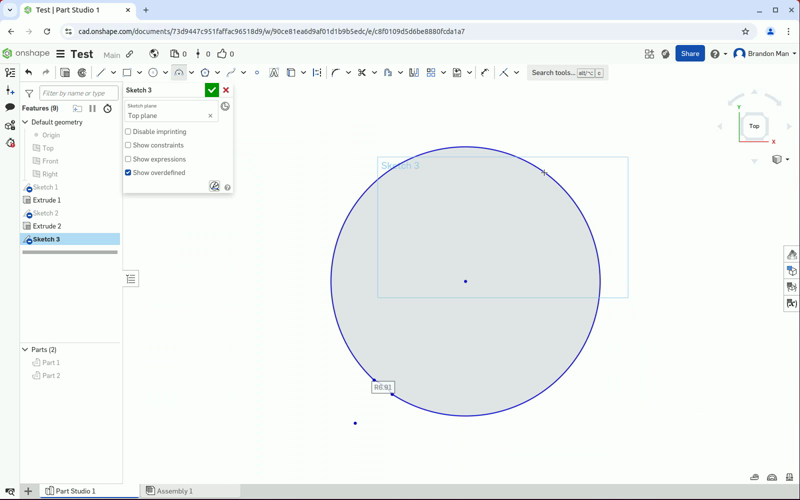
scroll(-6)
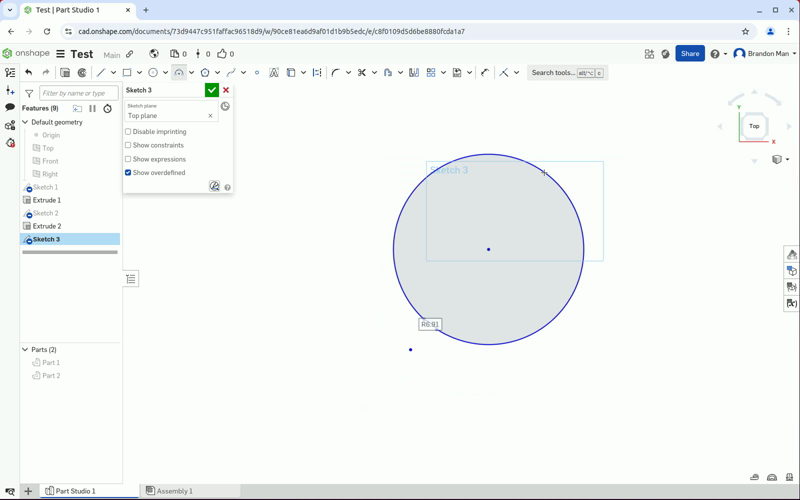
scroll(-6)
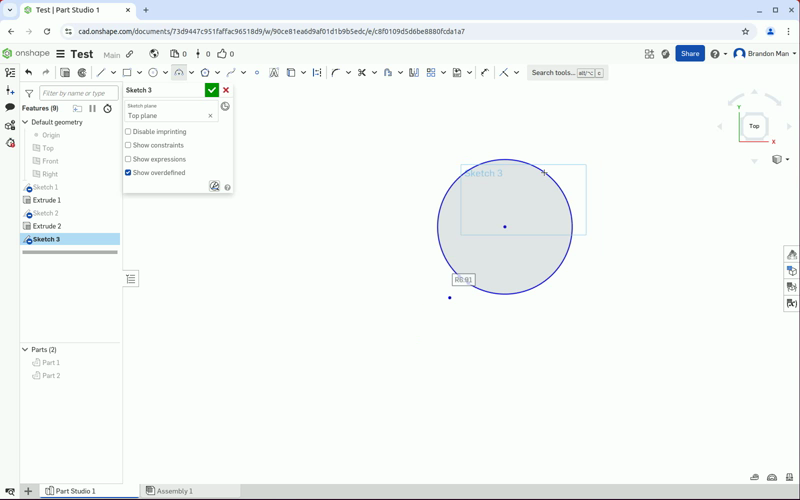
scroll(-6)
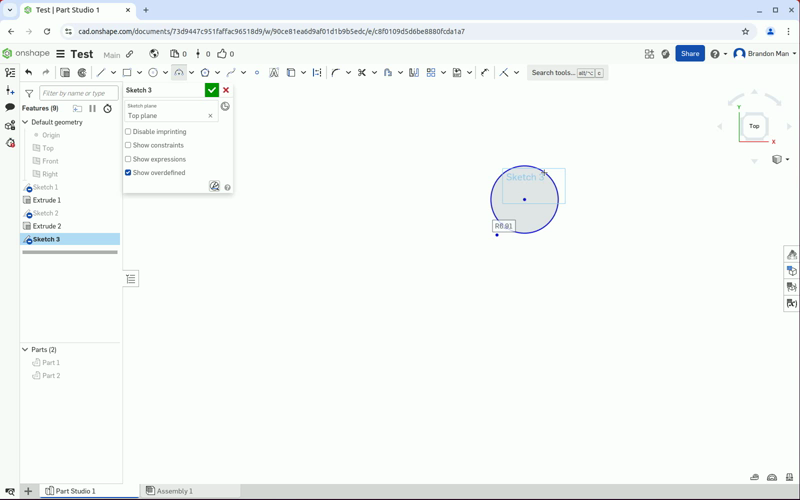
key_up(shift)
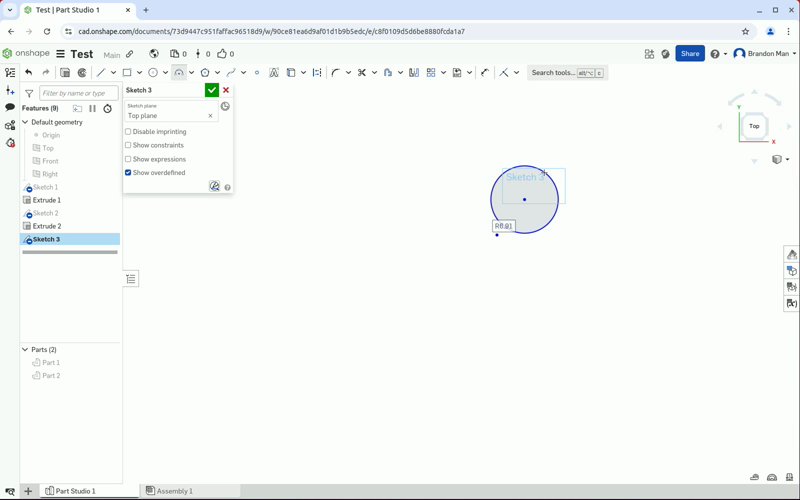
key(esc)
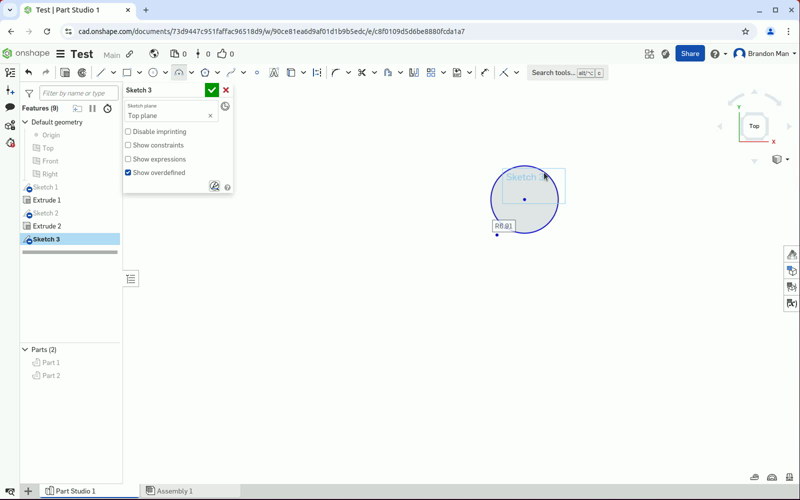
mouse_move(523, 188)
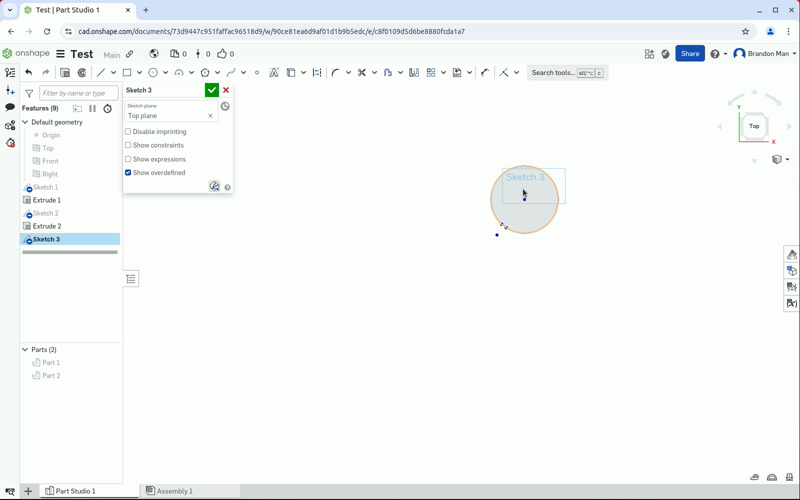
click(523, 188)
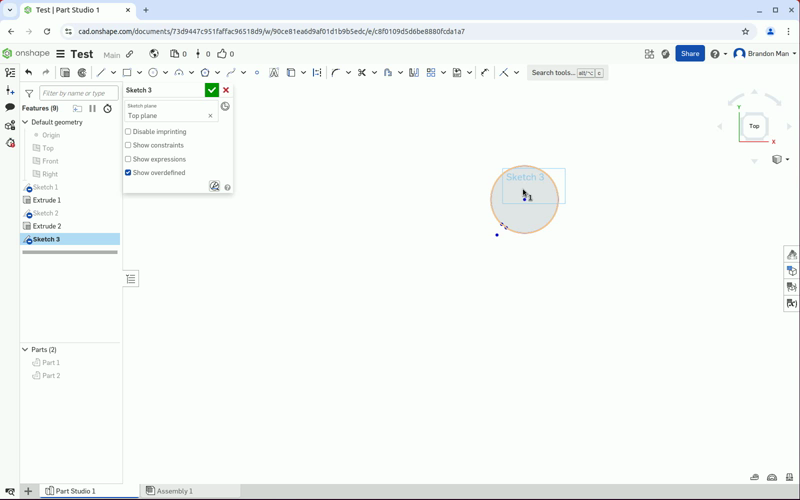
mouse_move(73, 352)
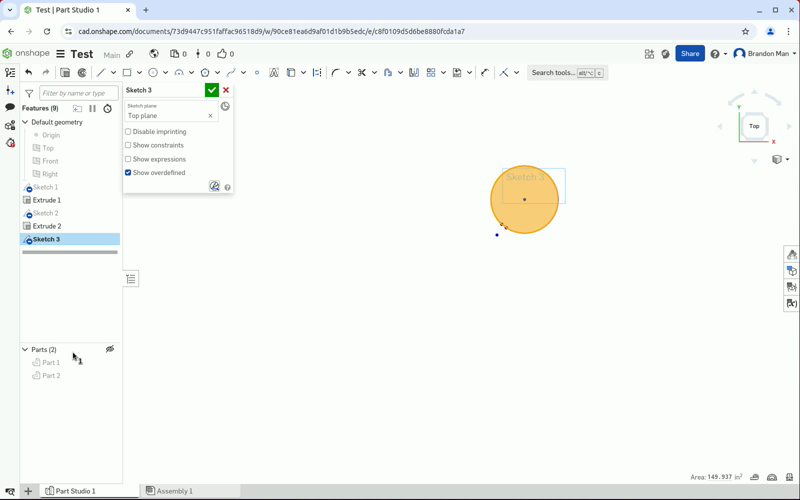
key(shift+y)
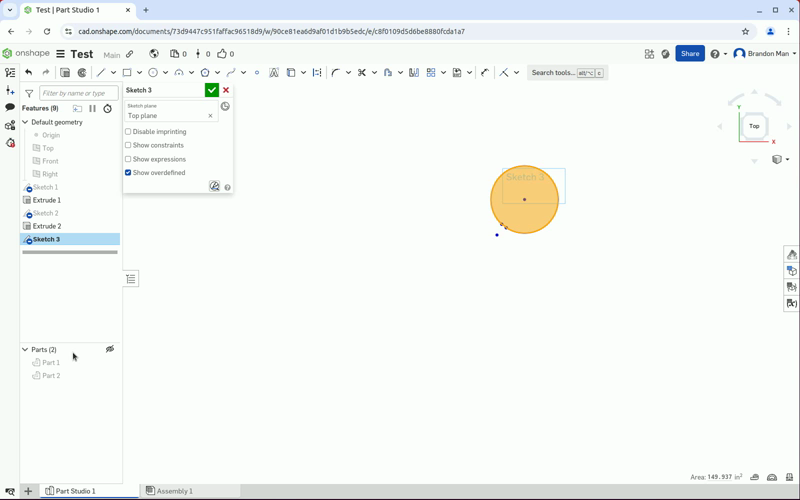
key(shift+e)
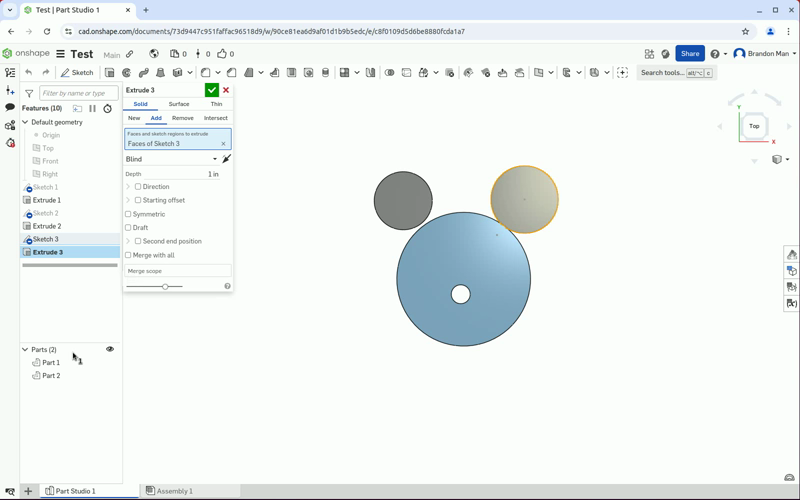
mouse_move(143, 106)
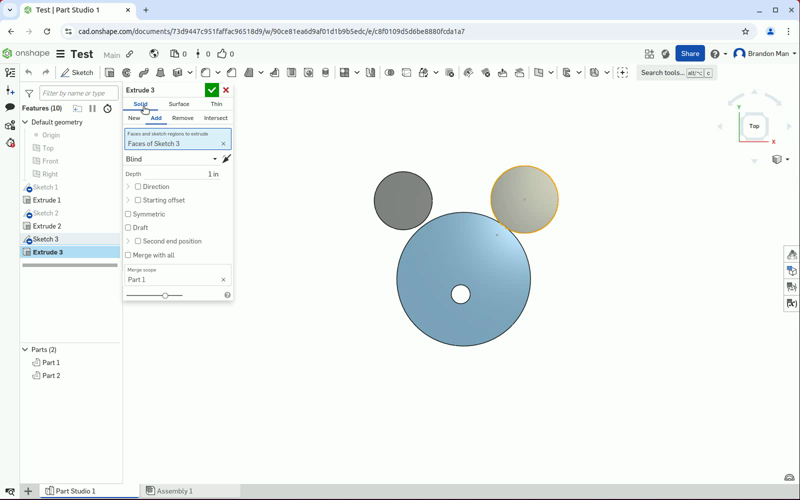
click(143, 106)
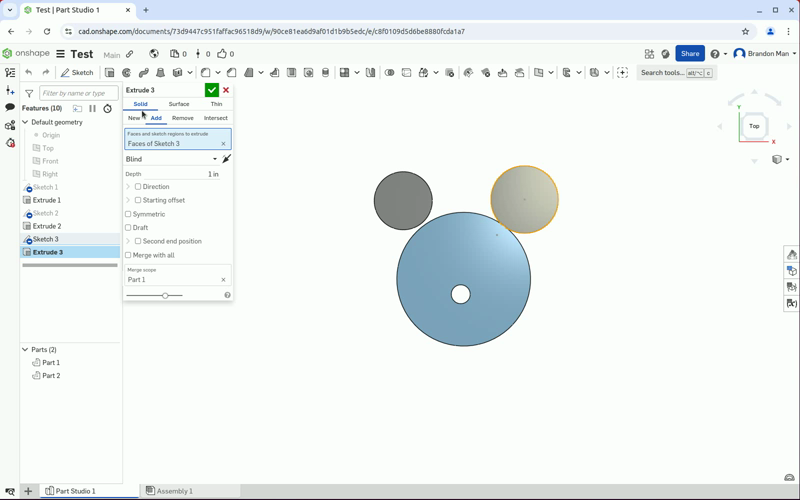
mouse_move(137, 120)
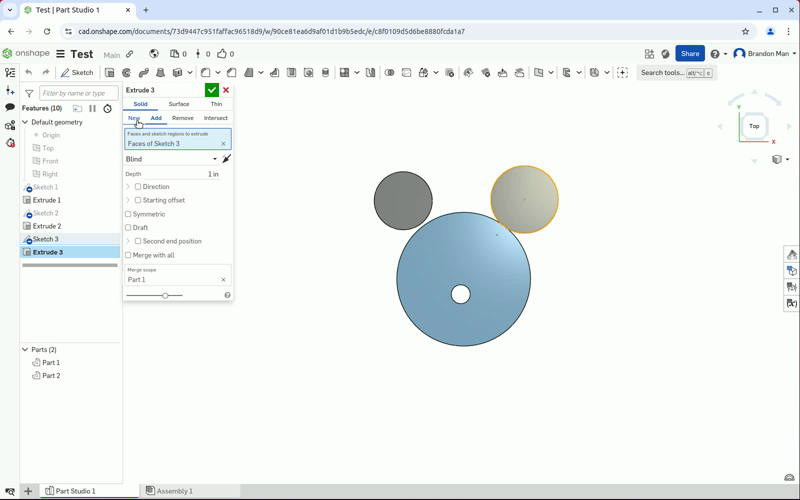
click(137, 120)
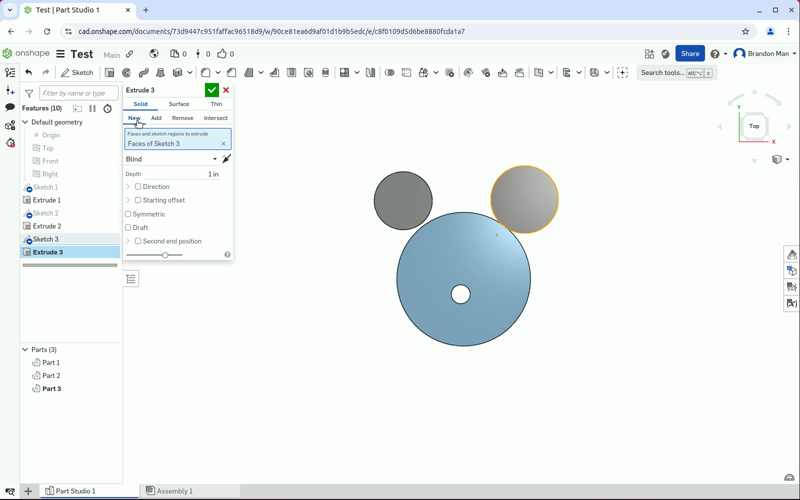
key(tab, 4)
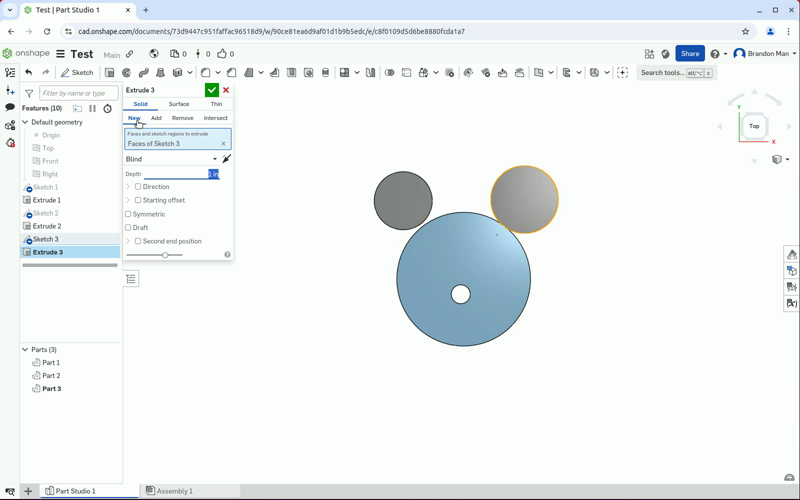
text(10.351)
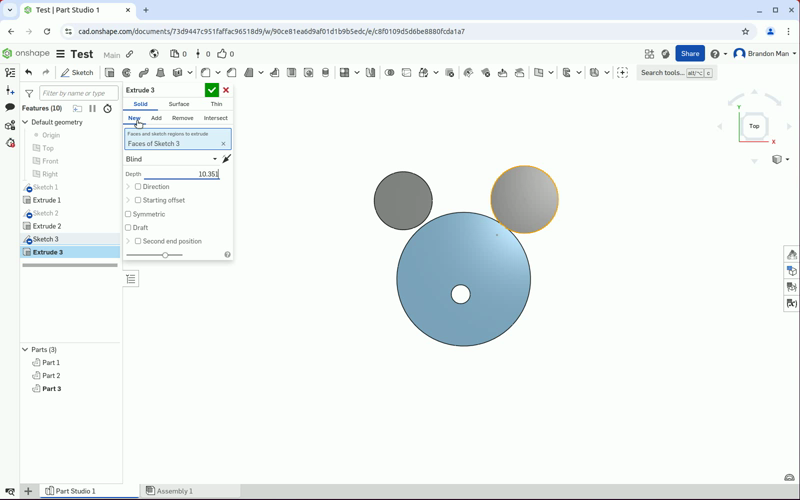
key(enter)
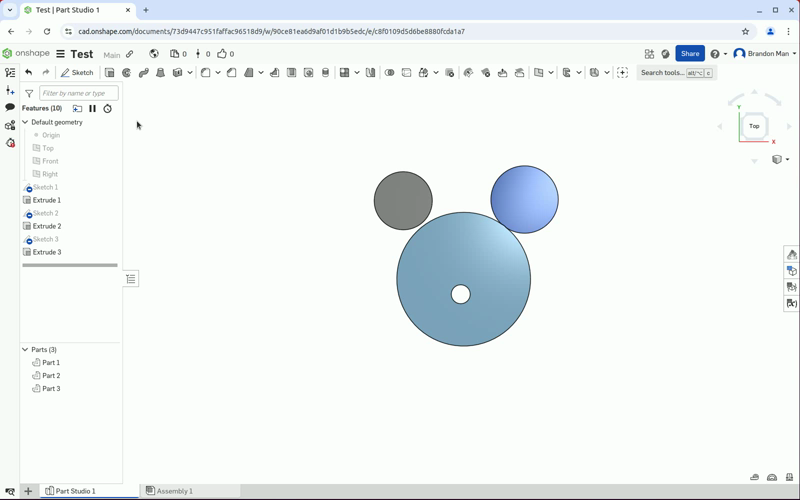
key(shift+h)
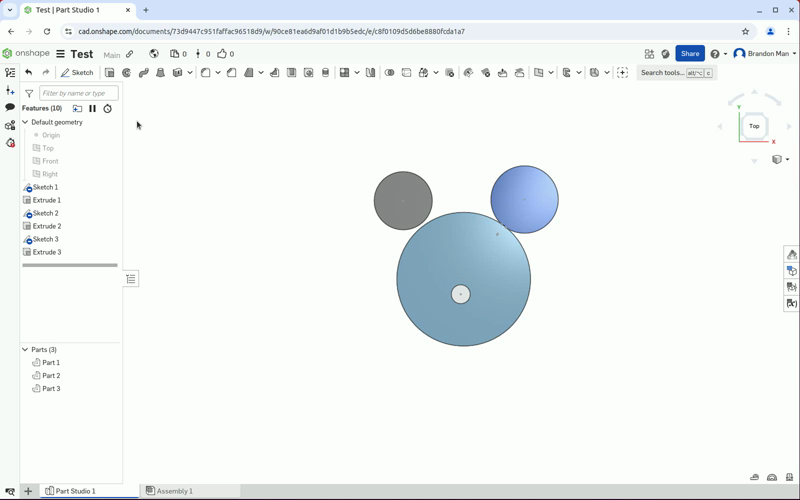
key(shift+h)
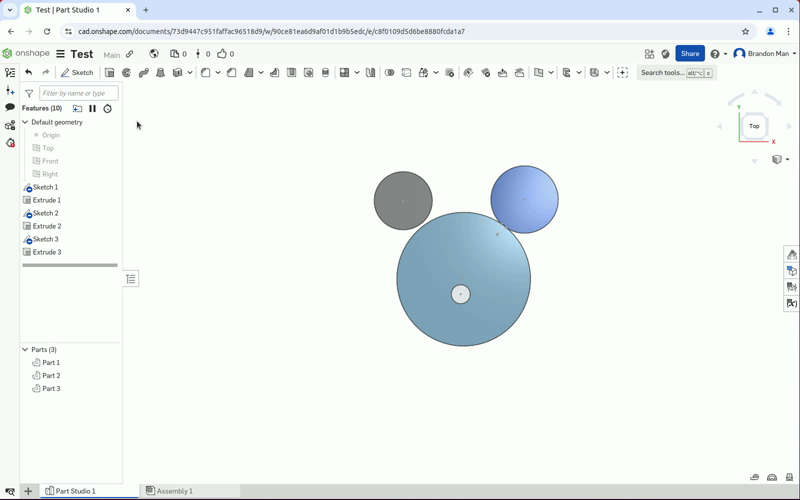
key(shift+7)
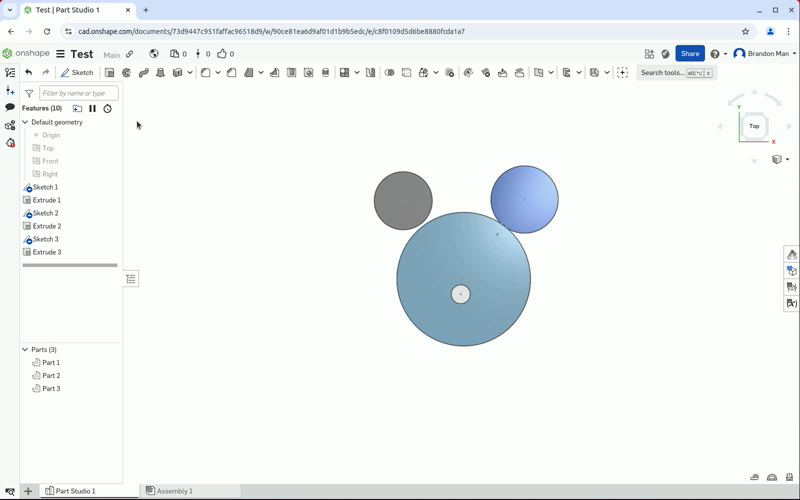
key(up, 3)
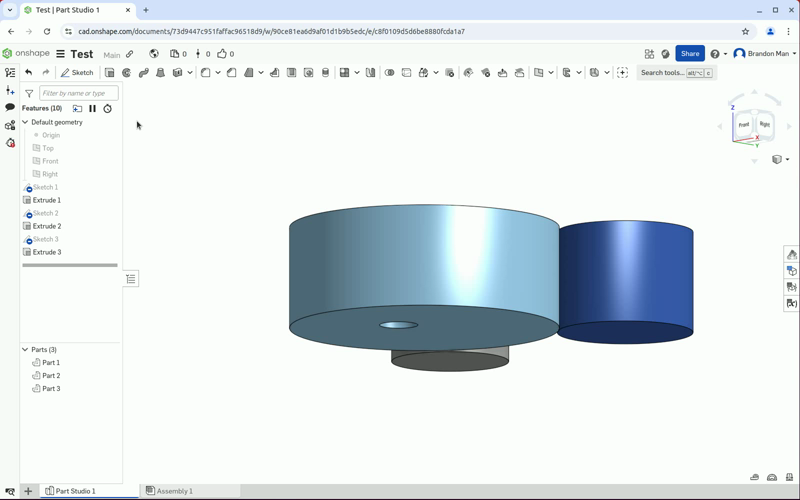
key(left, 3)
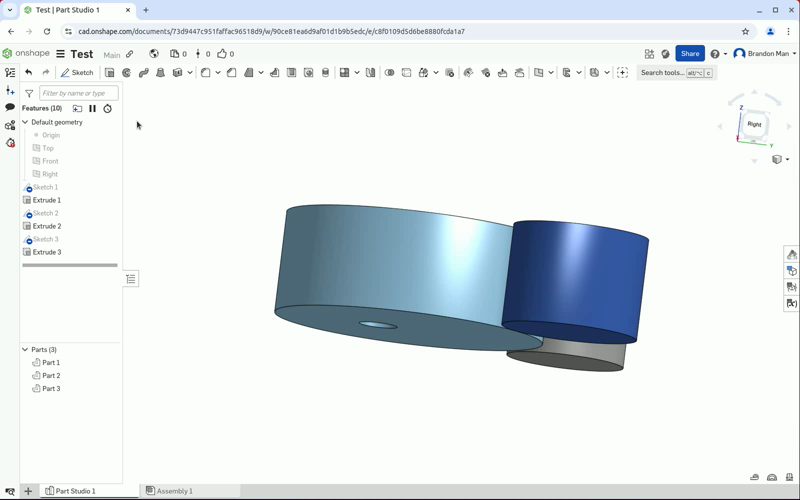
key(right, 3)
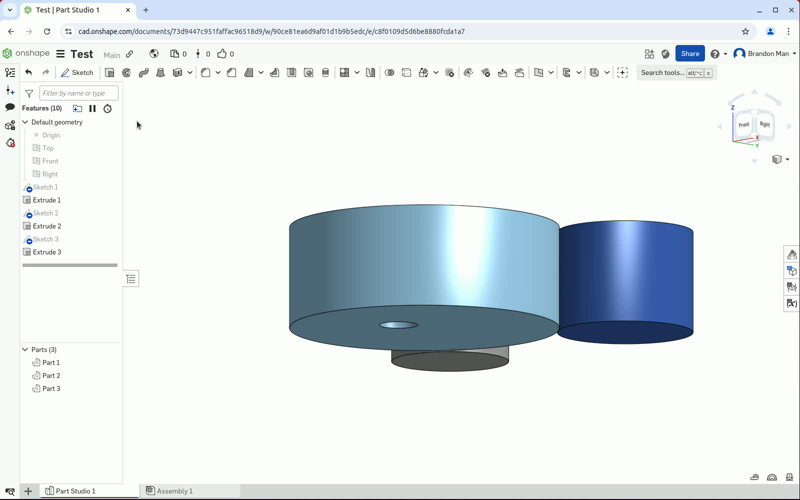
key(down, 3)
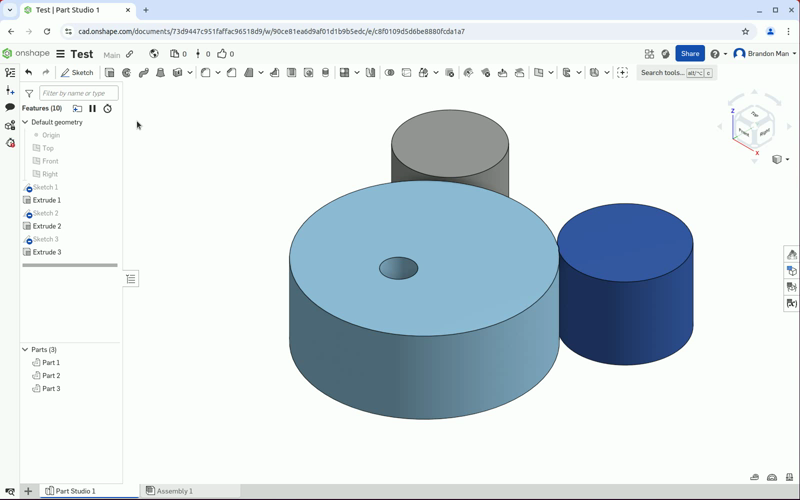
mouse_move(73, 189)
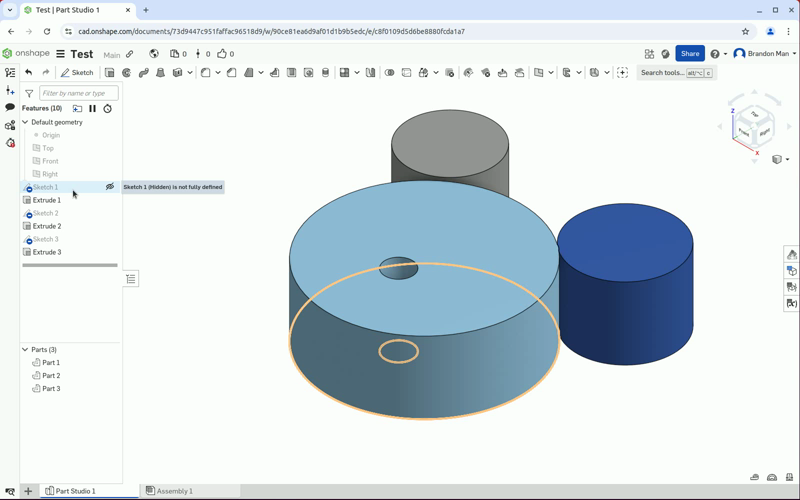
click(73, 189)